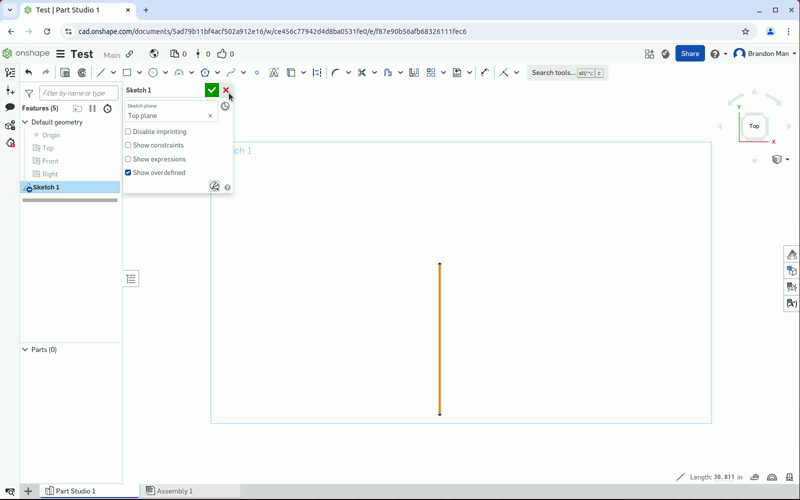
key(shift+h)
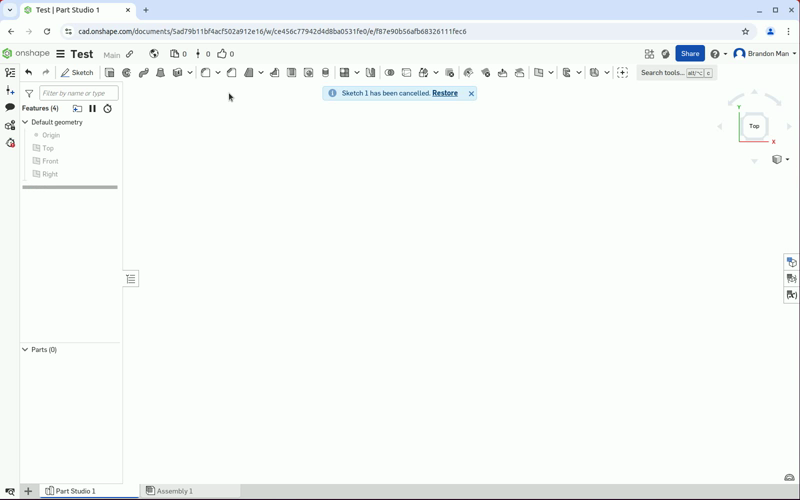
mouse_move(73, 352)
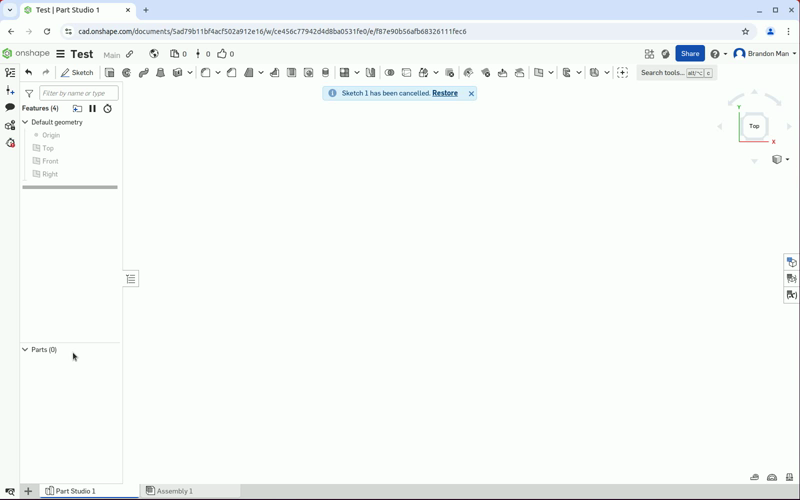
key(y)
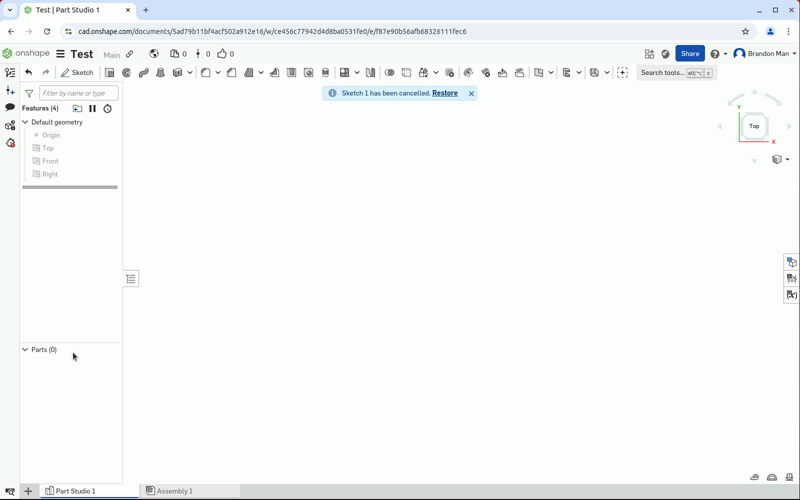
key(shift+p)
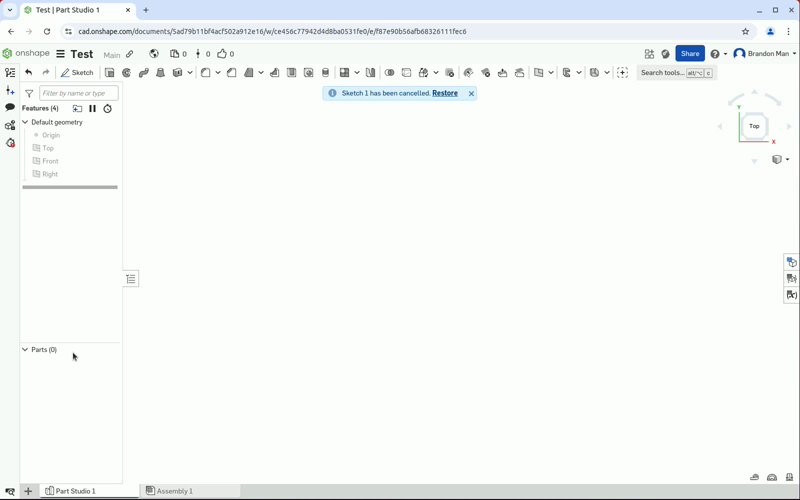
key(space)
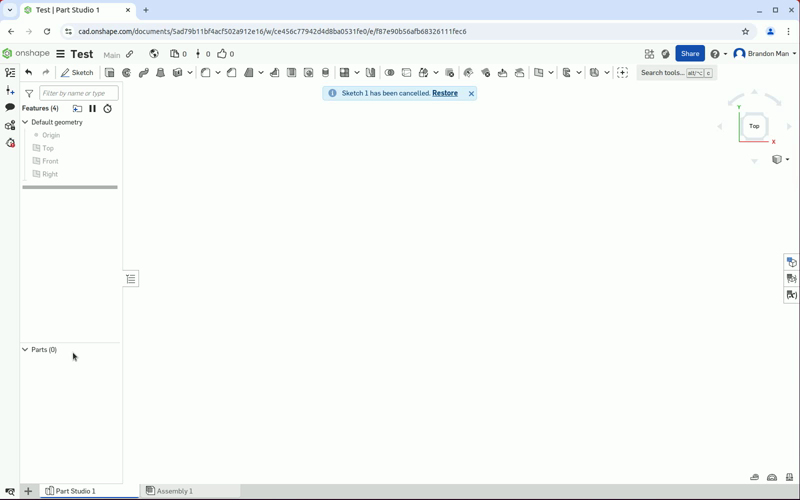
key_down(shift)
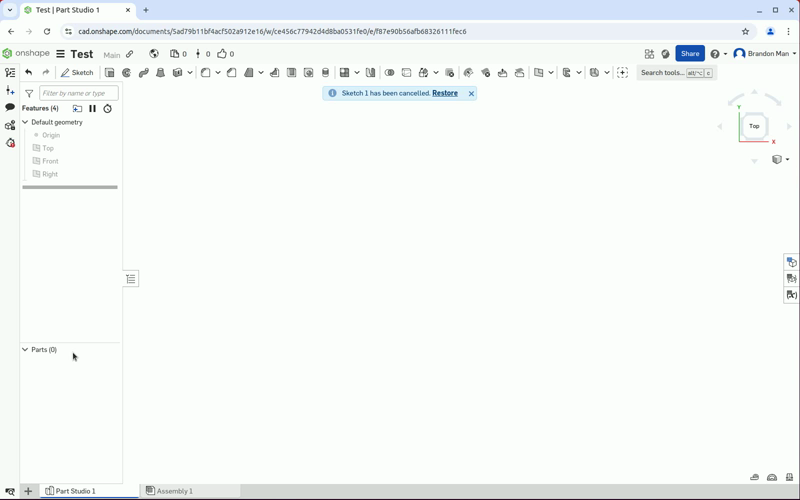
key(up)
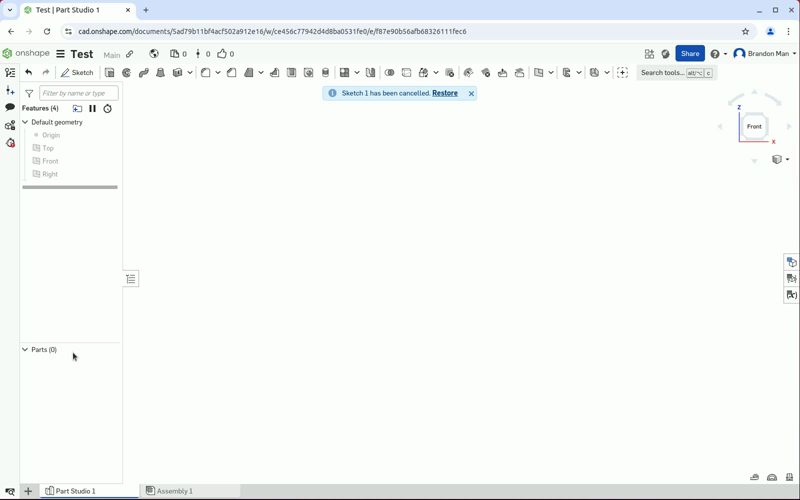
key_up(shift)
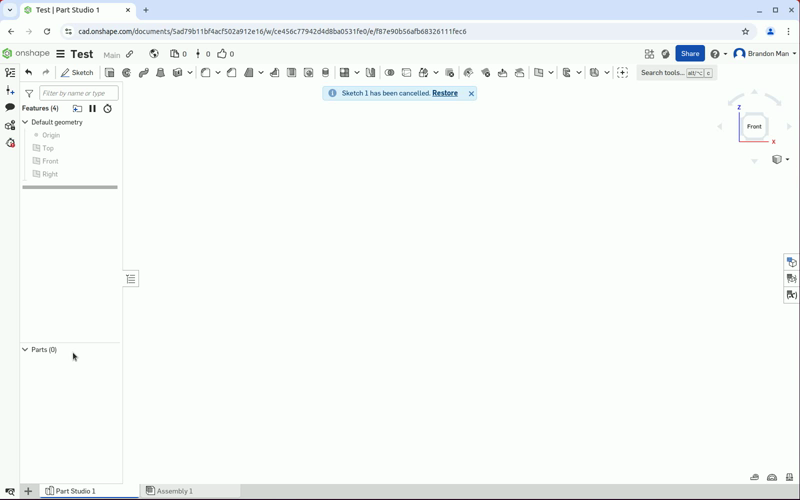
mouse_move(73, 352)
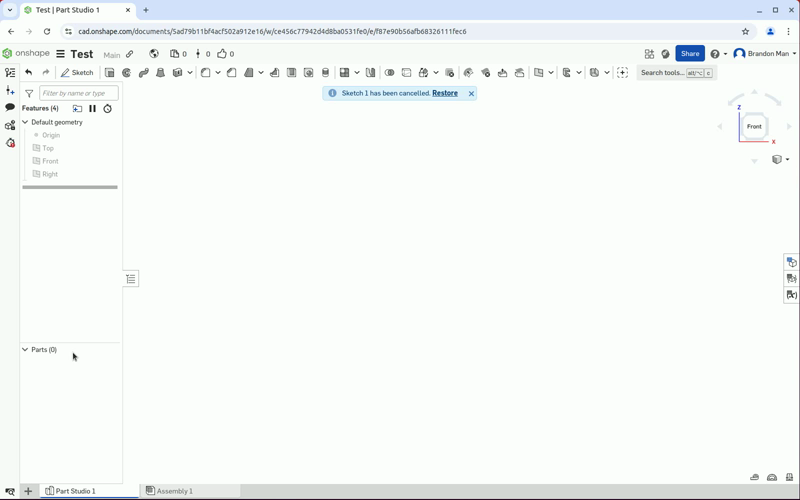
key(shift+y)
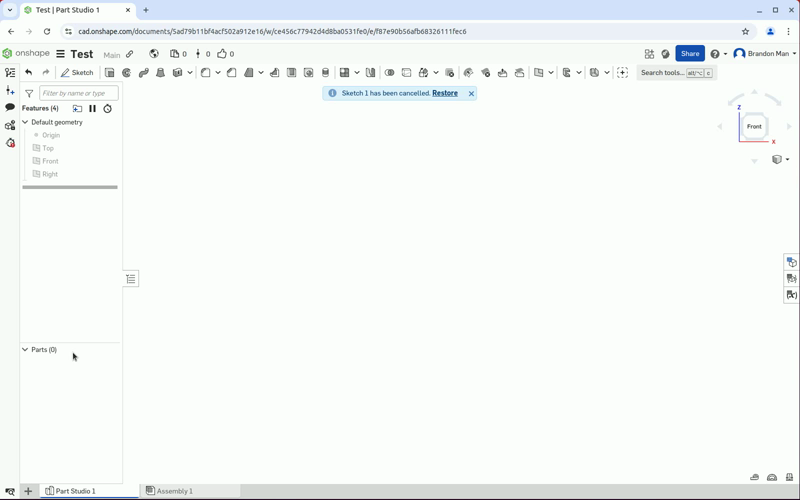
key(shift+s)
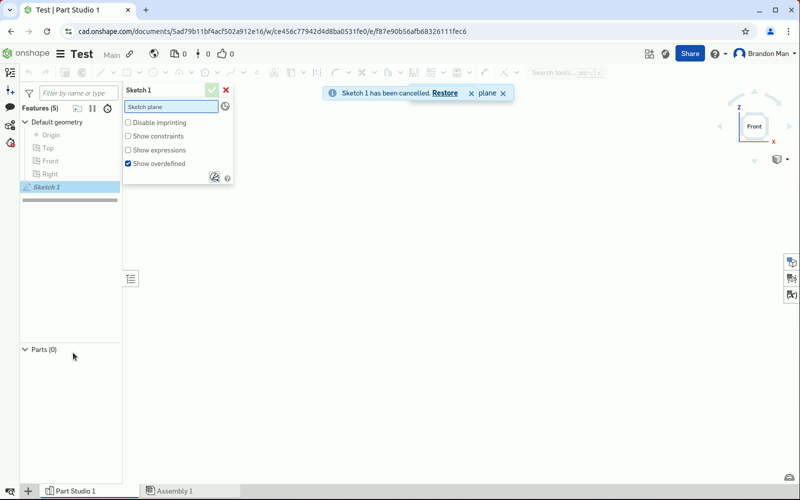
mouse_move(73, 163)
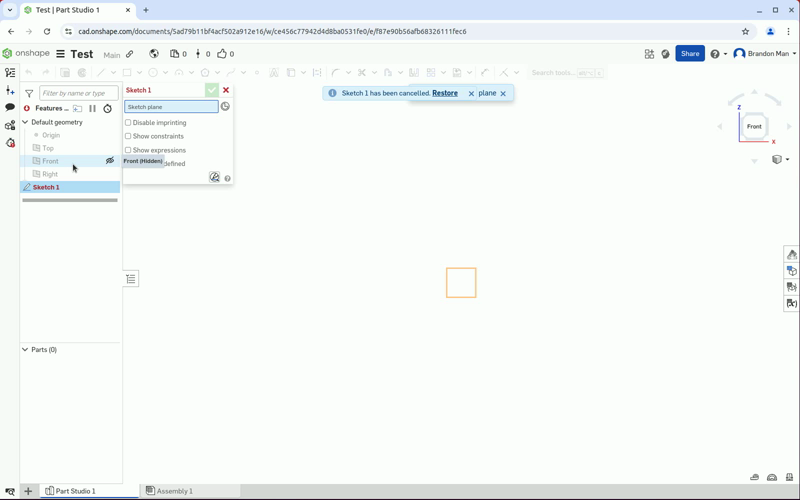
click(73, 163)
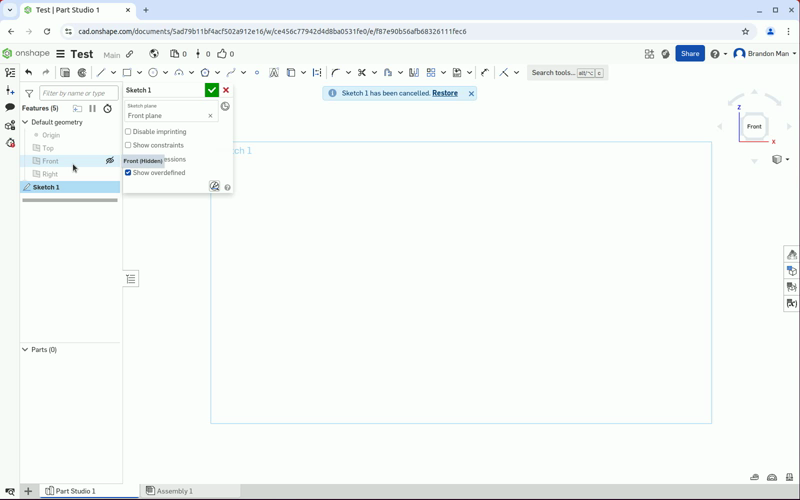
mouse_move(73, 352)
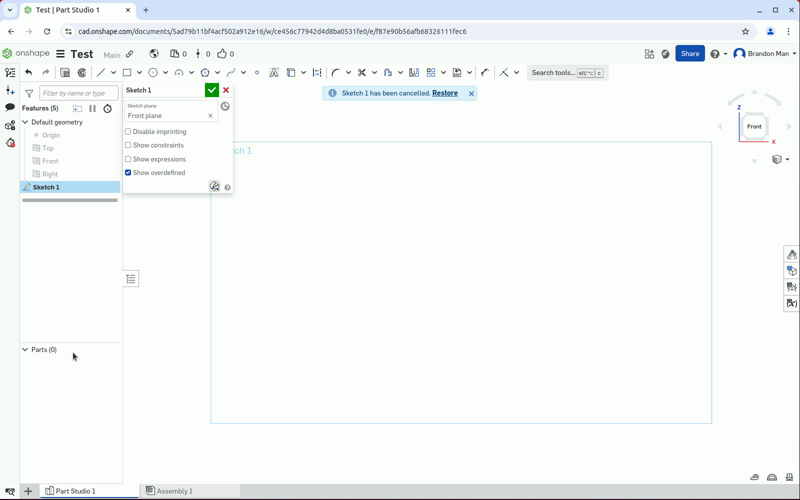
key(y)
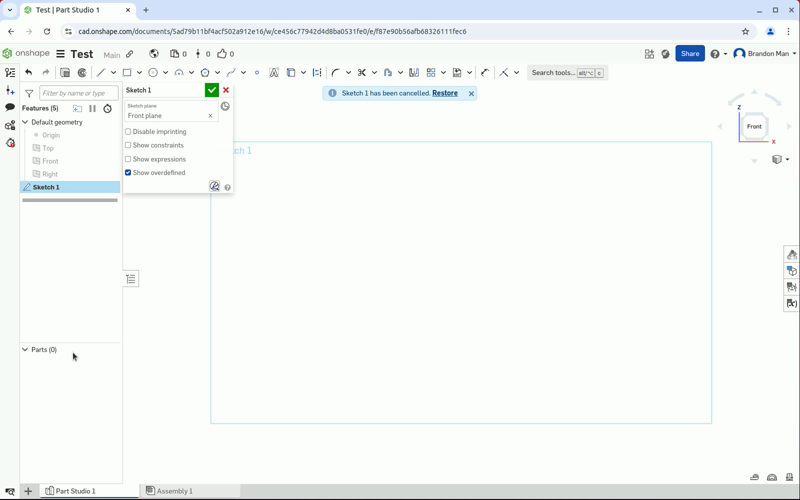
key(a)
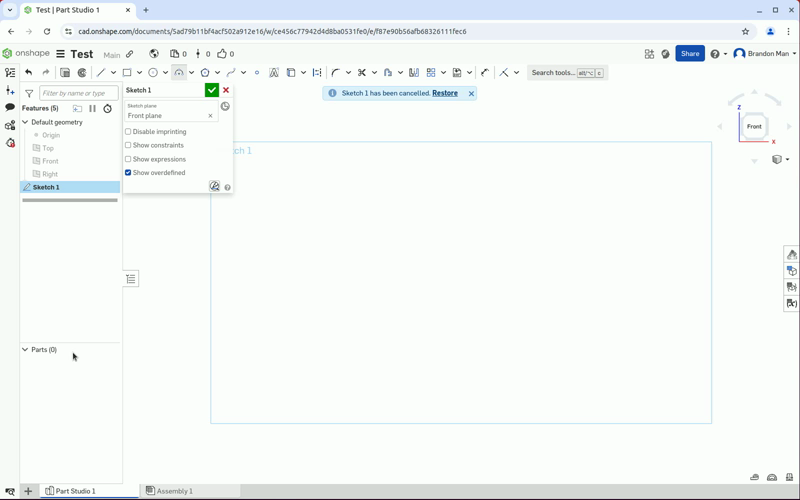
key_down(shift)
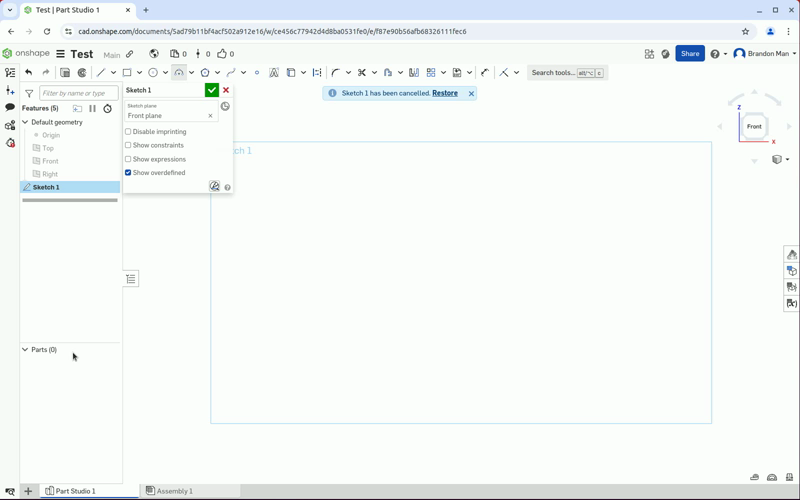
mouse_move(401, 379)
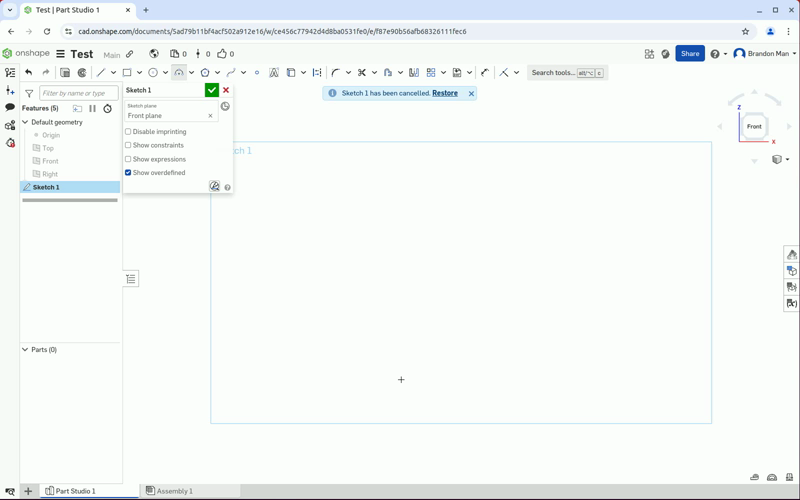
click(401, 379)
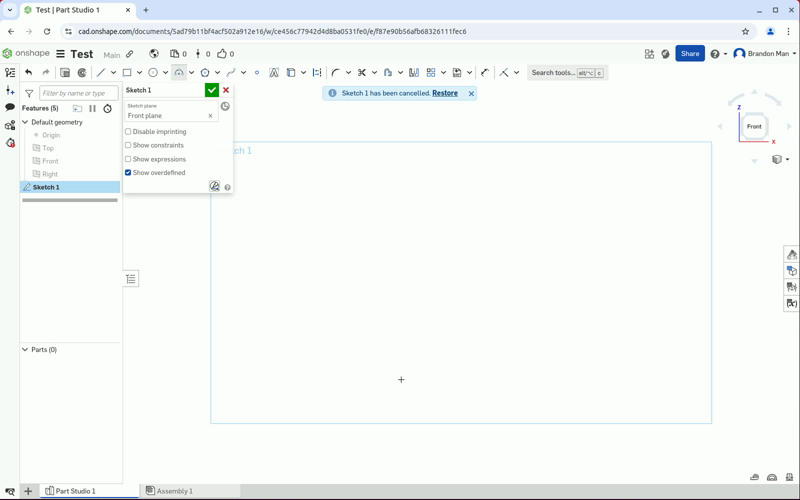
key_up(shift)
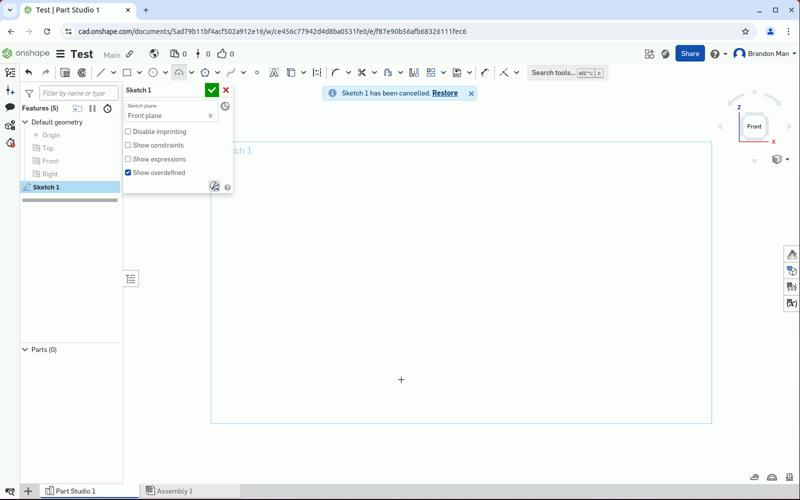
key_down(shift)
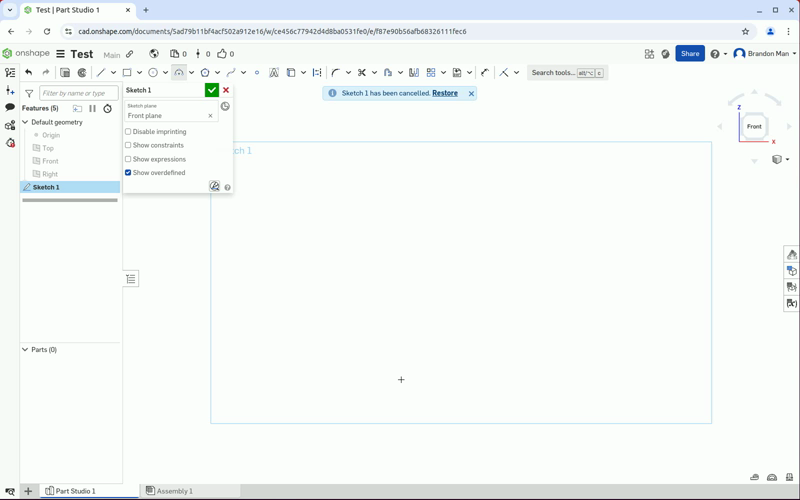
mouse_move(519, 379)
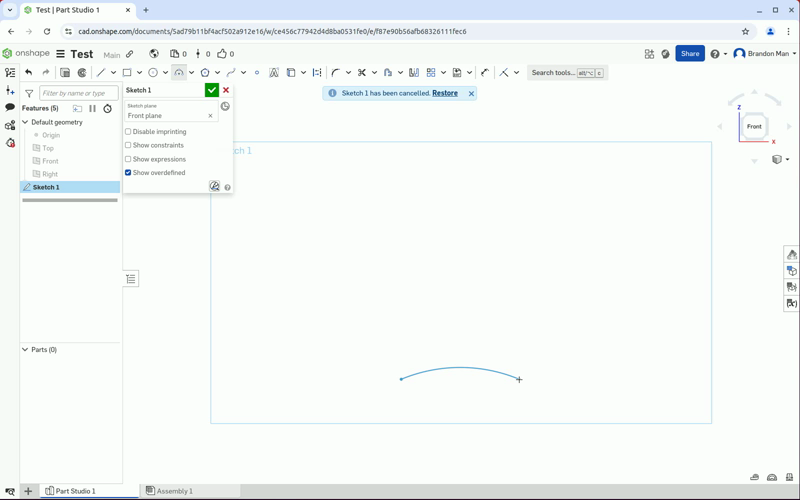
click(519, 379)
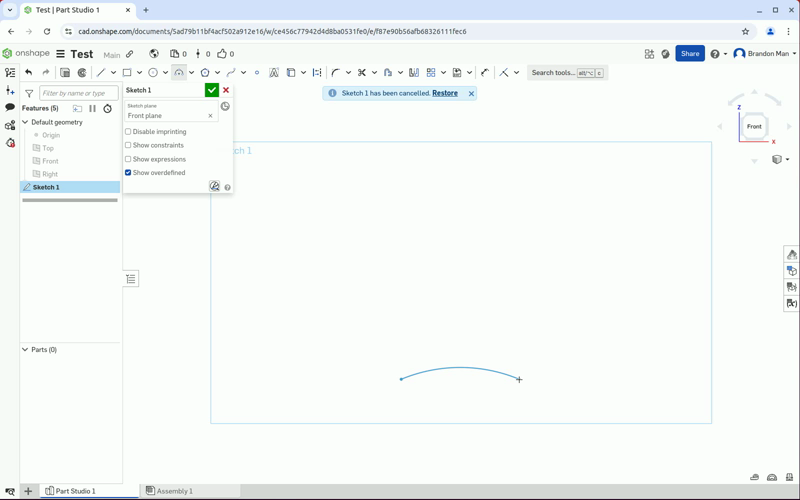
mouse_move(460, 170)
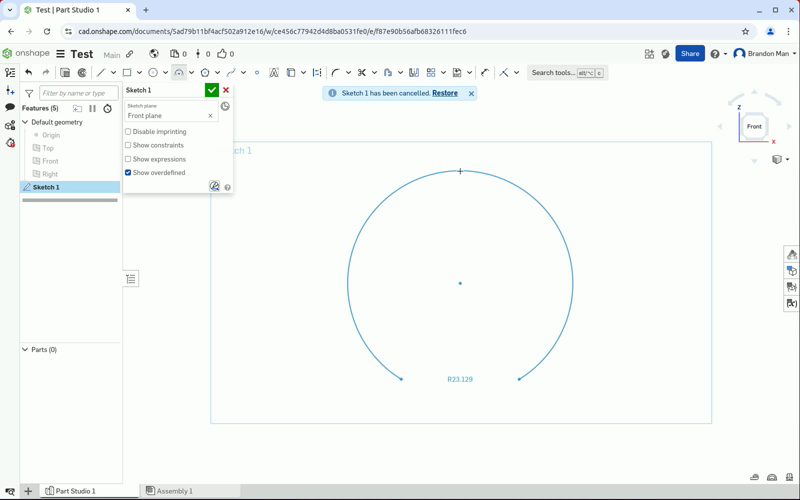
click(460, 170)
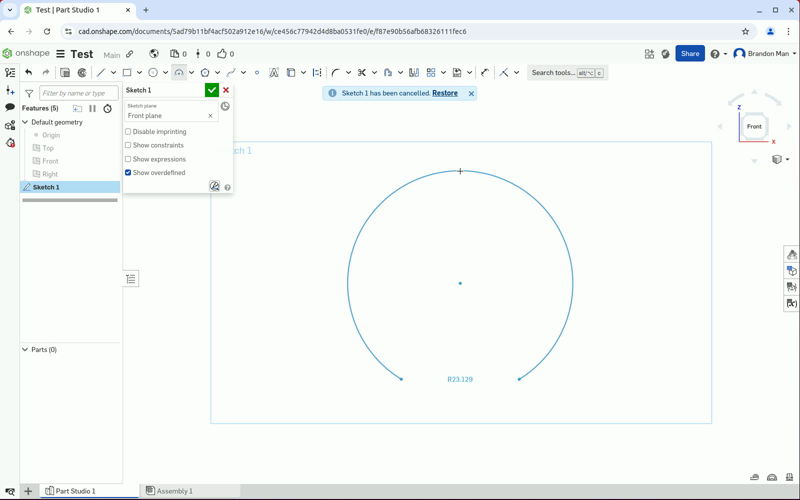
key_up(shift)
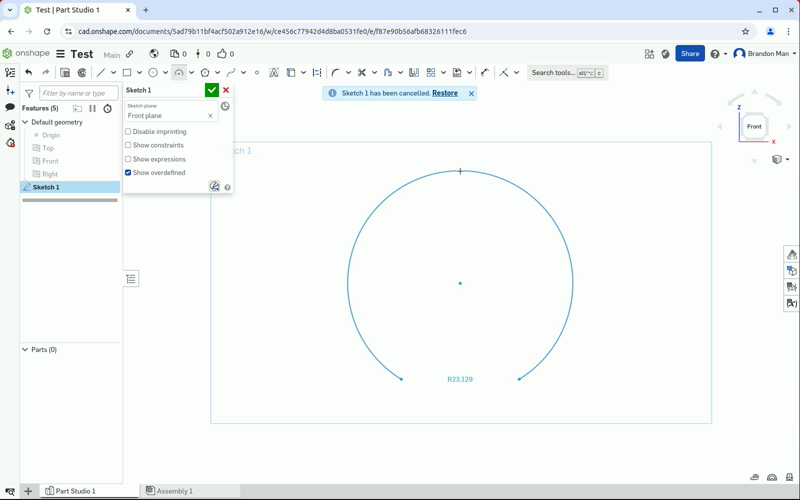
key(esc)
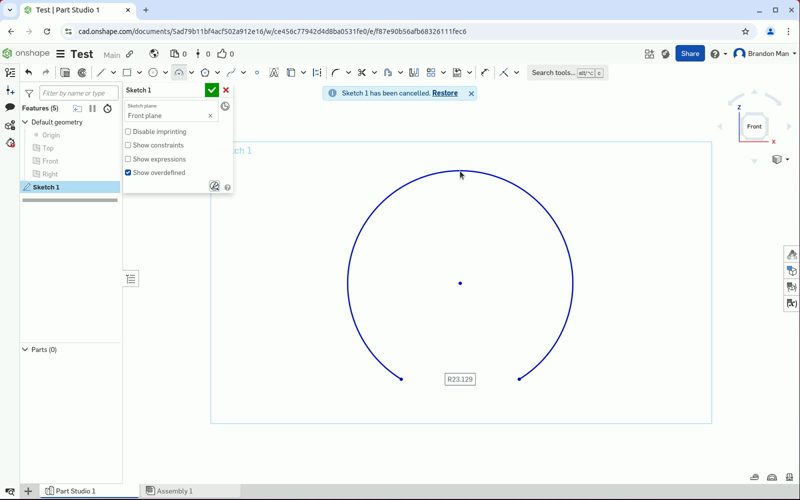
key(l)
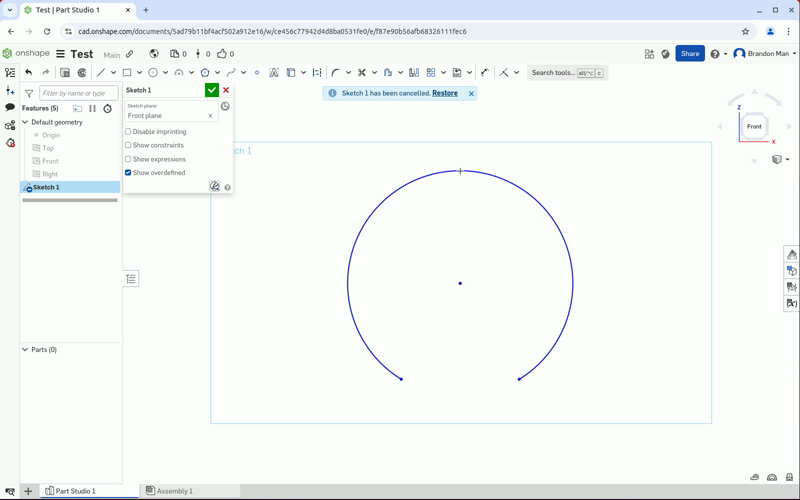
mouse_move(519, 379)
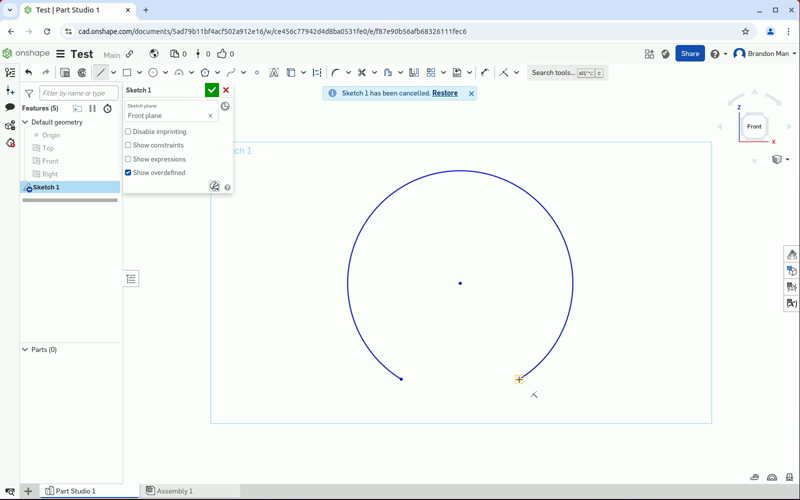
click(519, 379)
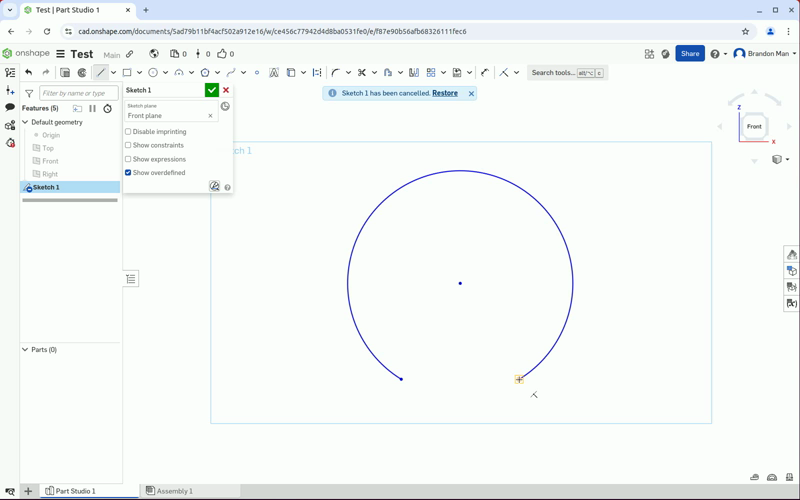
key_down(shift)
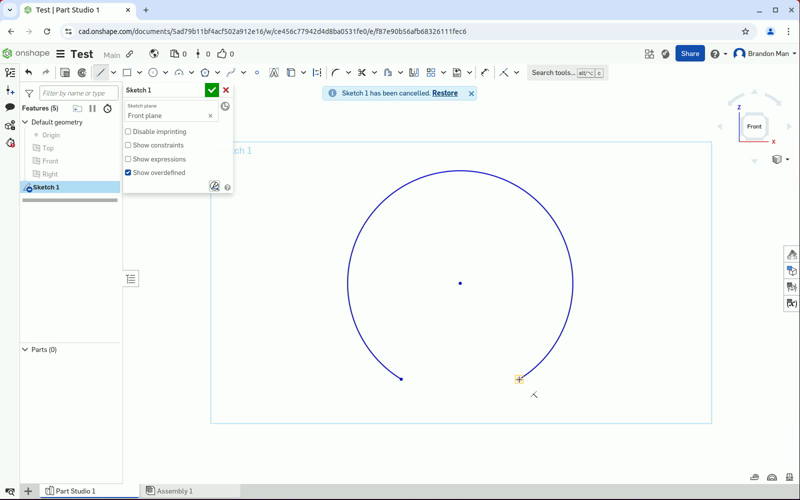
mouse_move(549, 379)
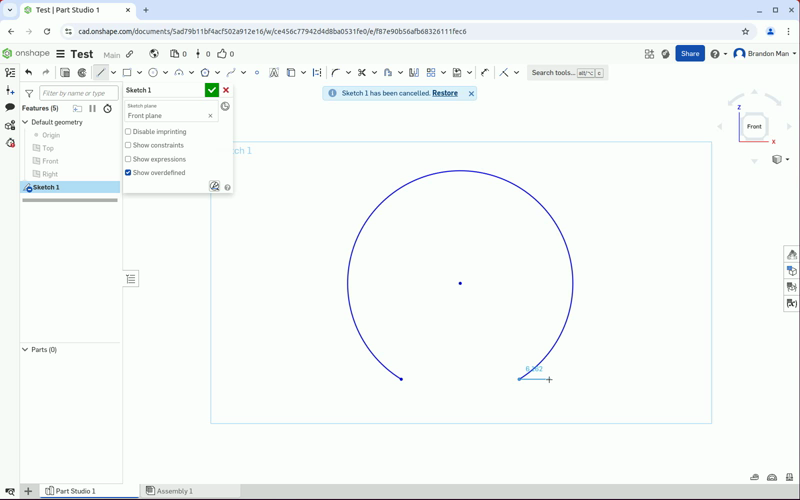
mouse_move(519, 324)
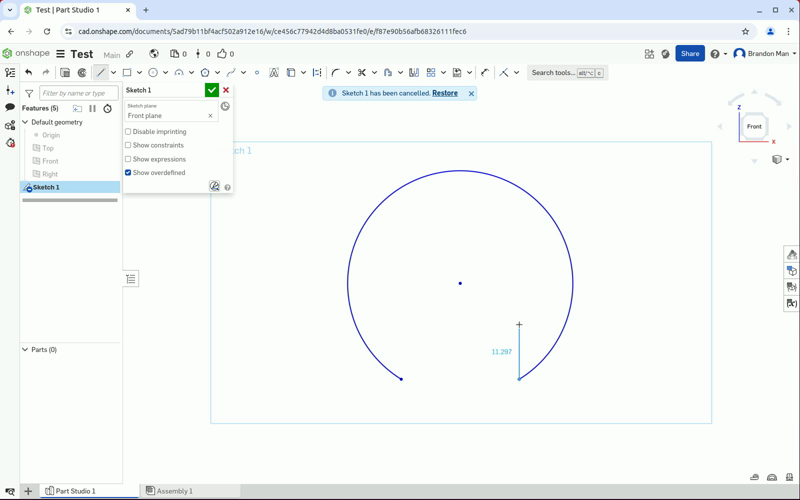
click(519, 324)
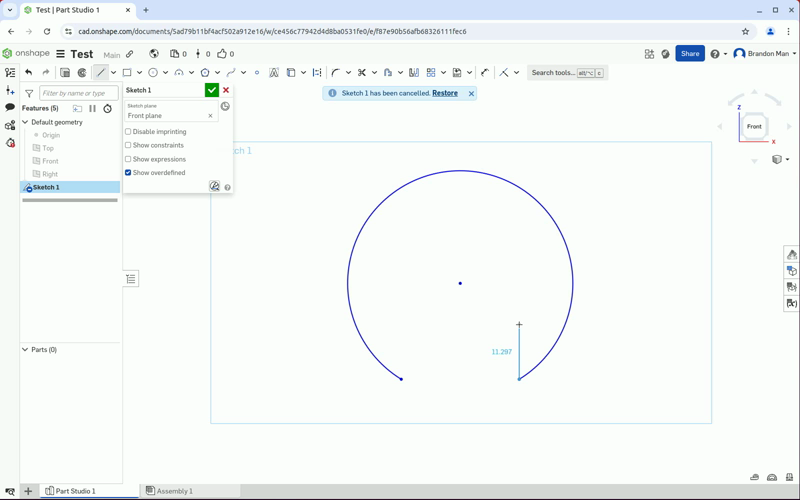
key_up(shift)
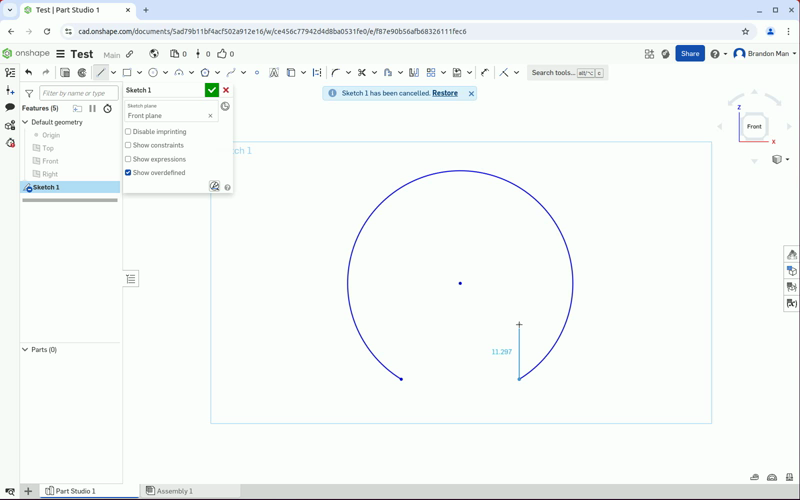
key_down(shift)
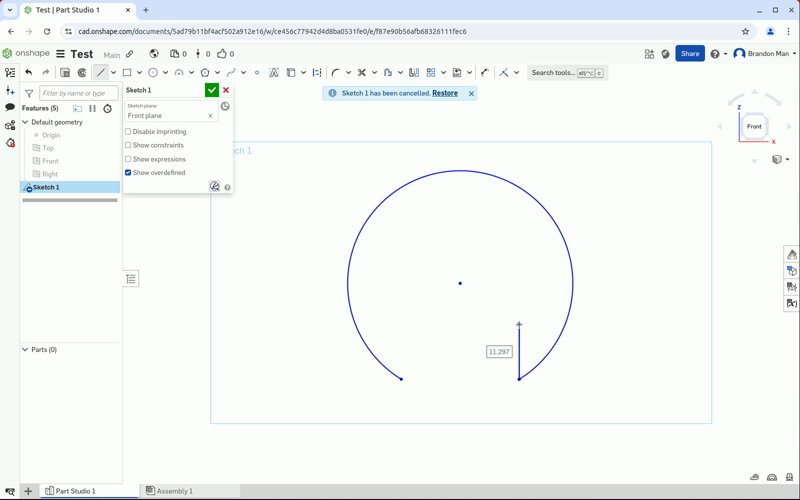
mouse_move(549, 324)
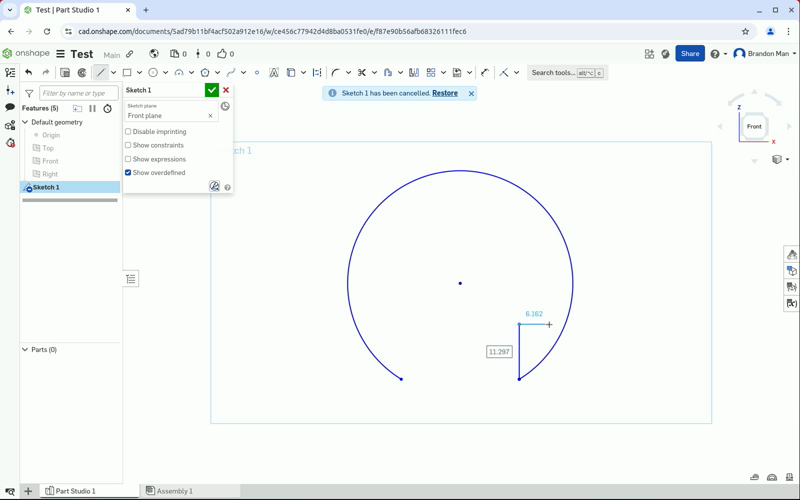
mouse_move(510, 324)
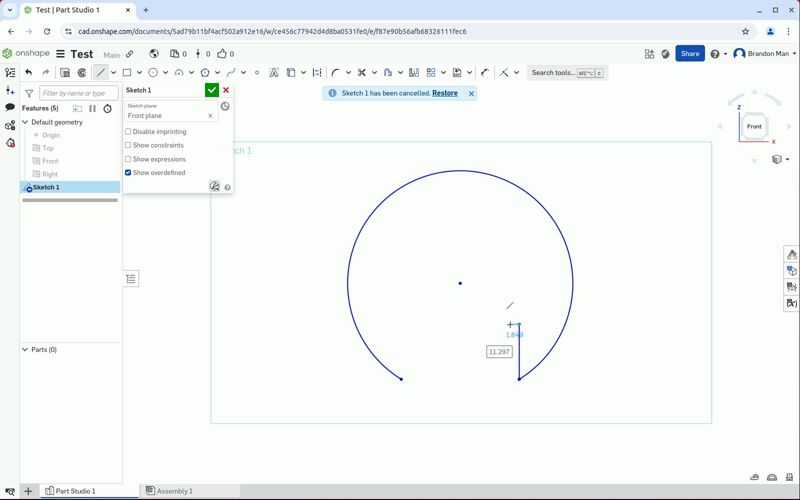
click(510, 324)
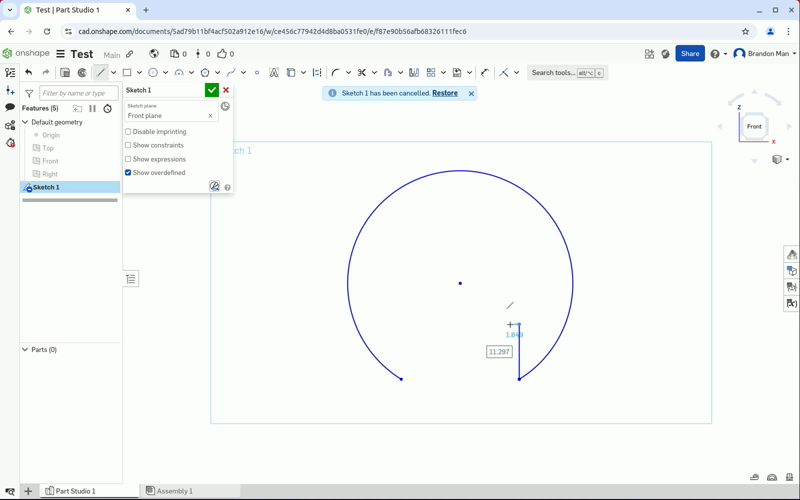
key_up(shift)
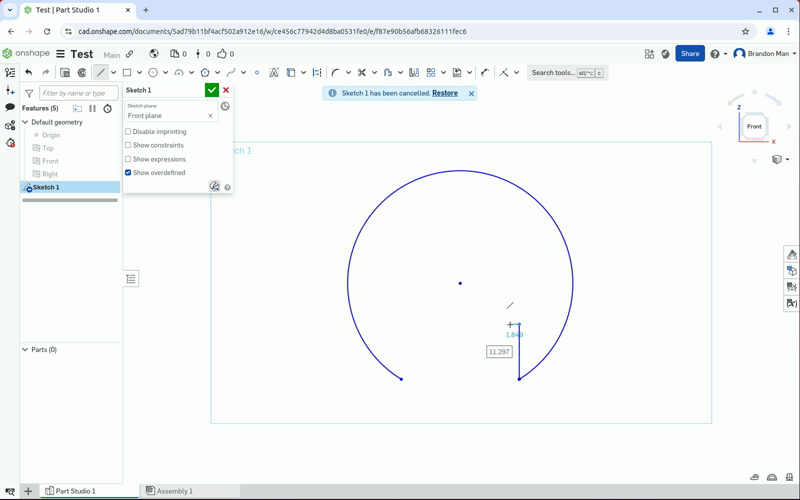
key_down(shift)
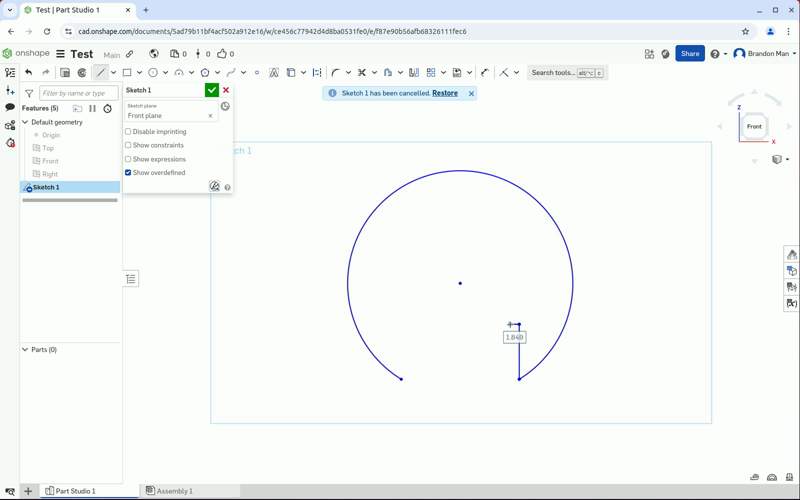
mouse_move(540, 324)
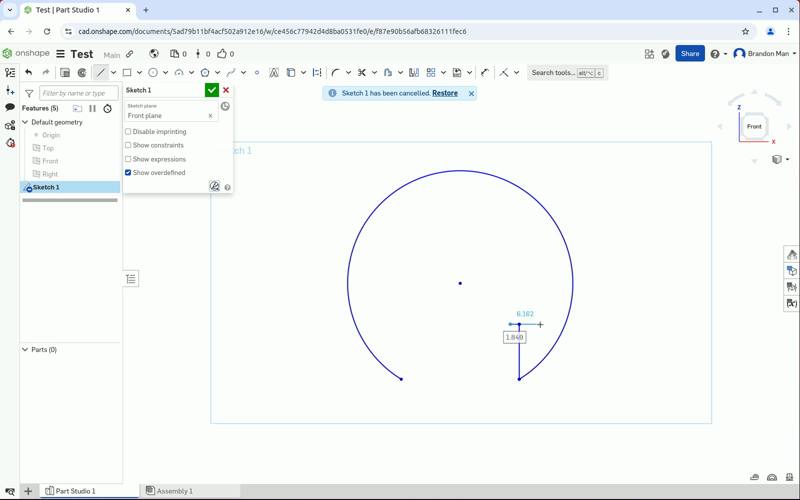
mouse_move(510, 383)
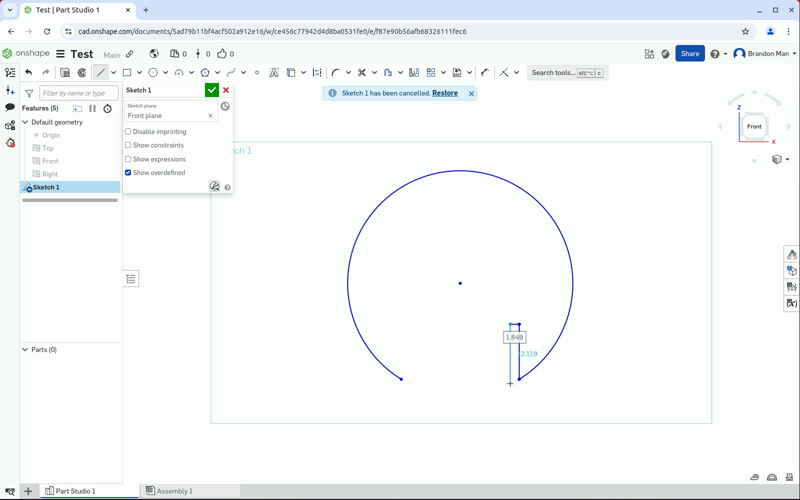
click(510, 383)
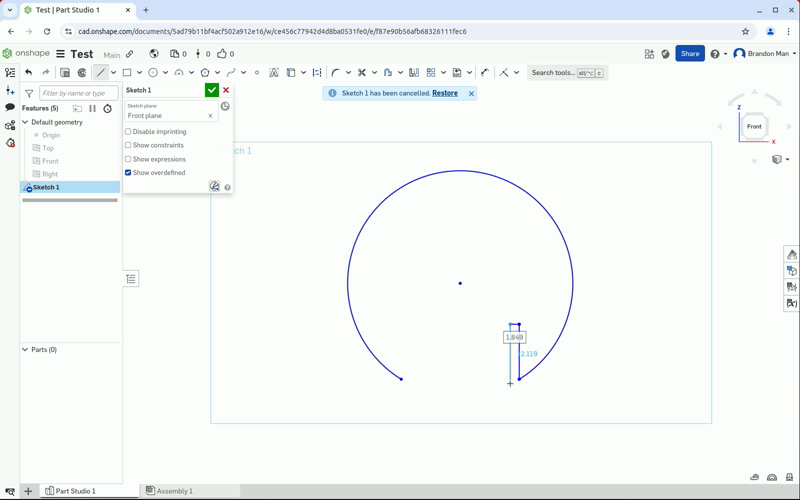
key_up(shift)
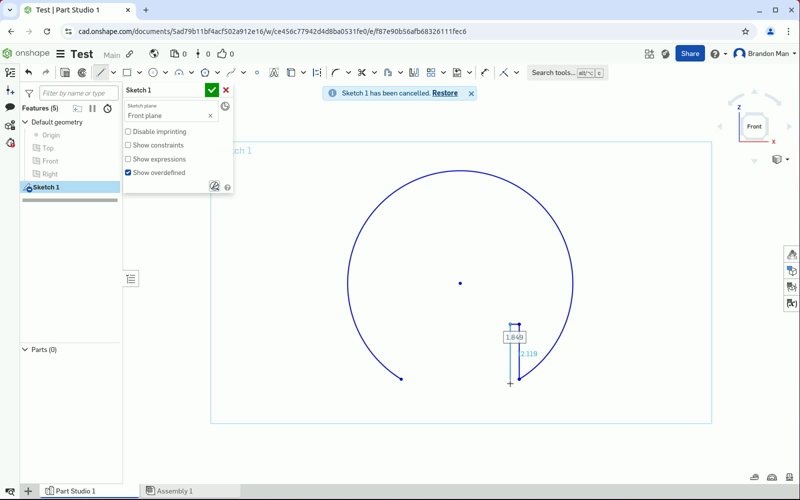
key(esc)
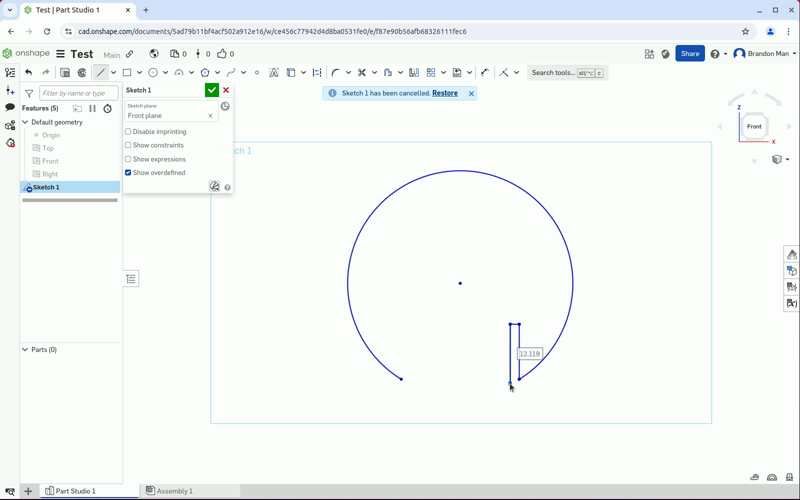
key(a)
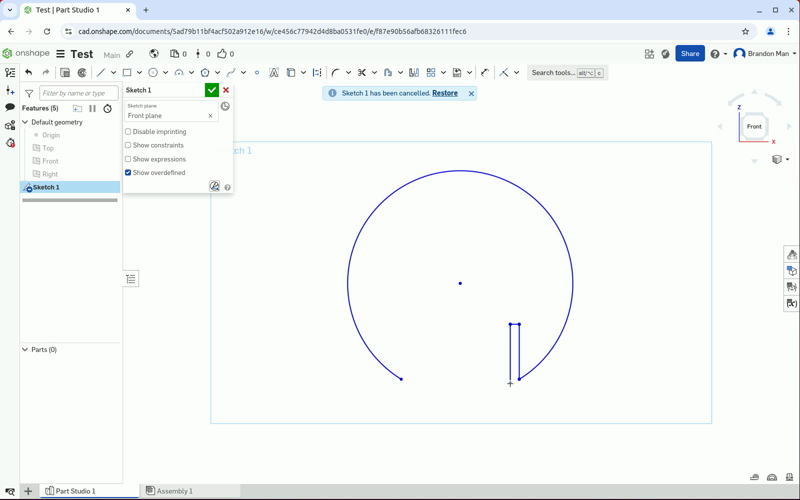
mouse_move(510, 383)
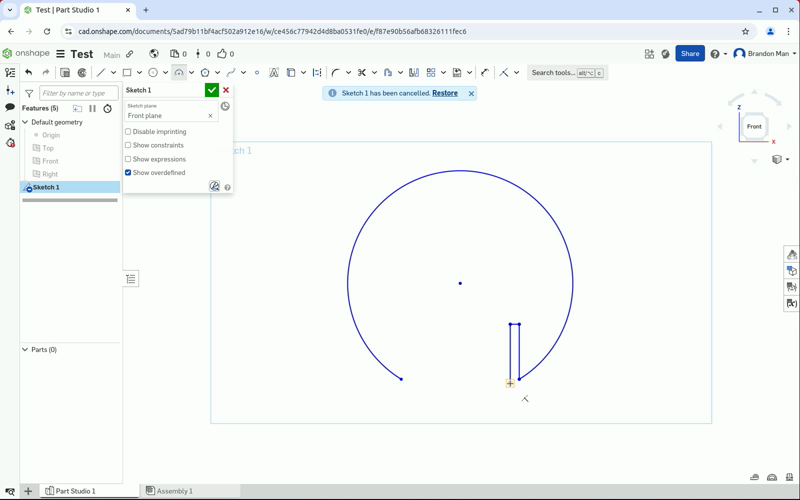
click(510, 383)
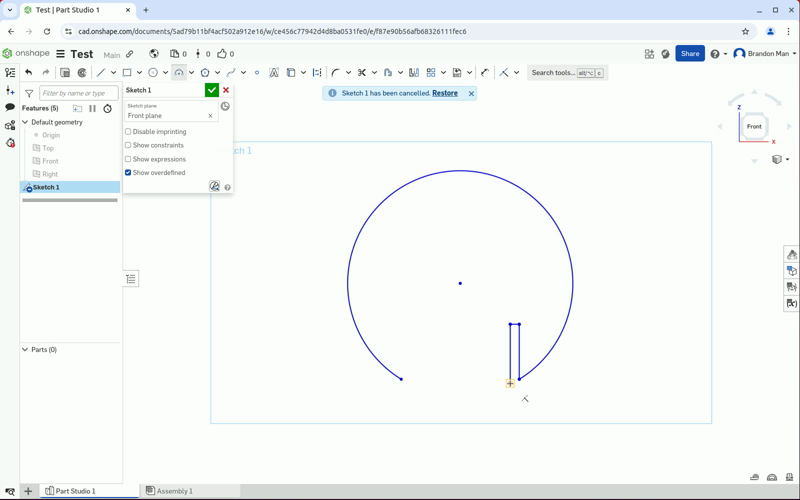
key_down(shift)
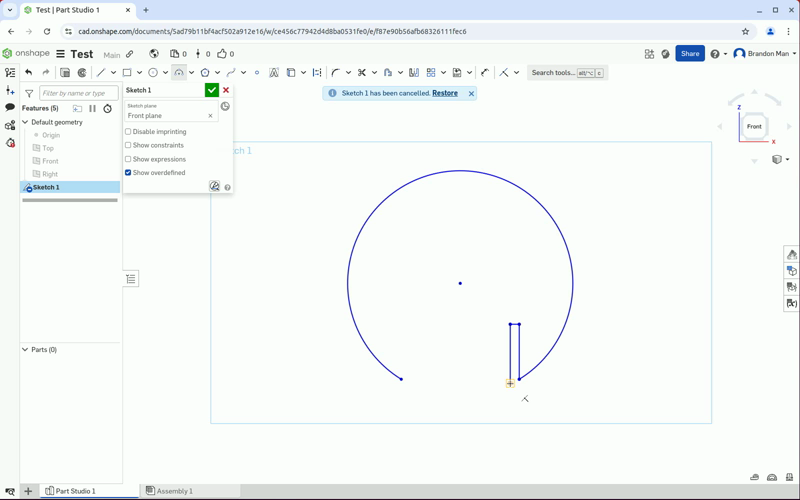
mouse_move(409, 383)
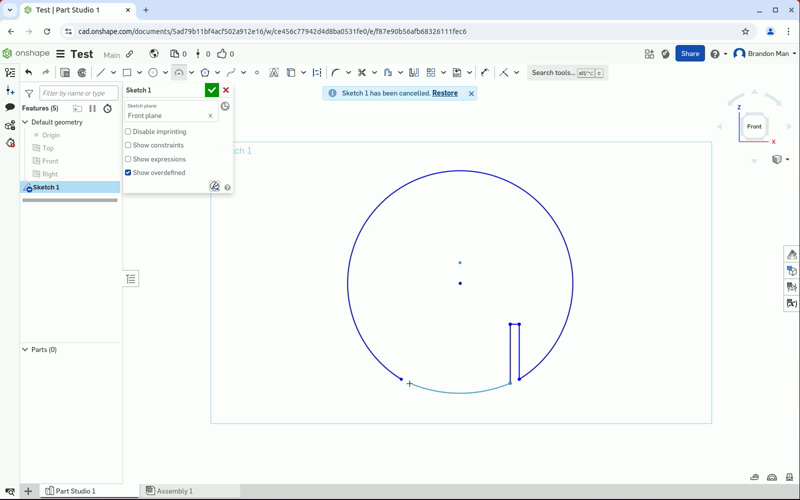
click(409, 383)
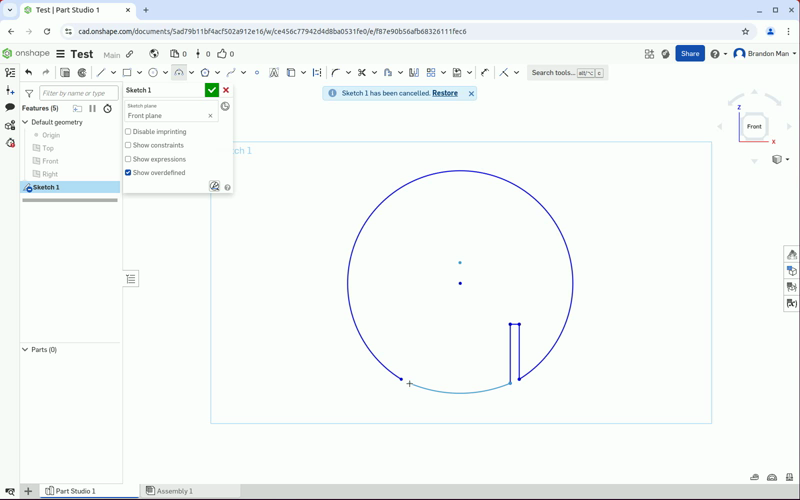
mouse_move(460, 395)
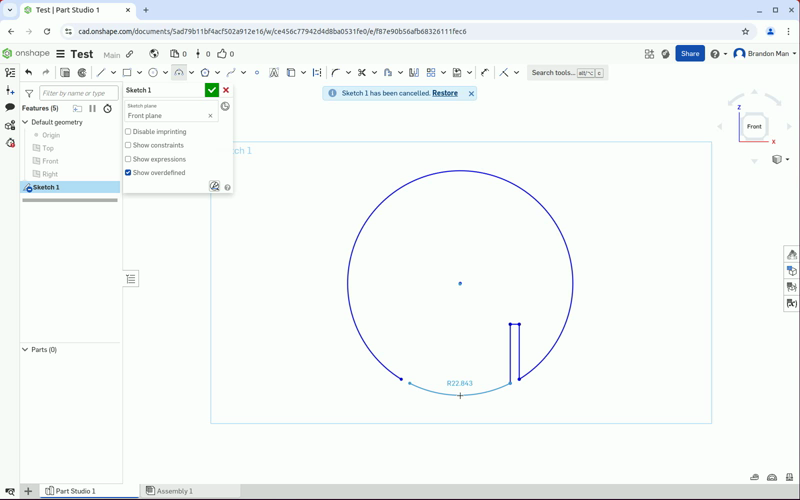
click(460, 395)
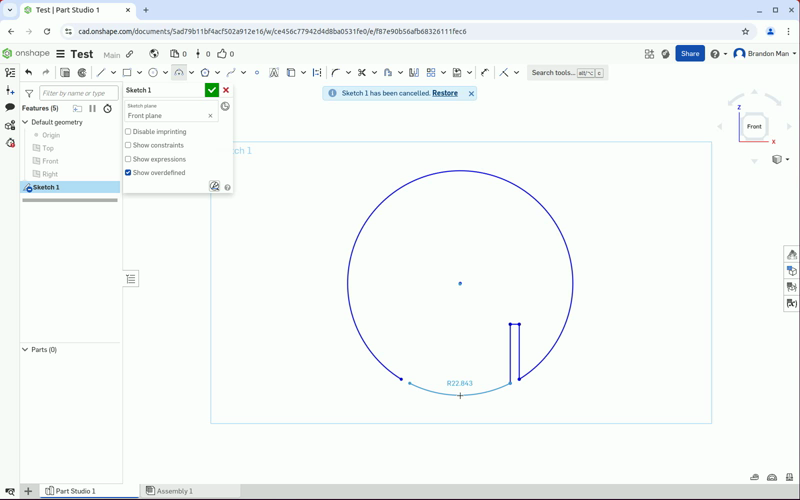
key_up(shift)
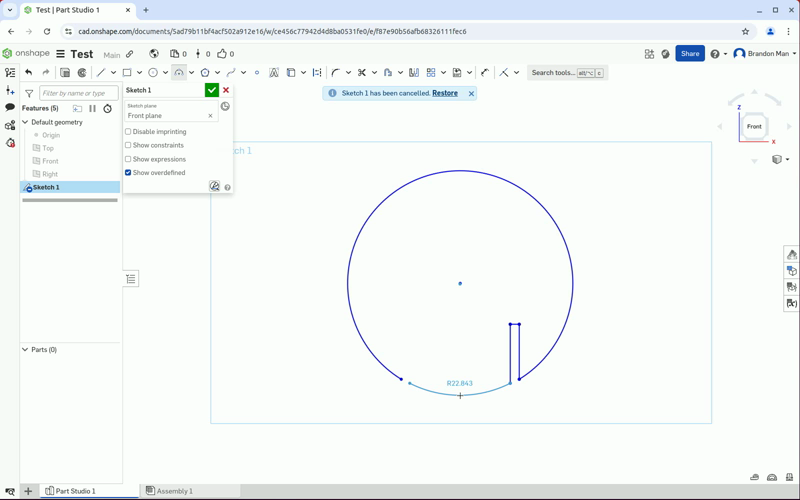
key(esc)
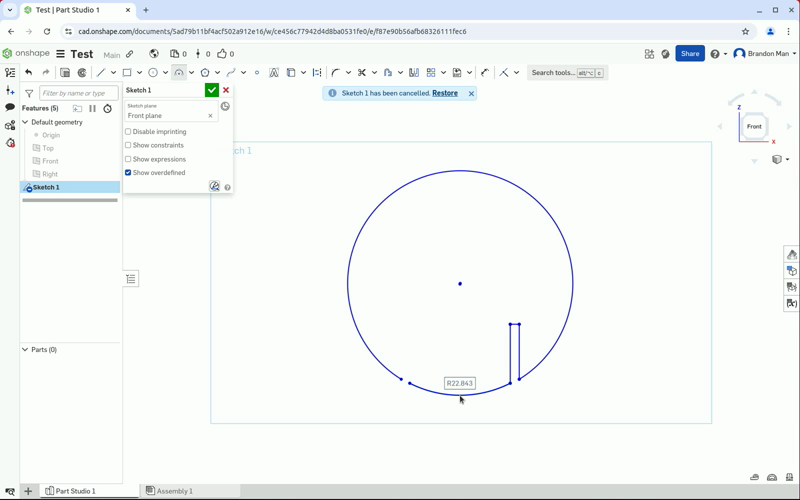
key(l)
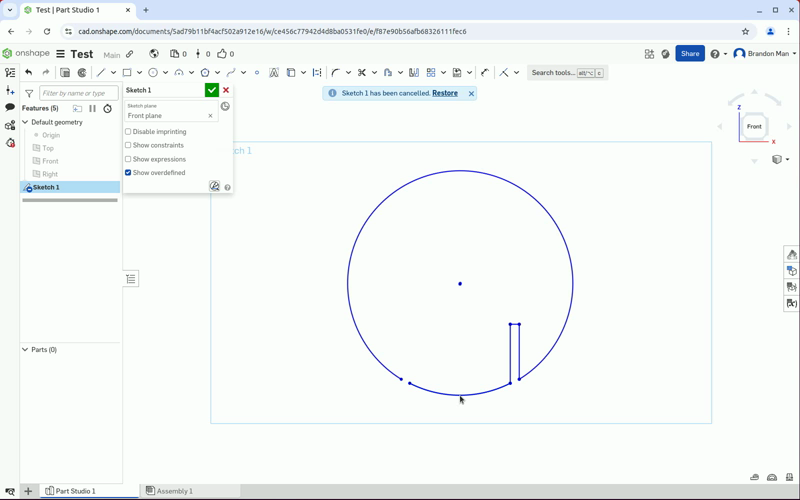
mouse_move(409, 383)
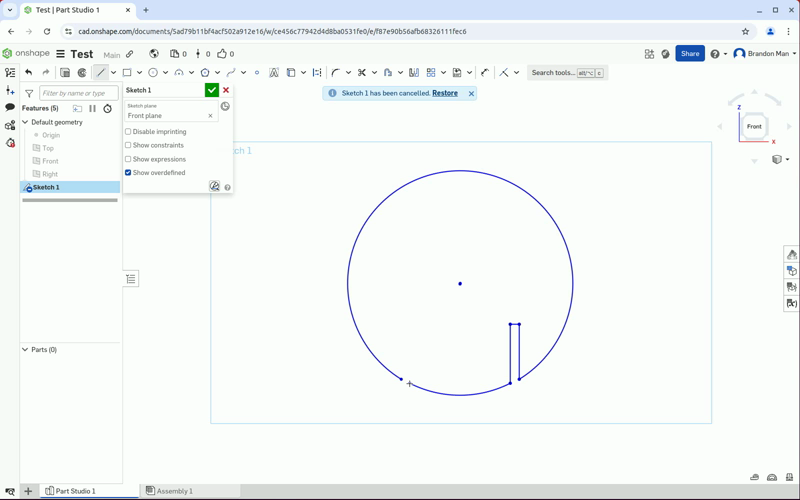
click(409, 383)
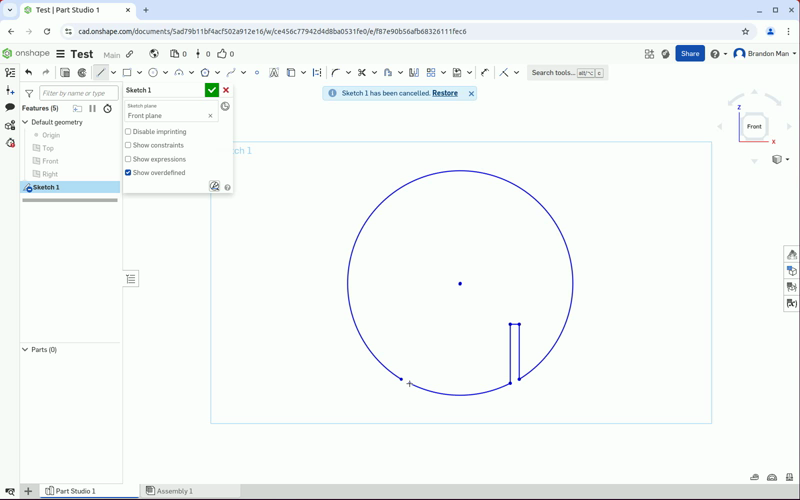
key_down(shift)
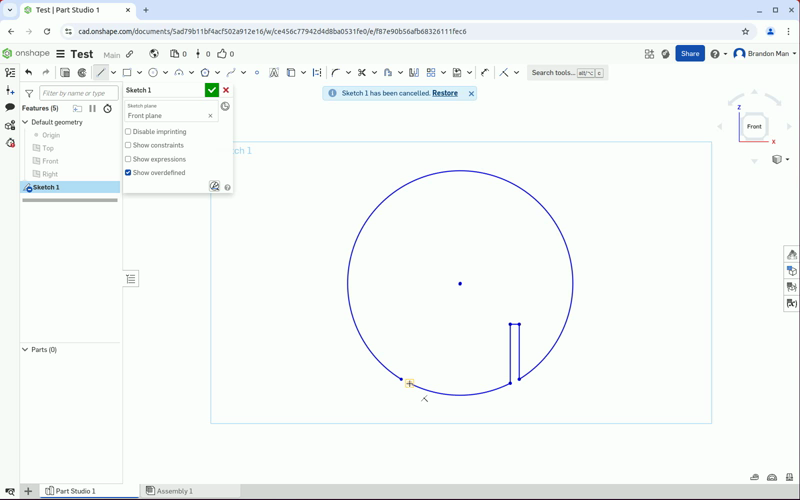
mouse_move(439, 383)
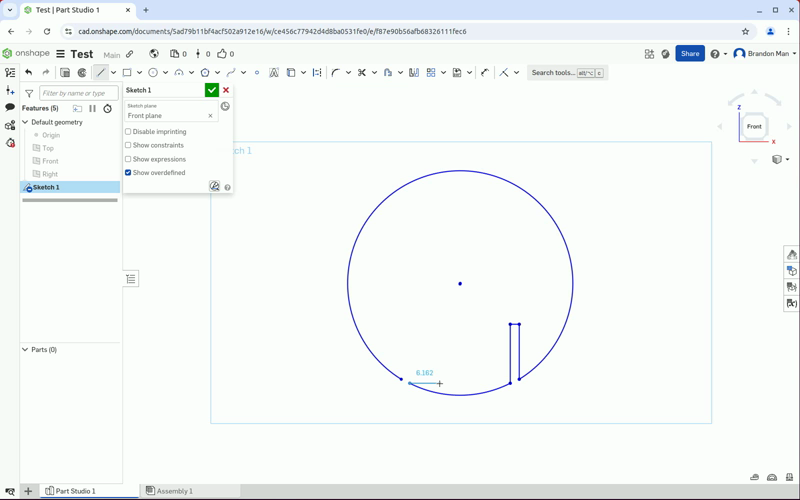
mouse_move(409, 324)
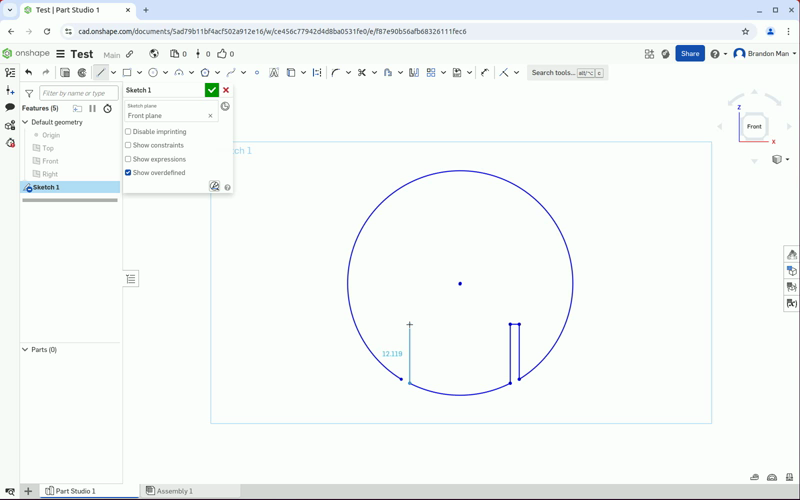
click(409, 324)
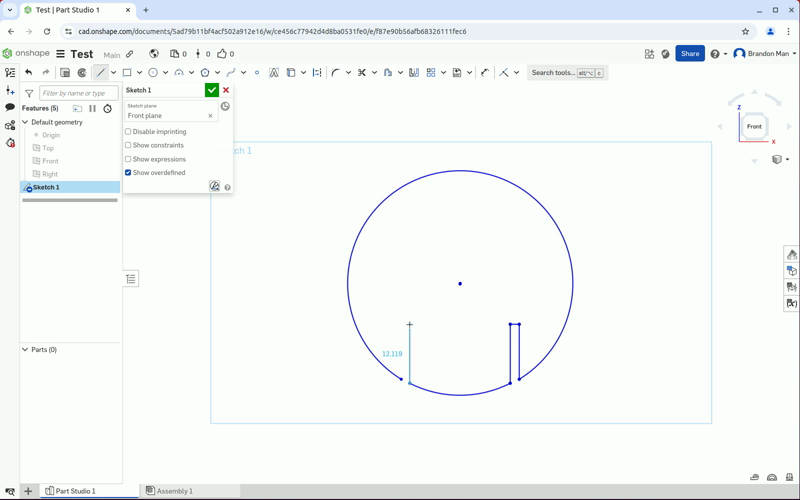
key_up(shift)
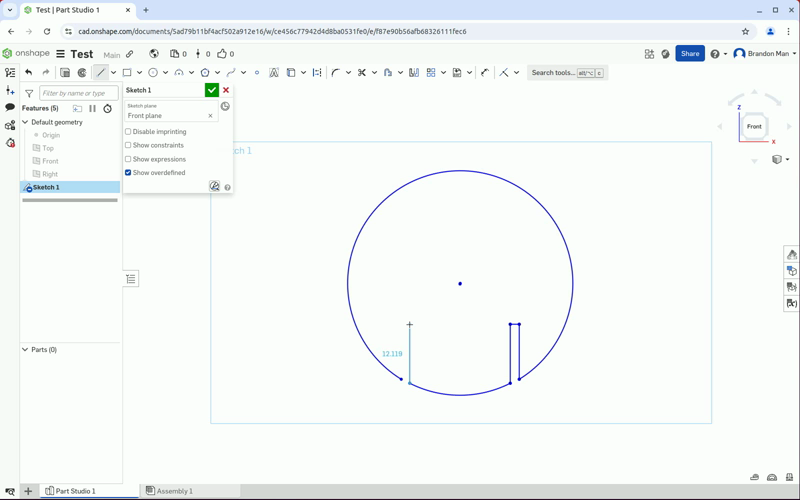
key_down(shift)
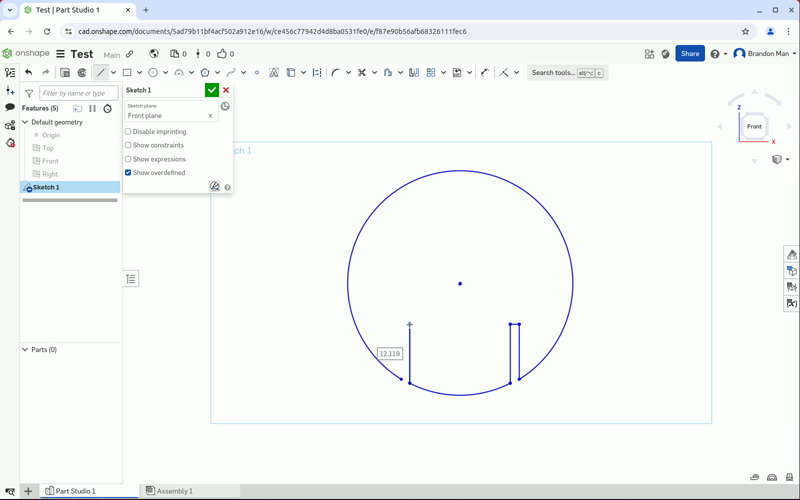
mouse_move(439, 324)
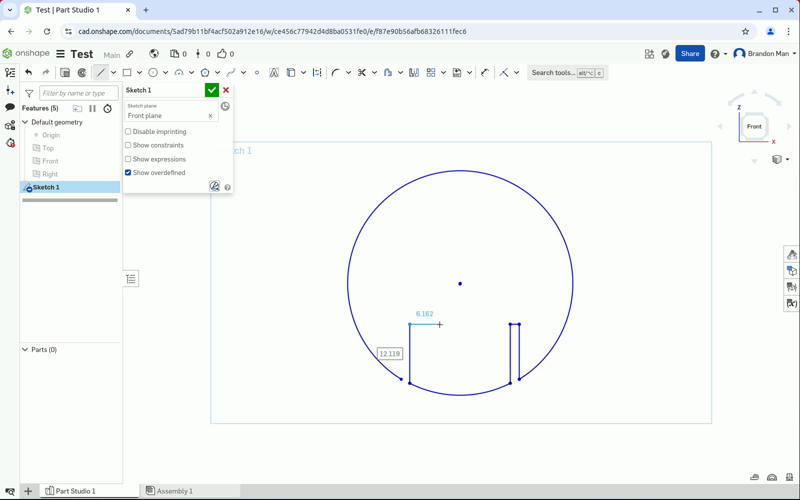
mouse_move(401, 324)
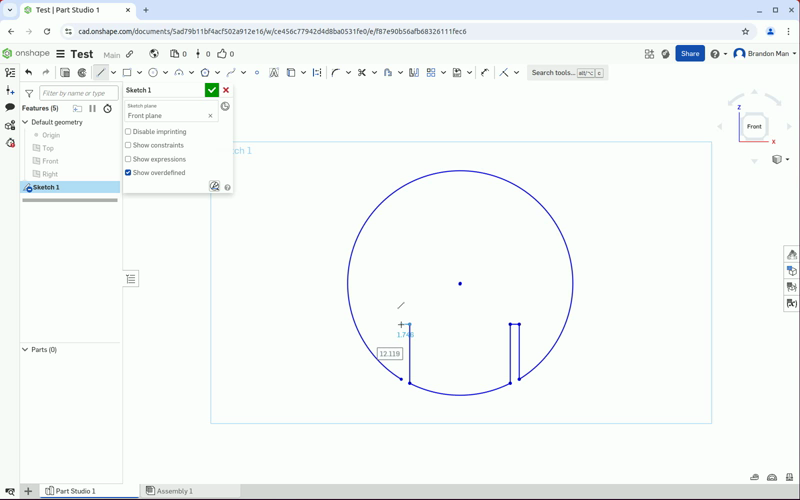
click(401, 324)
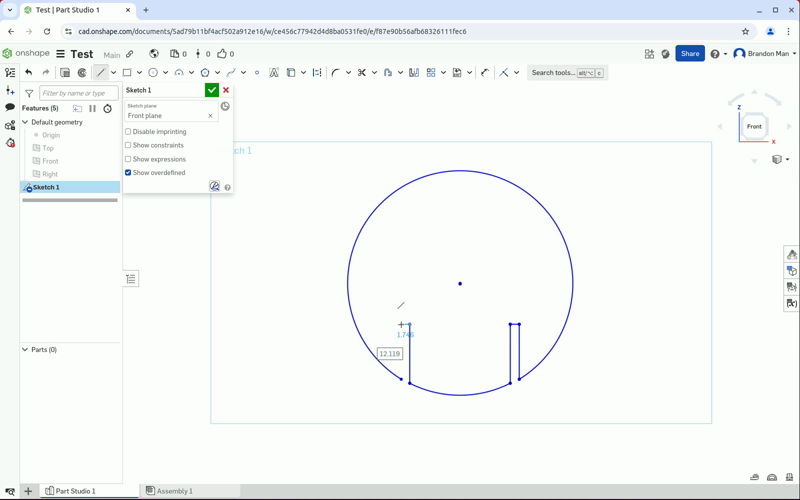
key_up(shift)
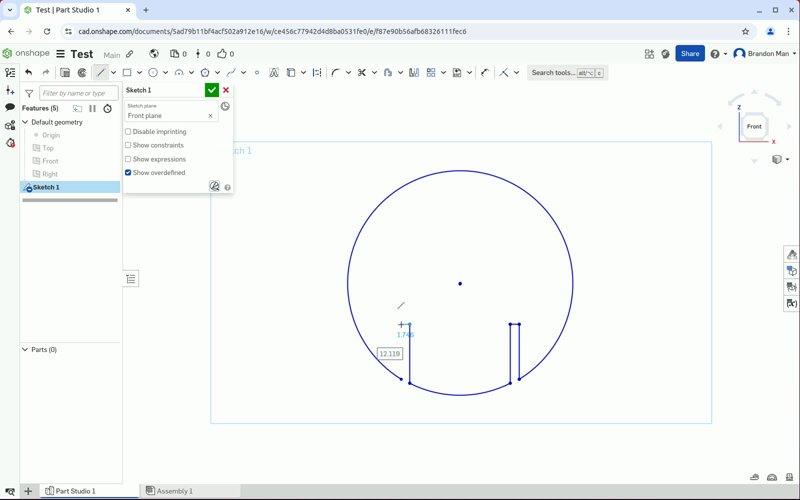
mouse_move(431, 324)
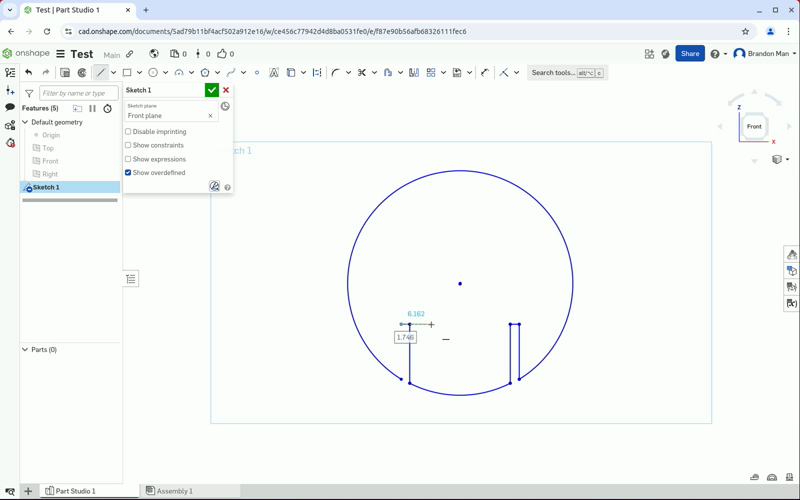
key_down(shift)
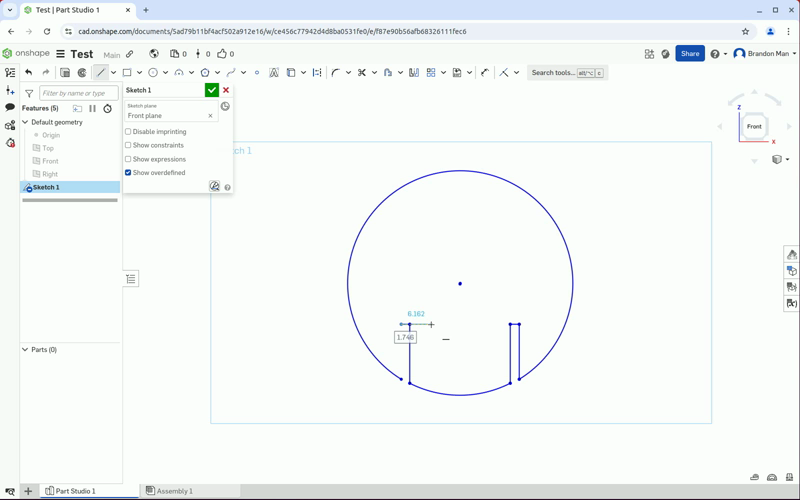
mouse_move(401, 379)
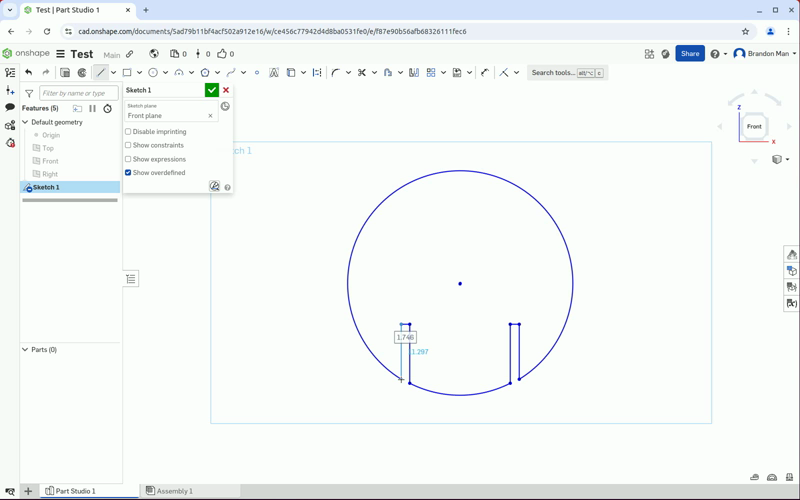
key_up(shift)
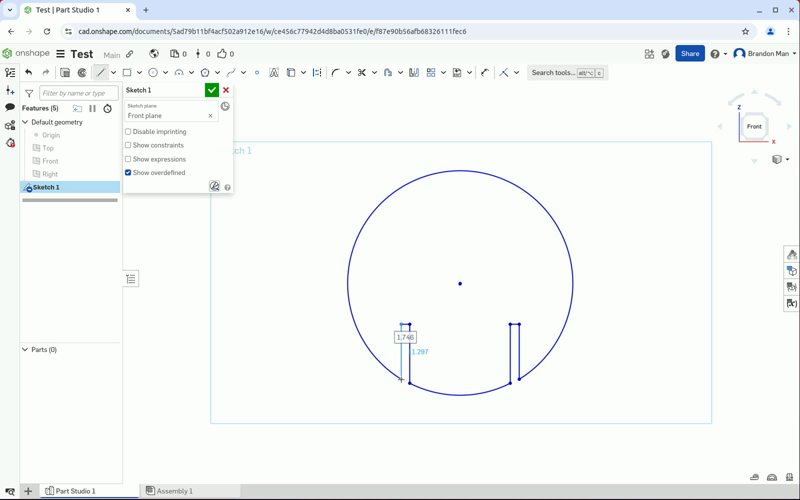
click(401, 379)
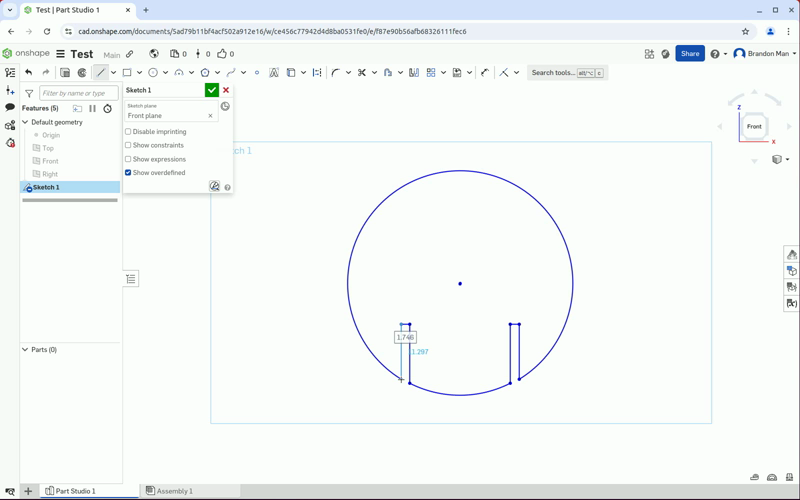
key(esc)
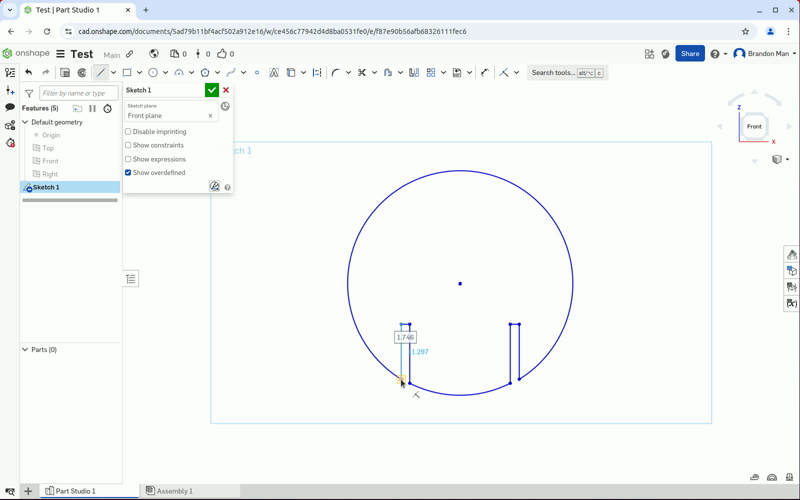
key(c)
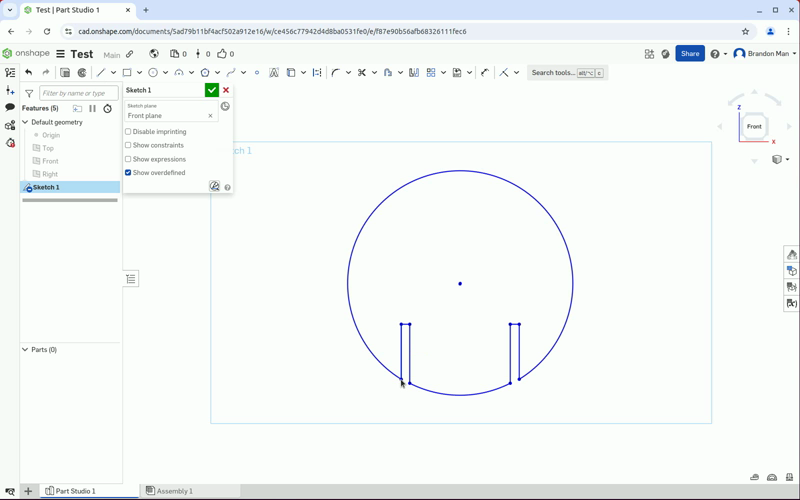
key_down(shift)
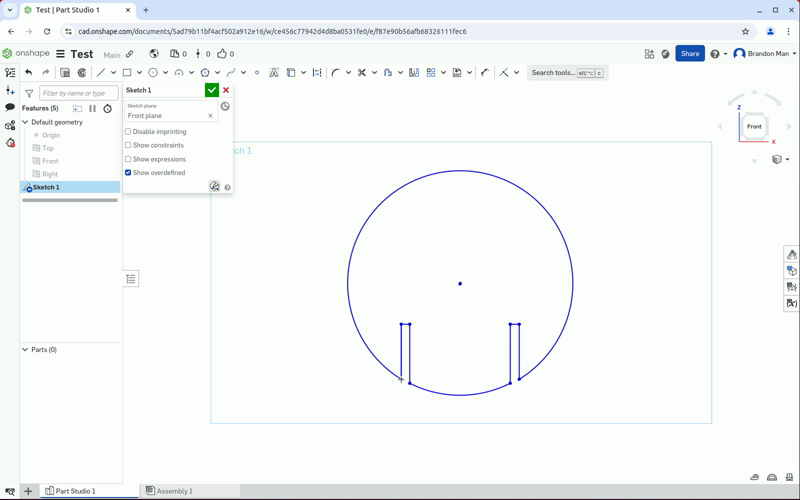
mouse_move(385, 223)
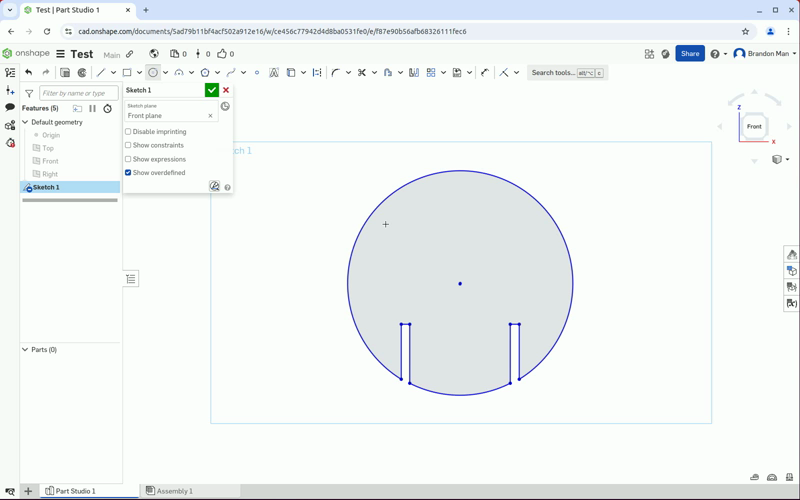
click(385, 223)
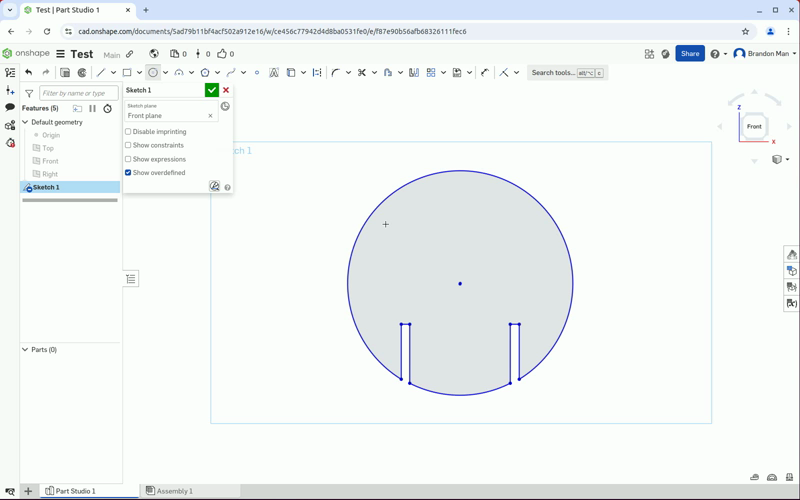
key_up(shift)
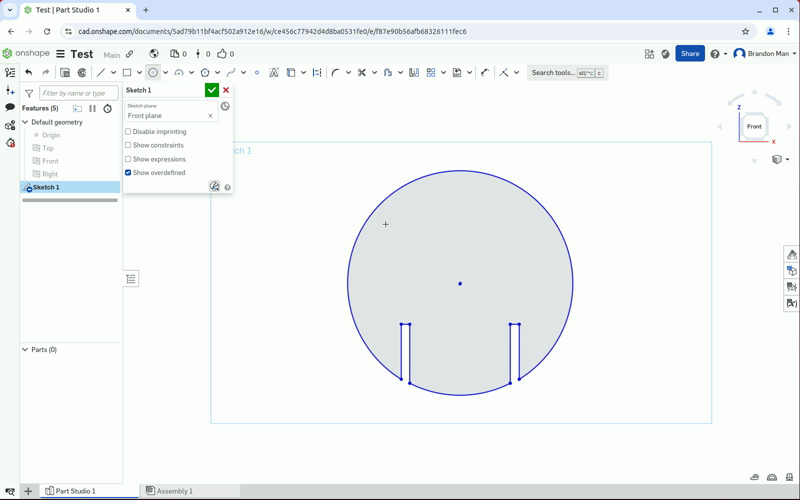
mouse_move(392, 223)
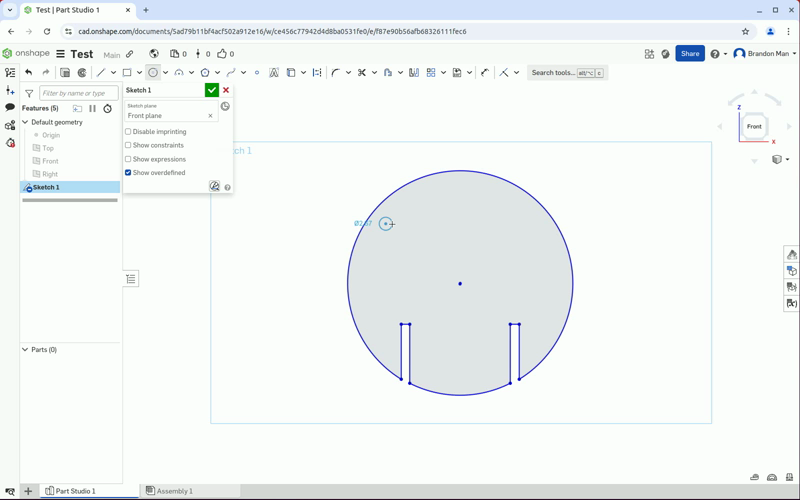
click(392, 223)
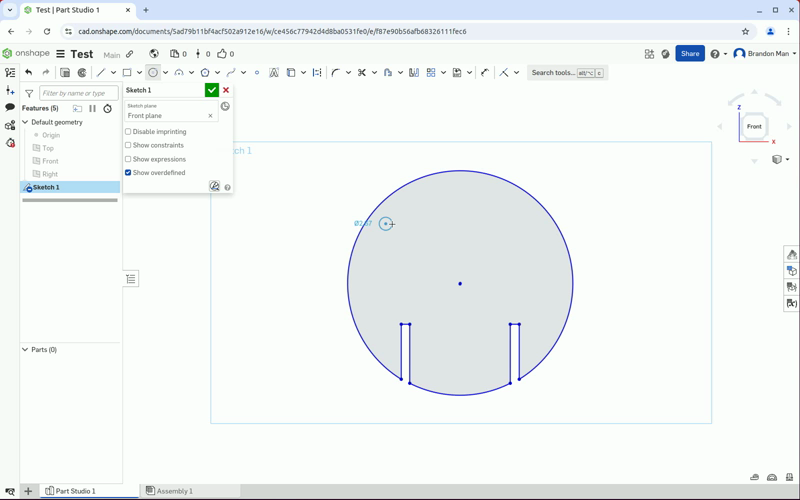
key(esc)
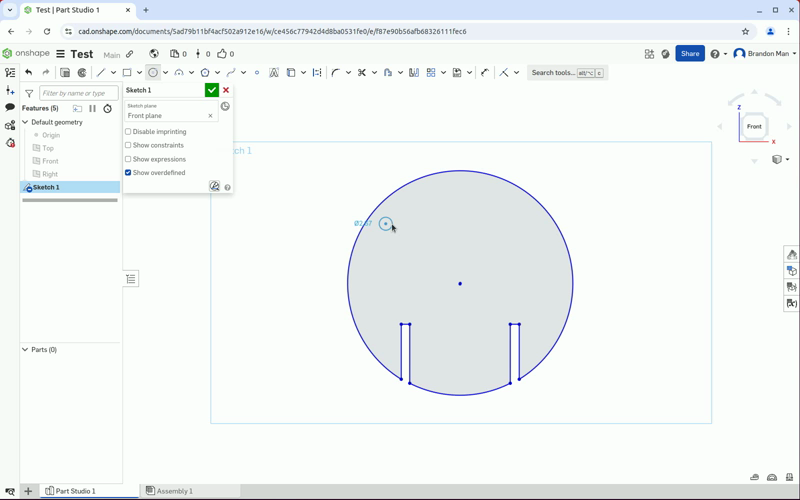
key(c)
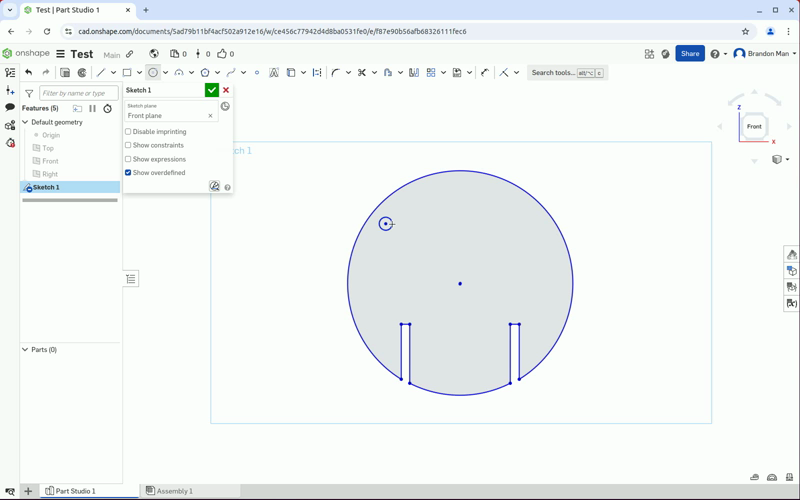
key_down(shift)
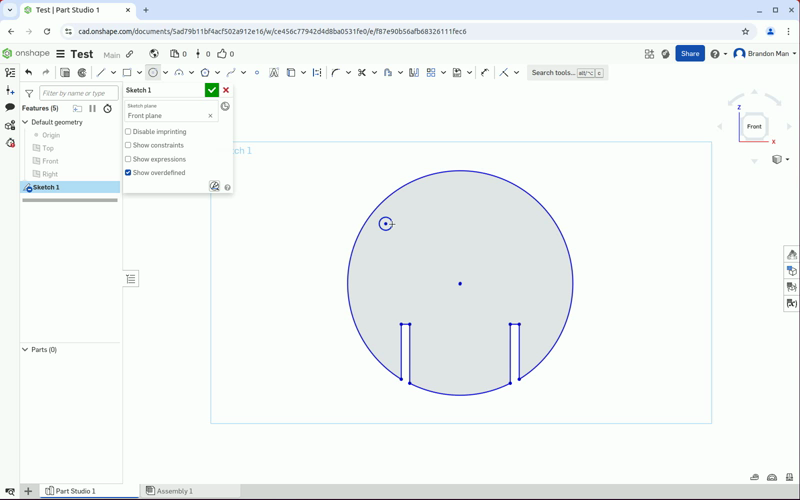
mouse_move(418, 326)
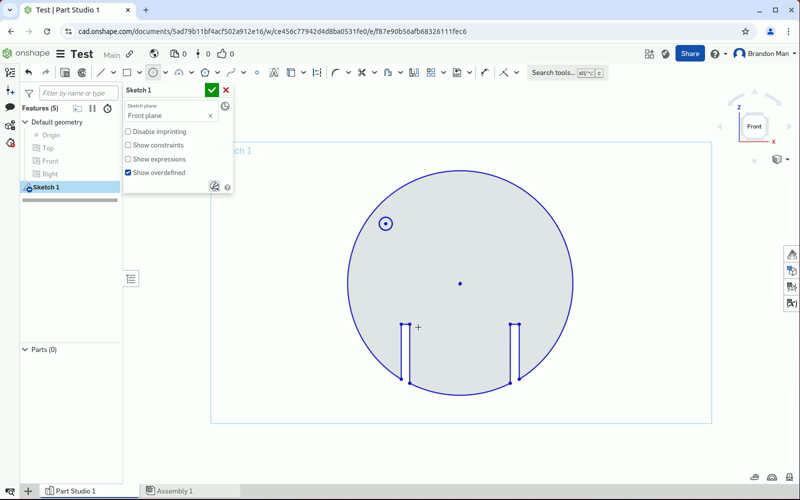
click(418, 326)
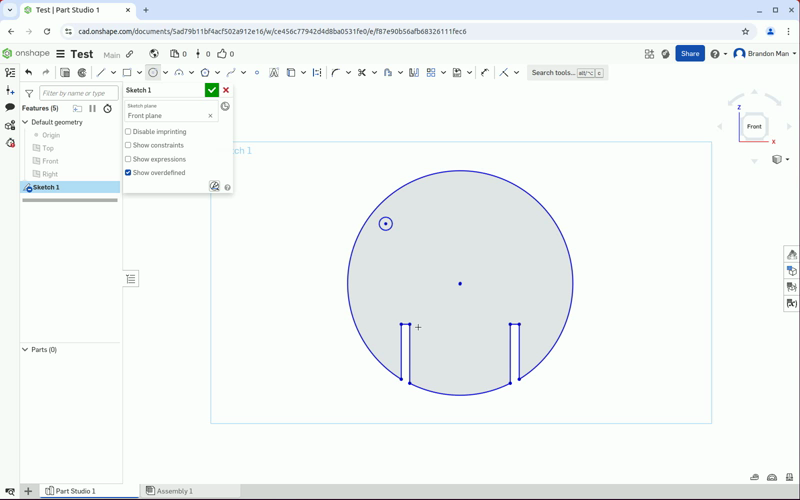
key_up(shift)
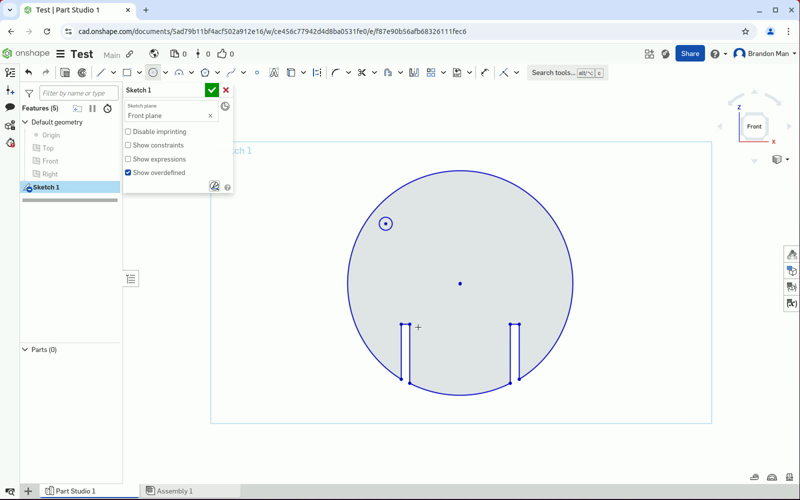
mouse_move(420, 326)
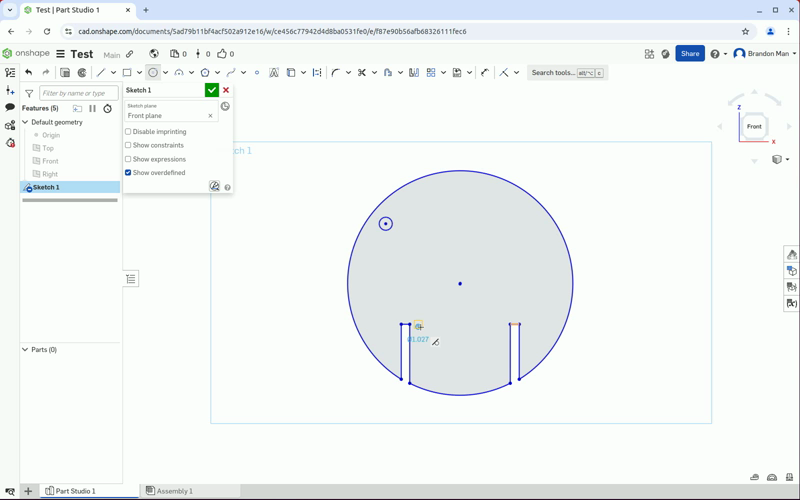
scroll(6)
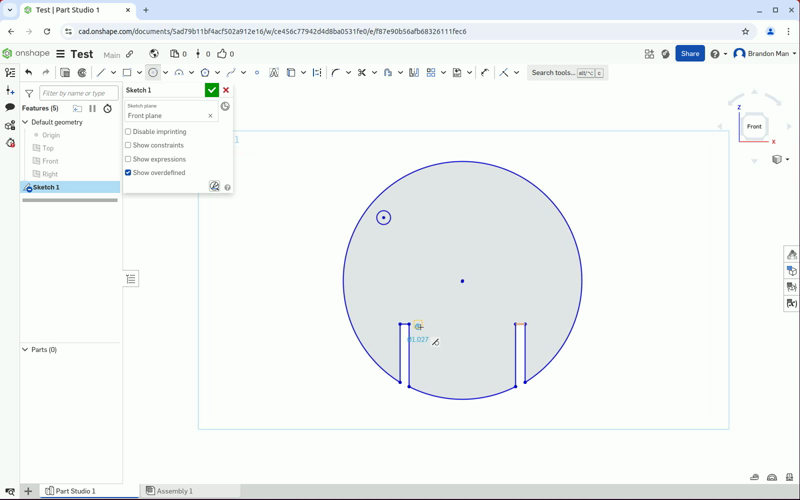
scroll(6)
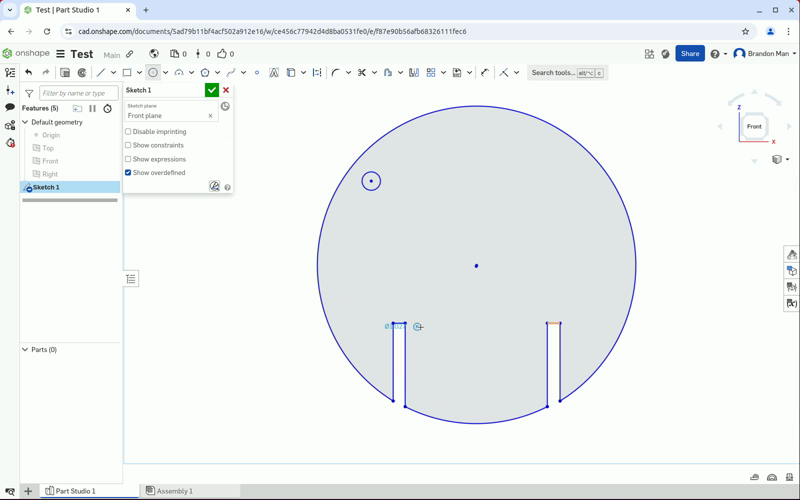
scroll(6)
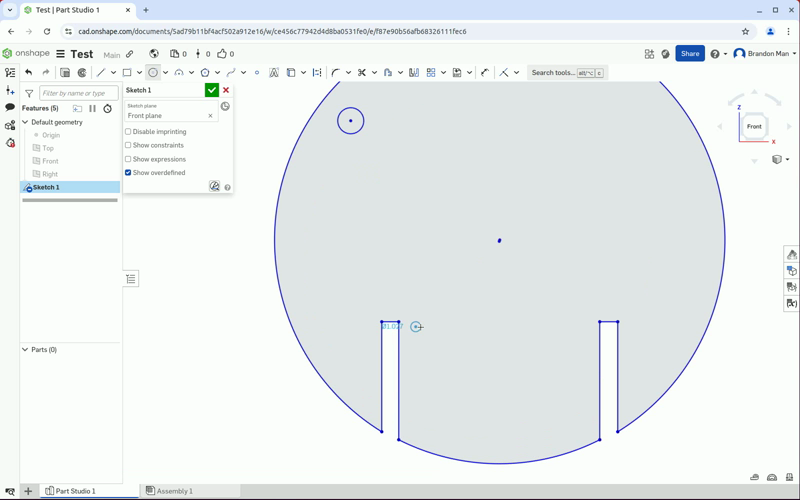
scroll(6)
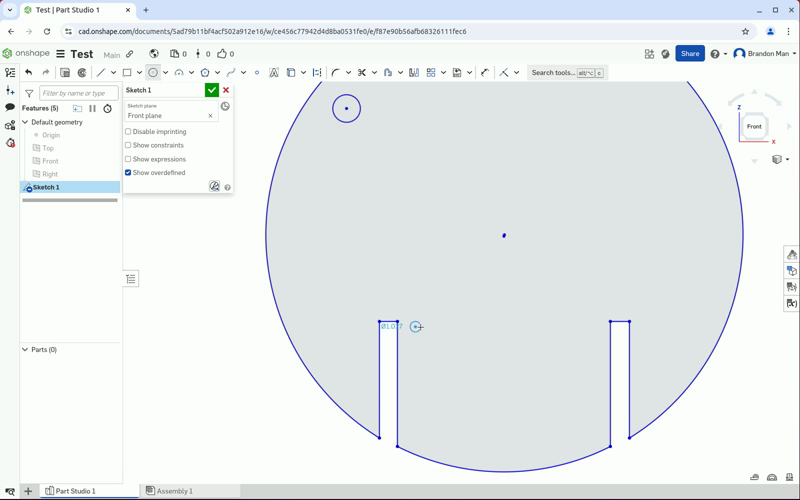
scroll(6)
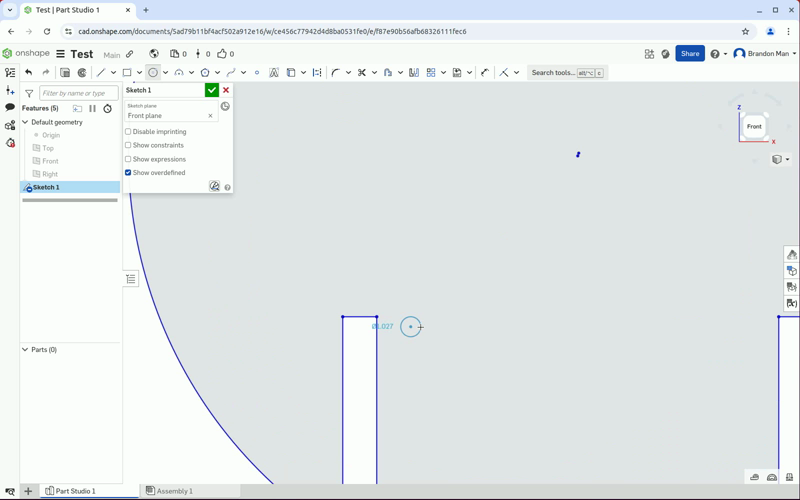
scroll(6)
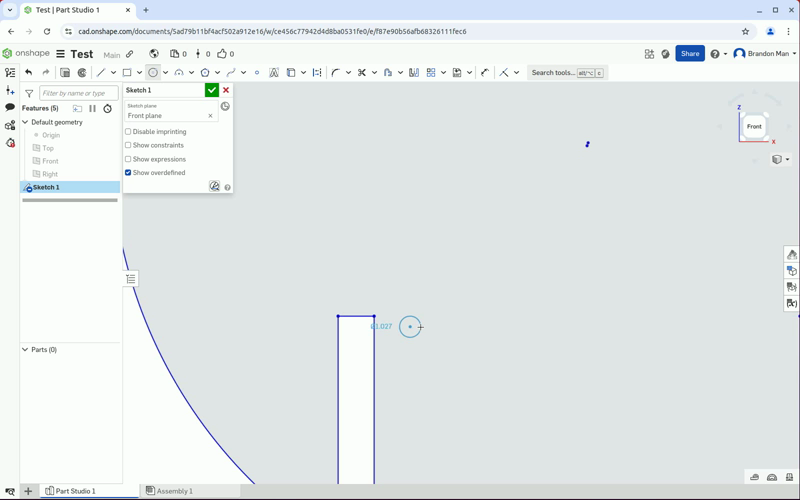
scroll(6)
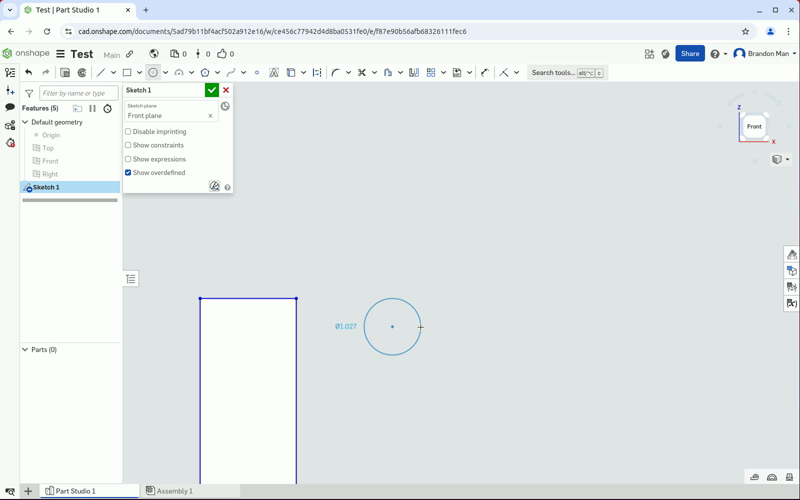
click(420, 326)
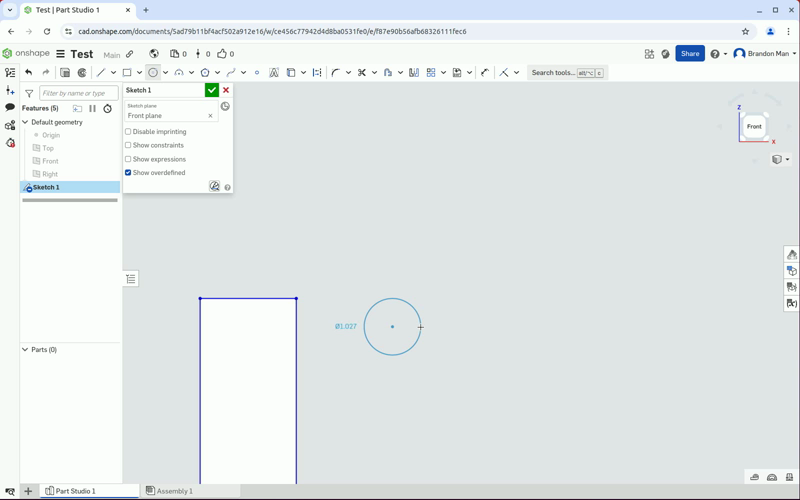
scroll(-6)
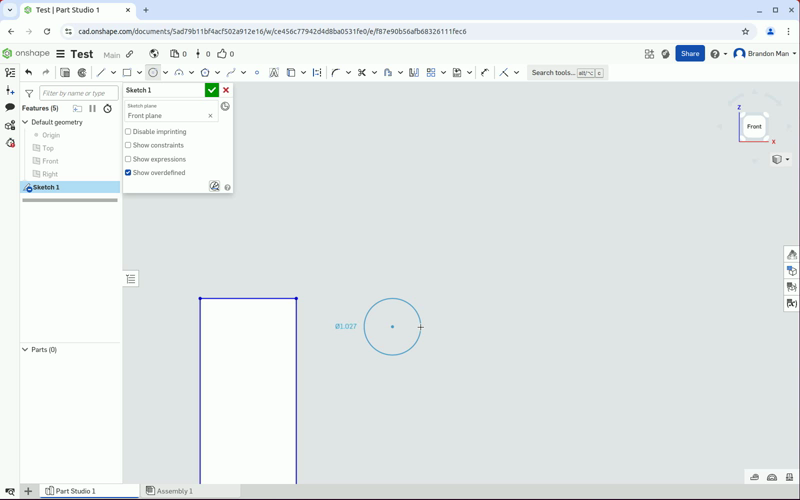
scroll(-6)
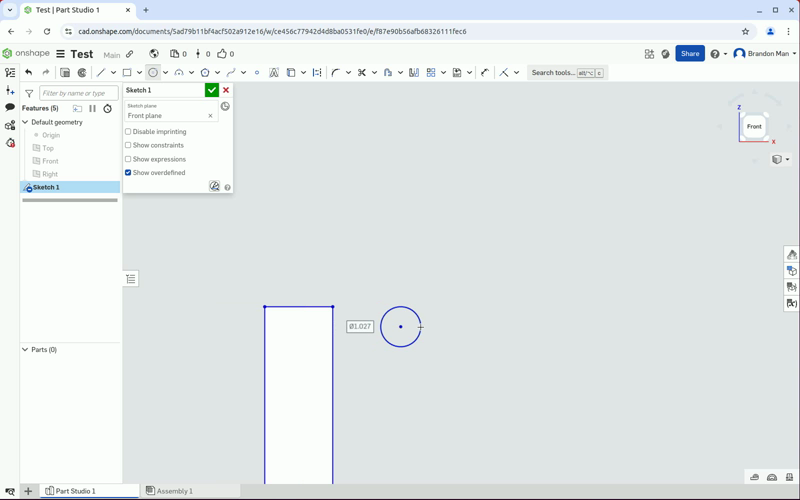
scroll(-6)
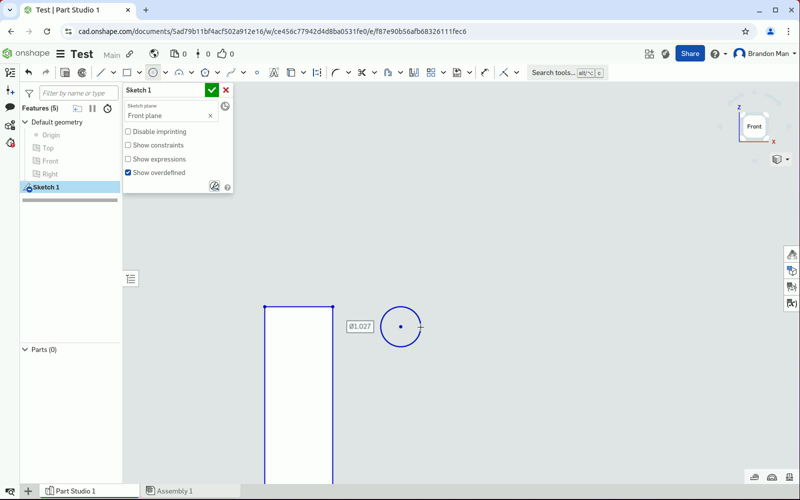
scroll(-6)
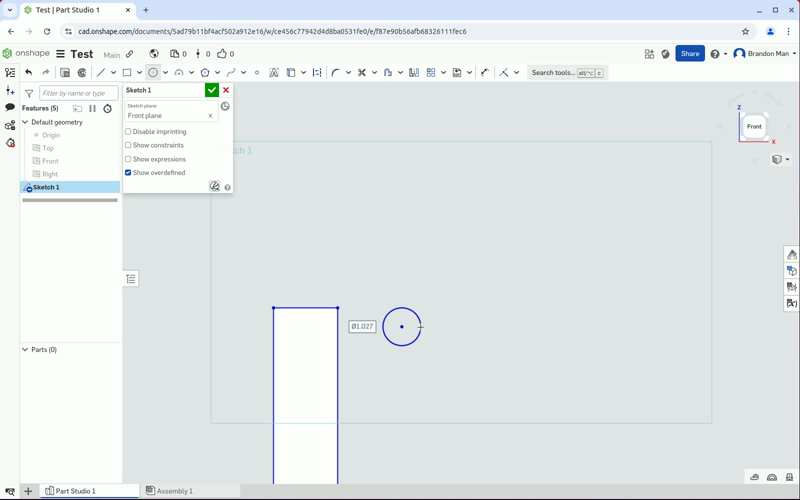
scroll(-6)
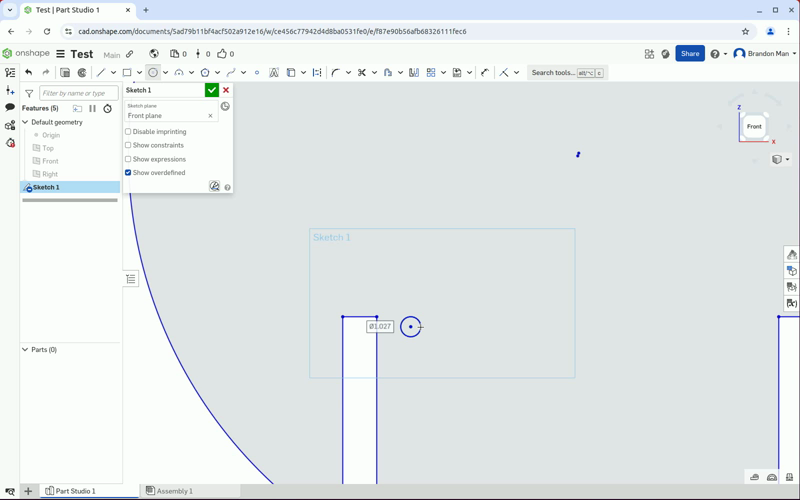
scroll(-6)
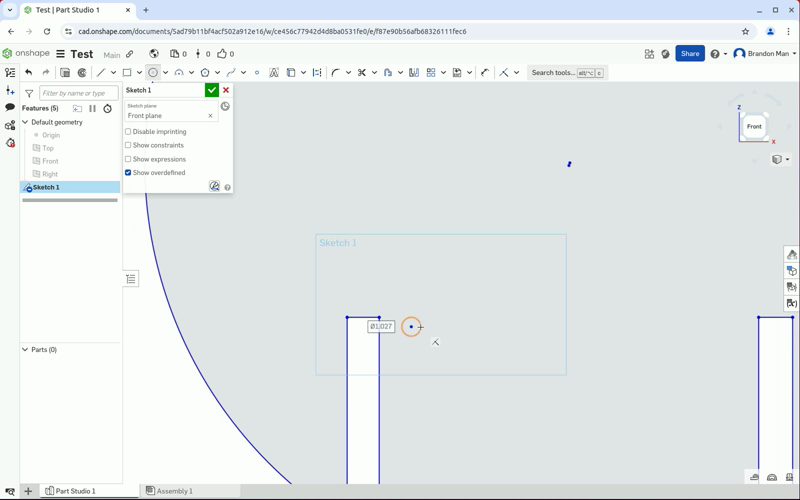
scroll(-6)
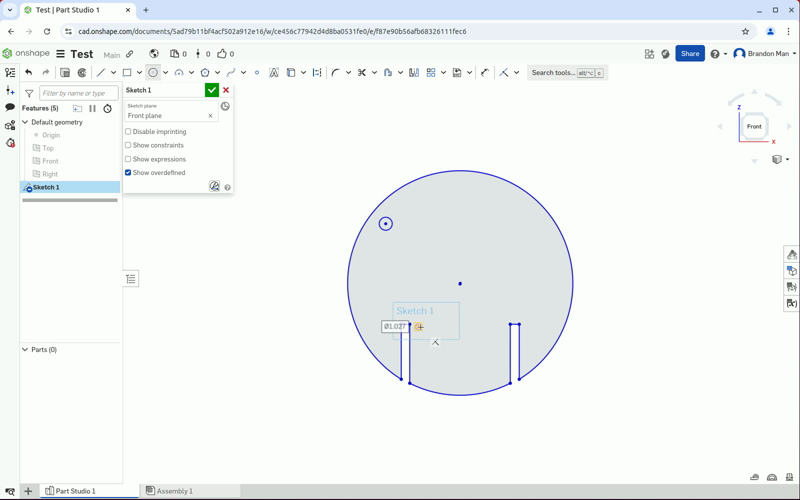
key(esc)
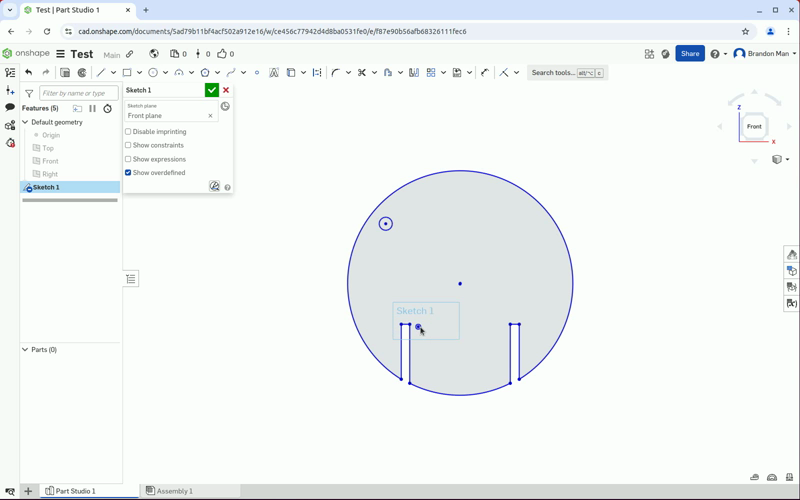
key(l)
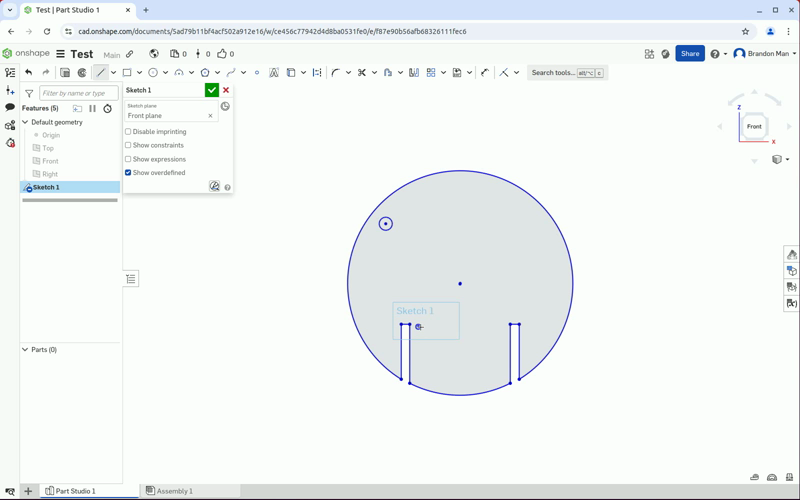
key_down(shift)
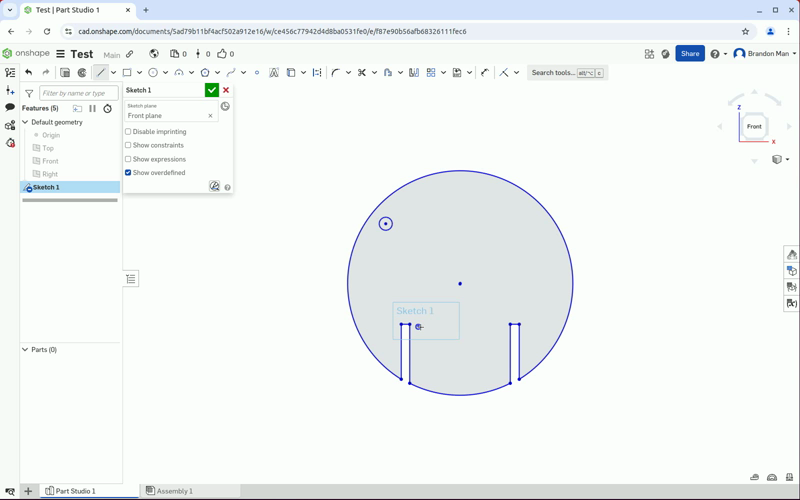
mouse_move(429, 298)
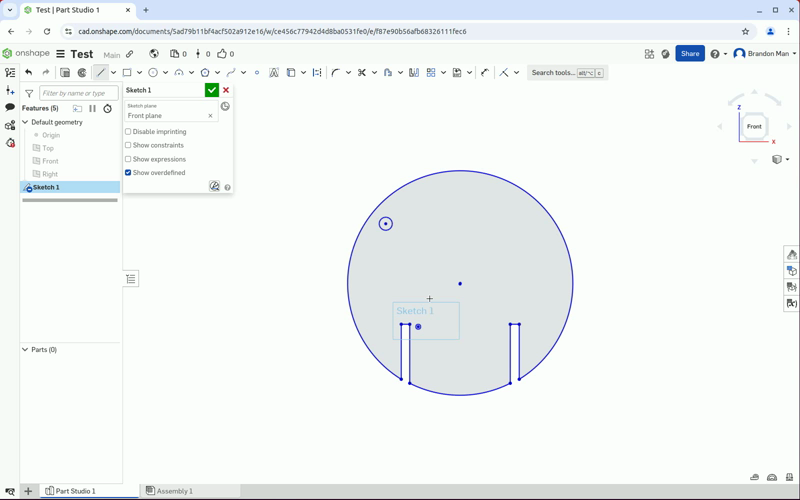
click(429, 298)
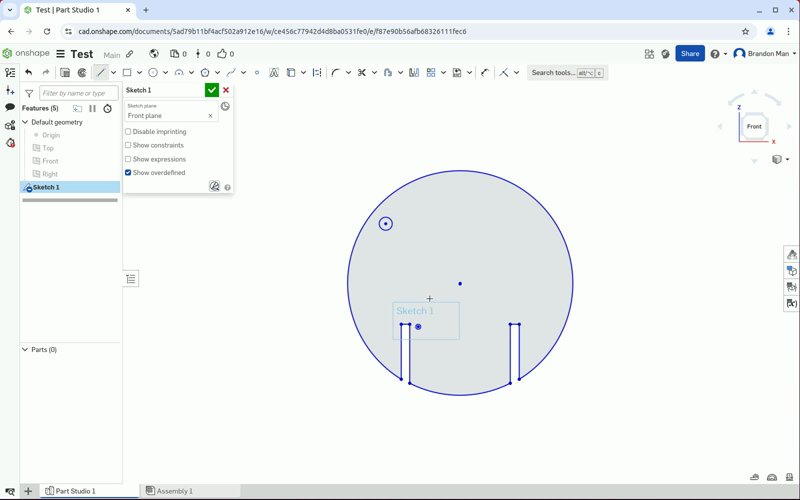
key_up(shift)
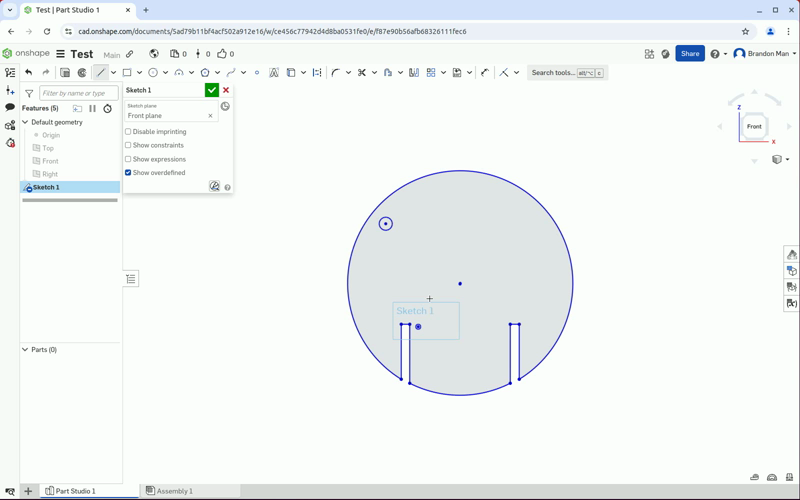
key_down(shift)
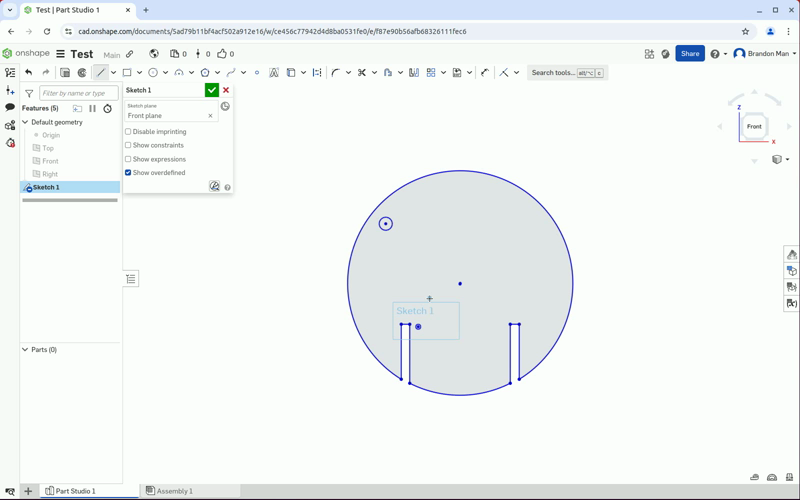
mouse_move(492, 298)
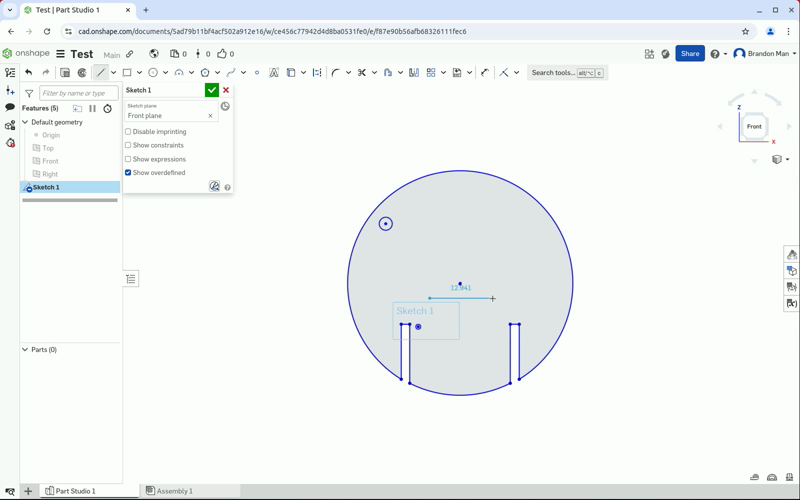
click(492, 298)
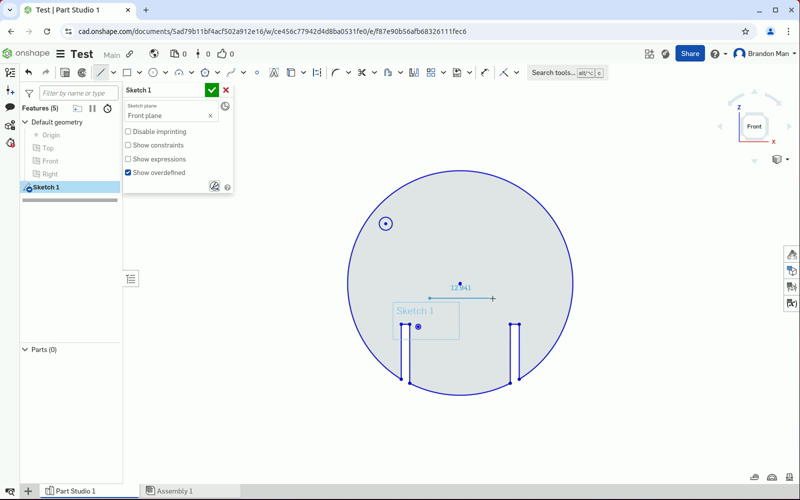
key_up(shift)
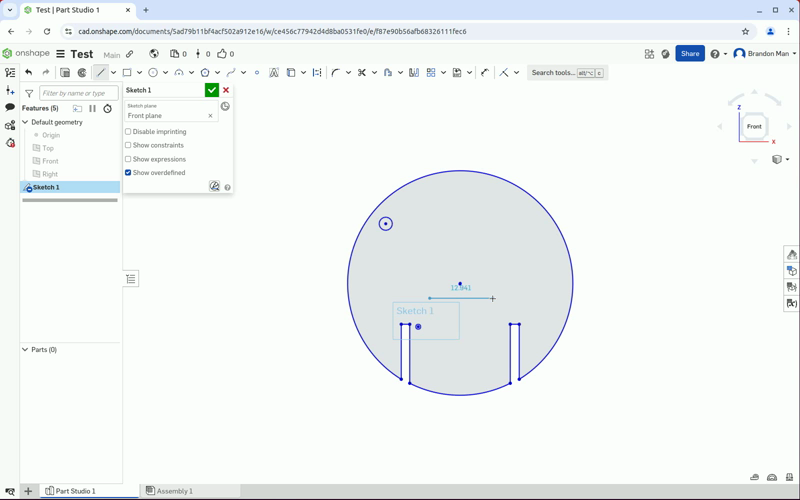
key_down(shift)
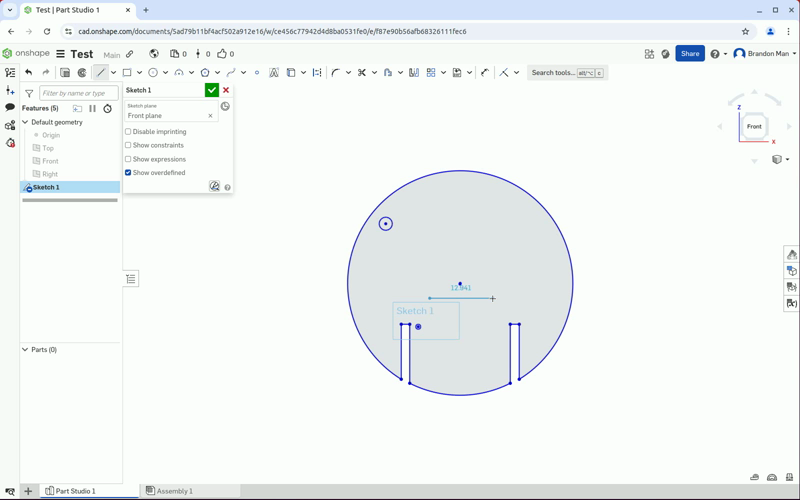
mouse_move(522, 298)
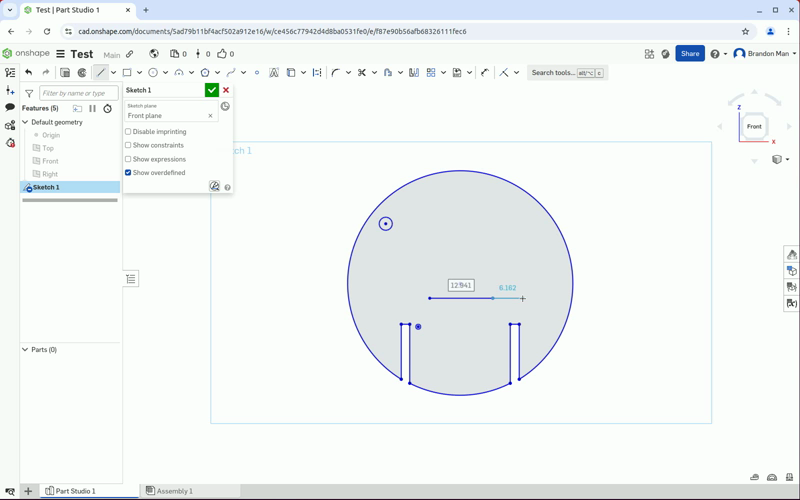
mouse_move(492, 243)
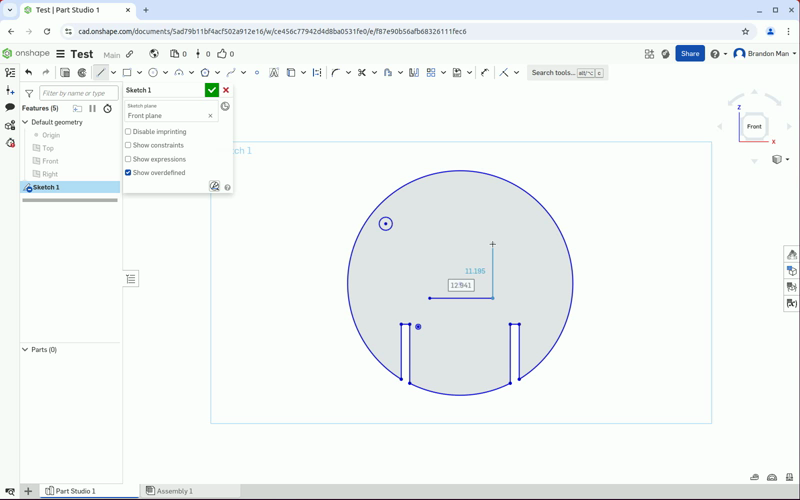
click(492, 243)
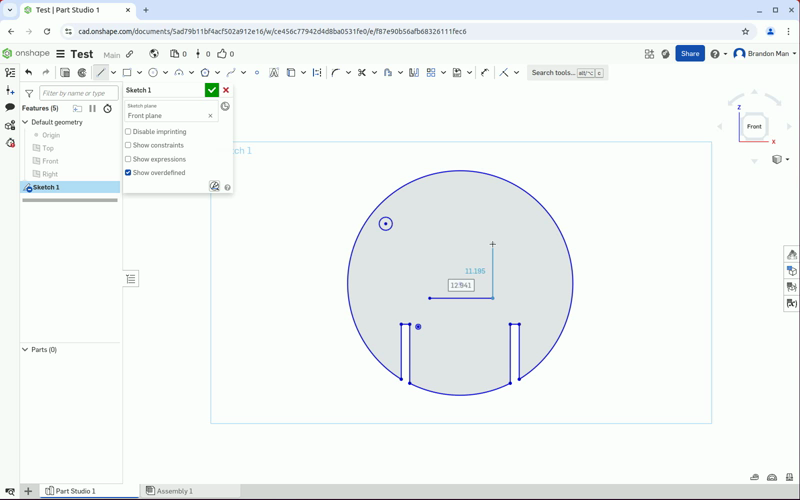
key_up(shift)
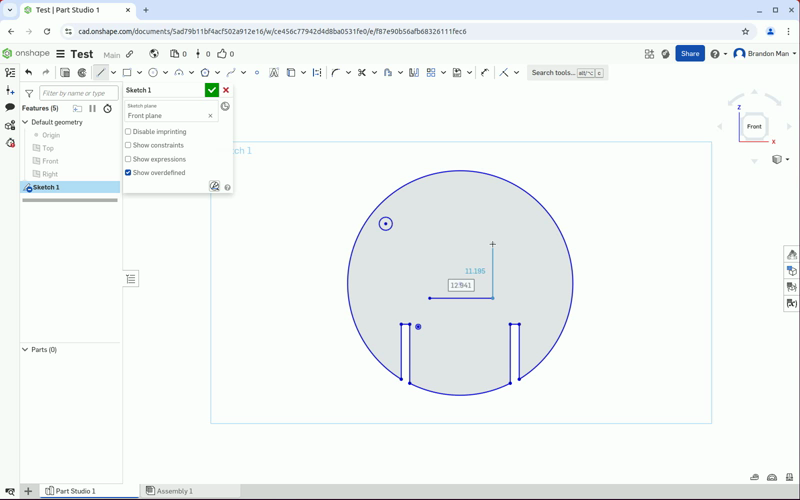
key_down(shift)
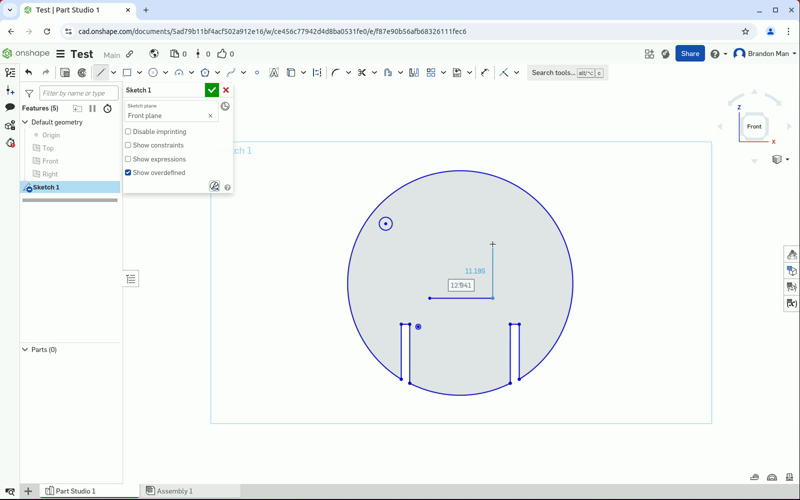
mouse_move(429, 243)
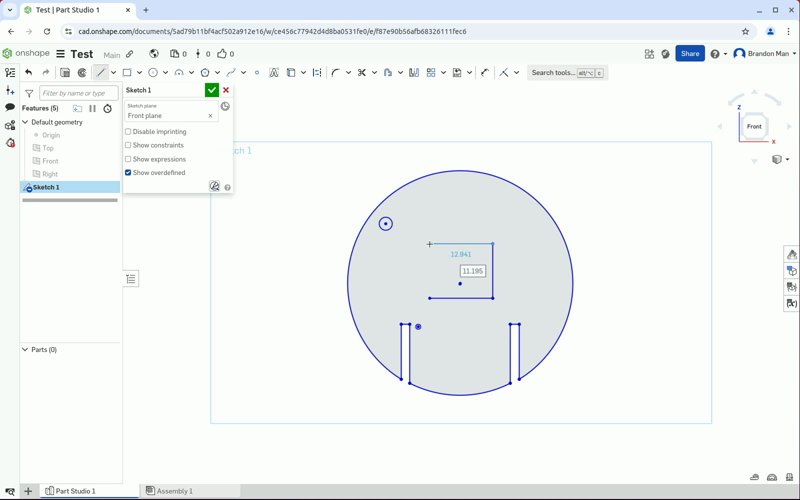
click(429, 243)
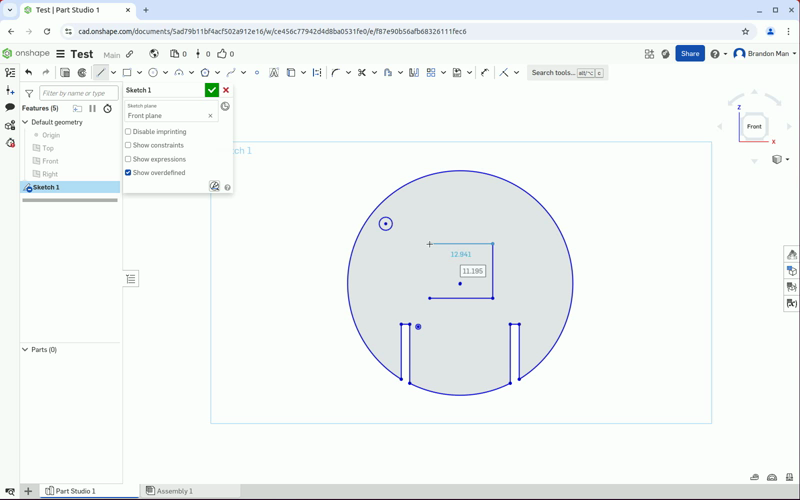
key_up(shift)
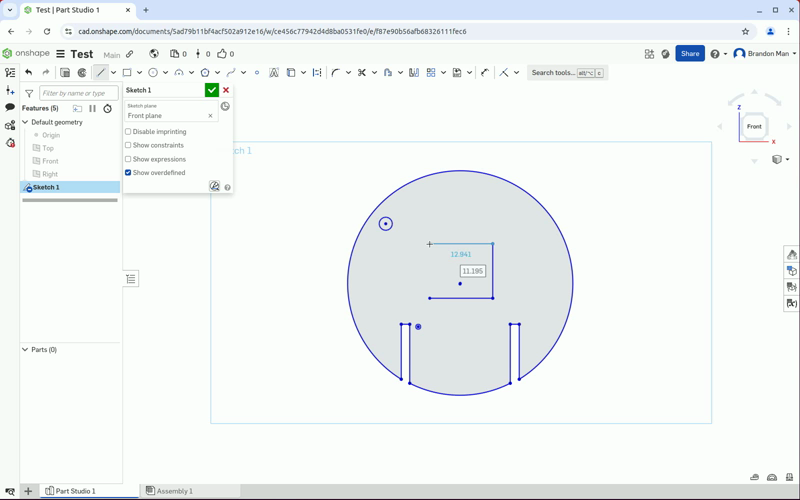
mouse_move(459, 243)
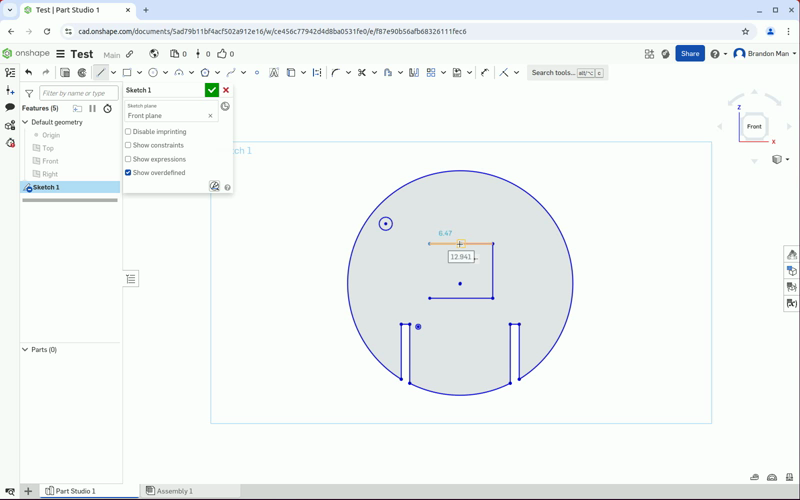
key_down(shift)
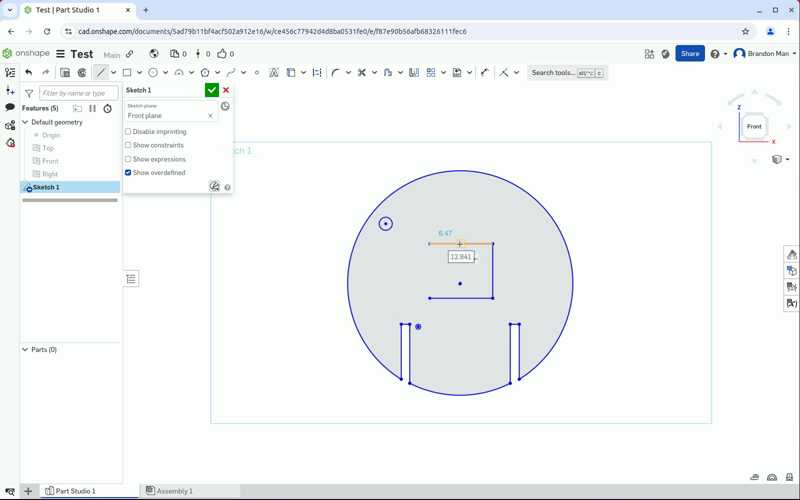
mouse_move(429, 298)
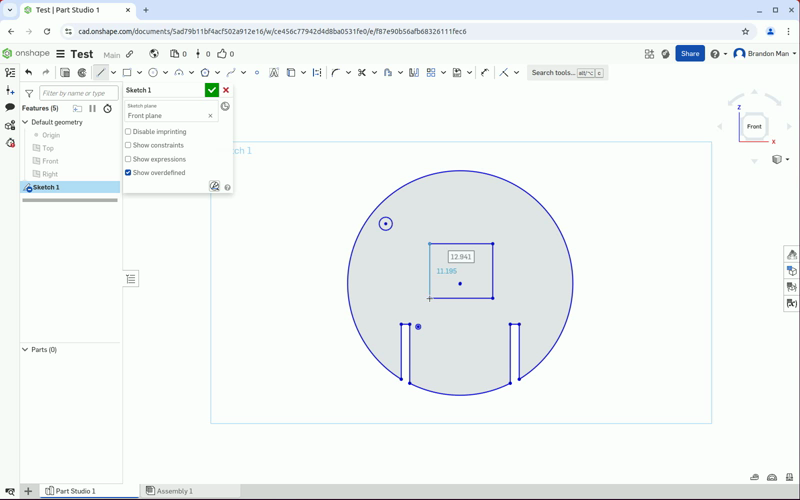
key_up(shift)
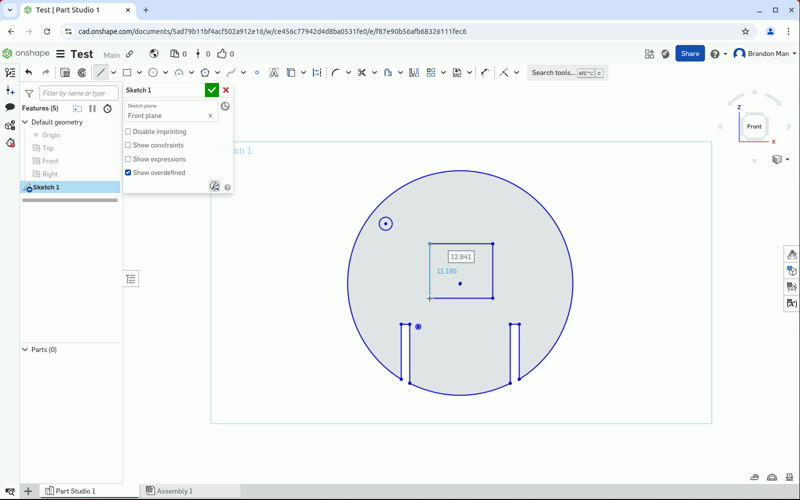
click(429, 298)
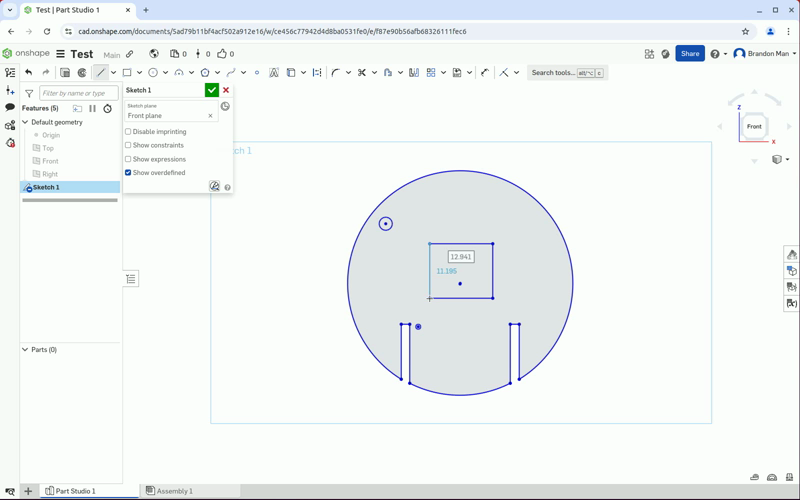
key(esc)
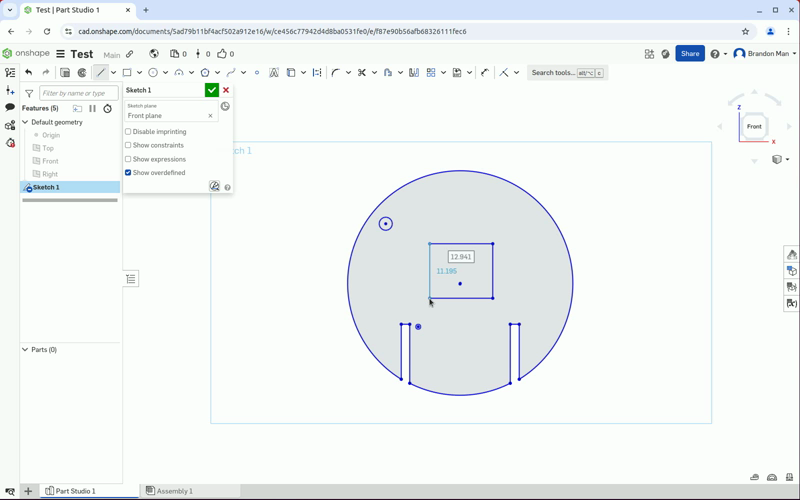
key(c)
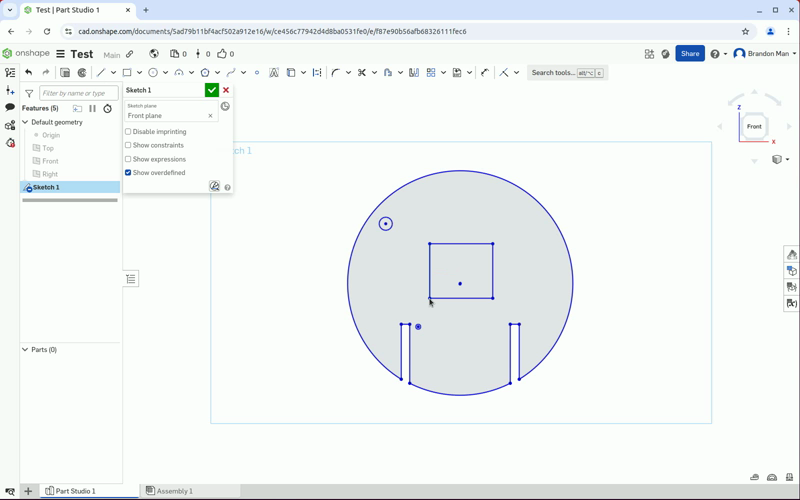
key_down(shift)
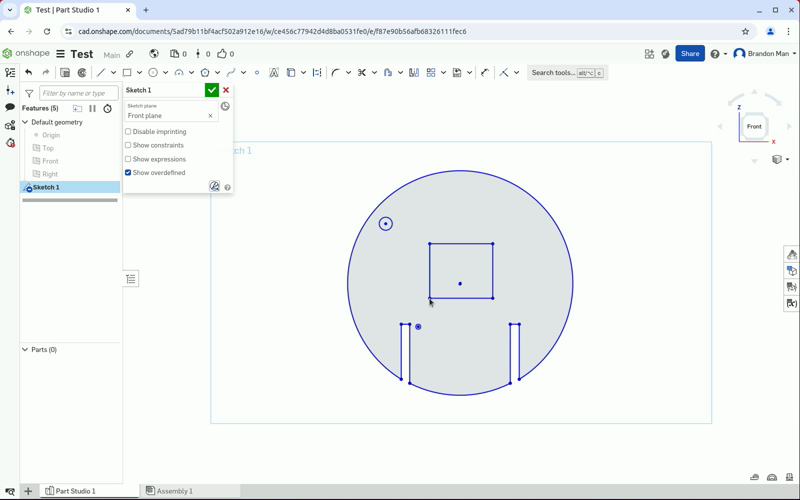
mouse_move(501, 326)
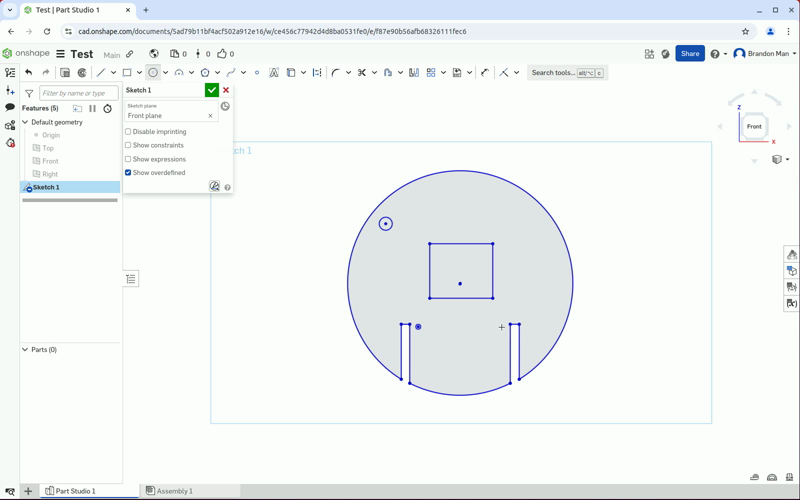
click(501, 326)
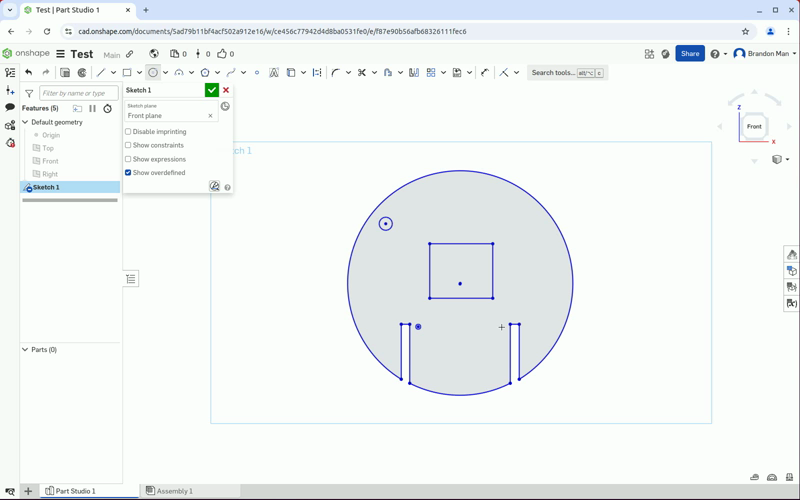
key_up(shift)
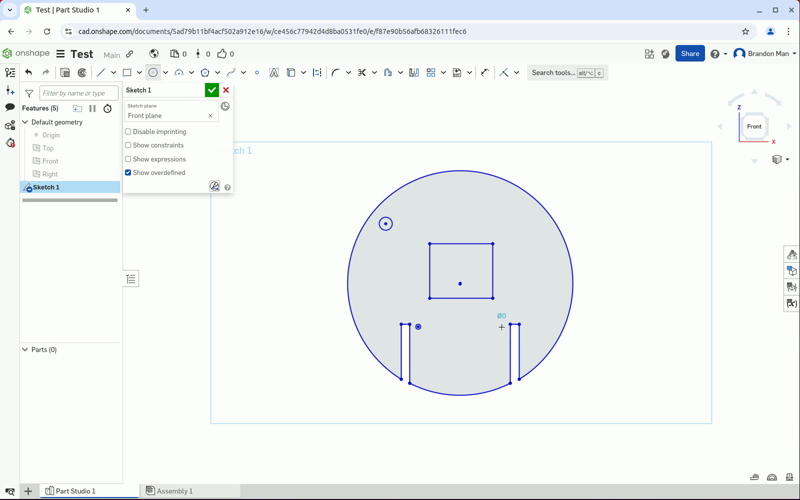
mouse_move(503, 326)
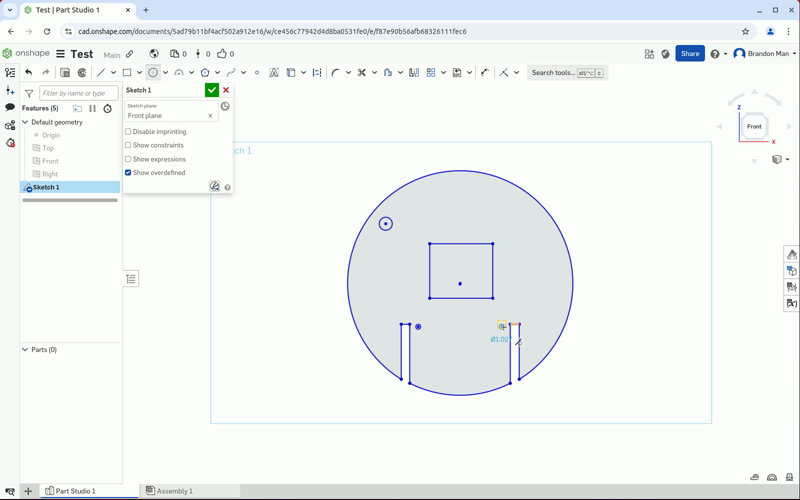
scroll(6)
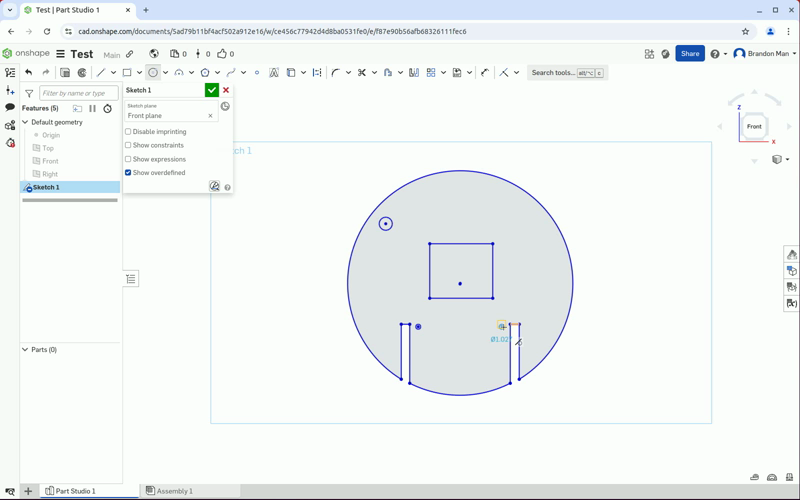
scroll(6)
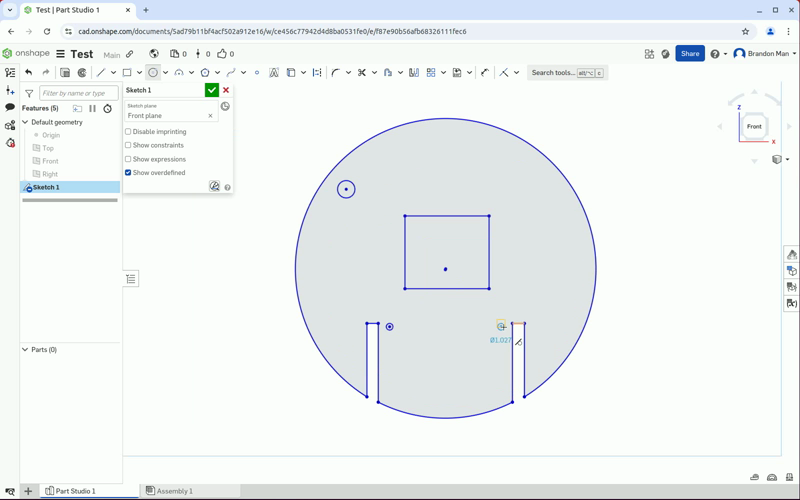
scroll(6)
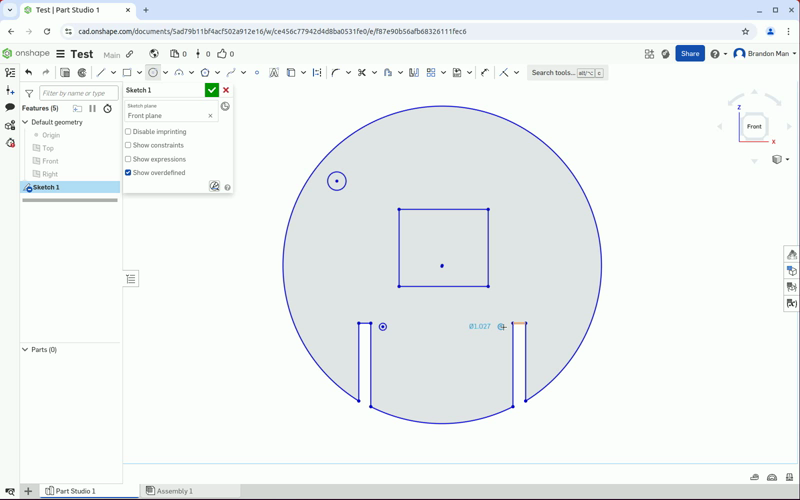
scroll(6)
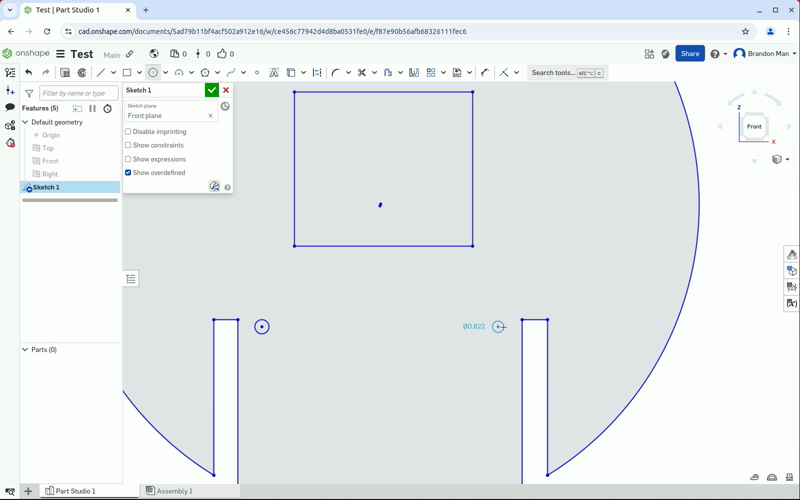
scroll(6)
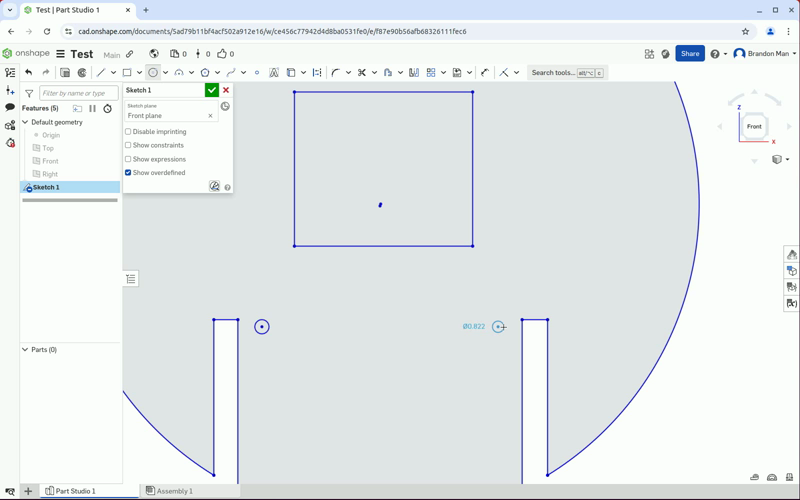
scroll(6)
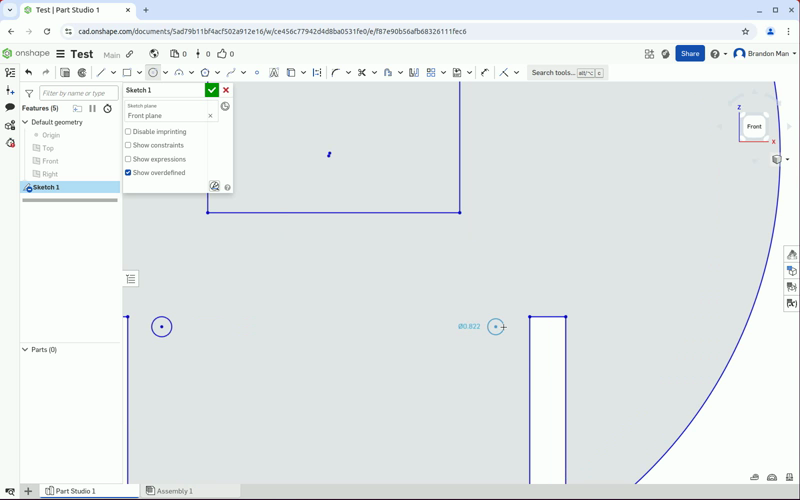
scroll(6)
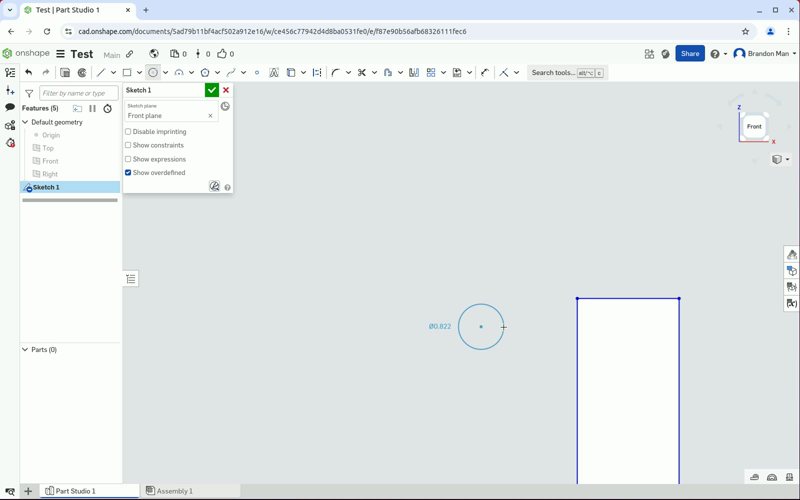
click(503, 326)
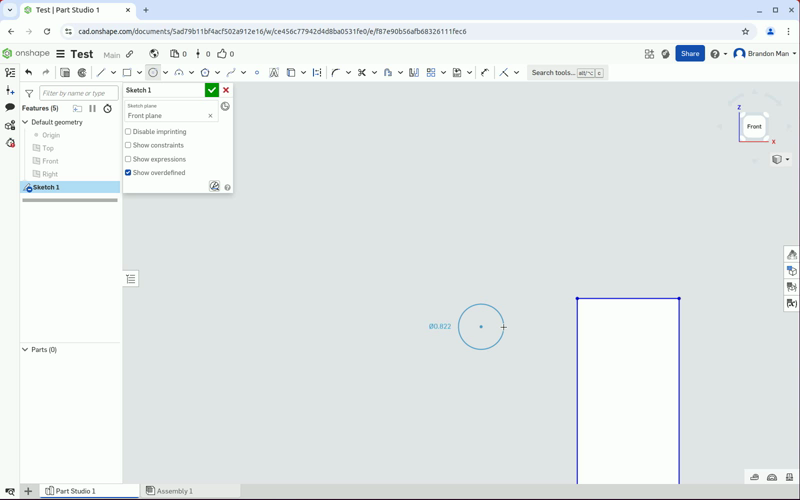
scroll(-6)
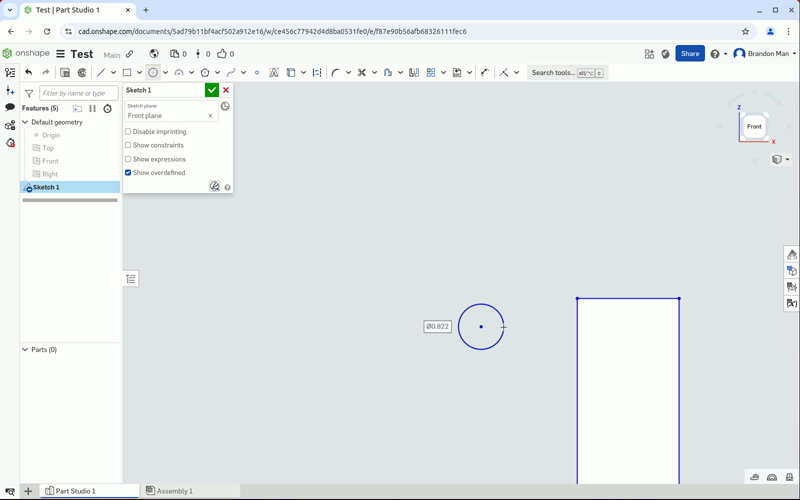
scroll(-6)
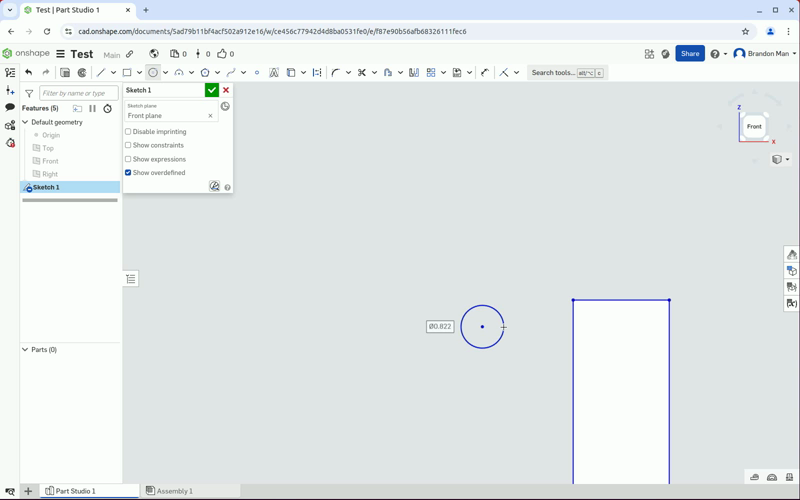
scroll(-6)
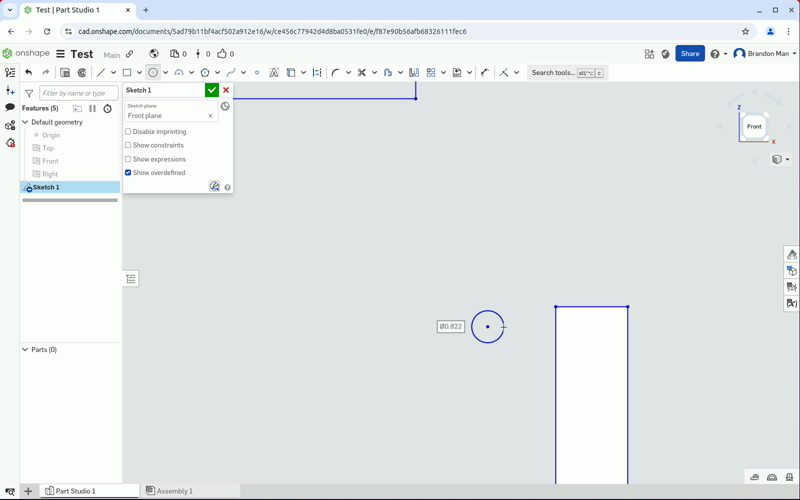
scroll(-6)
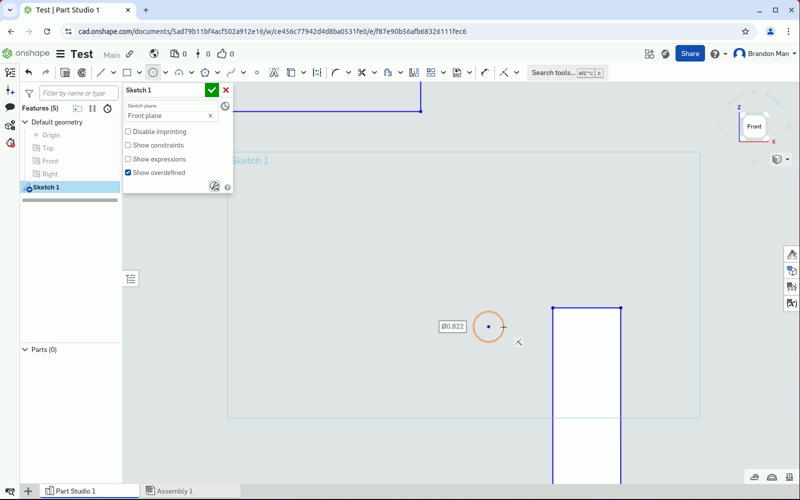
scroll(-6)
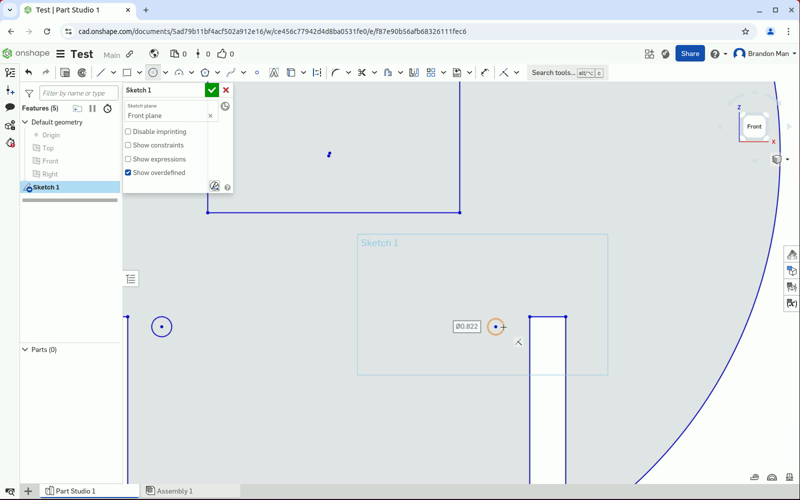
scroll(-6)
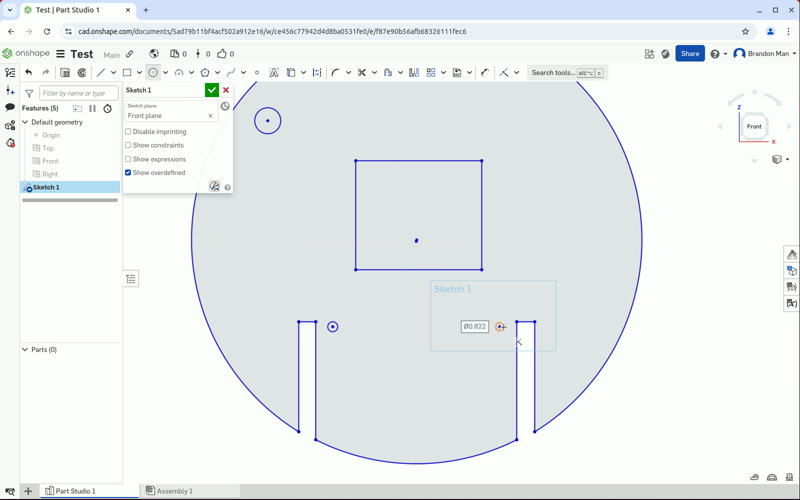
scroll(-6)
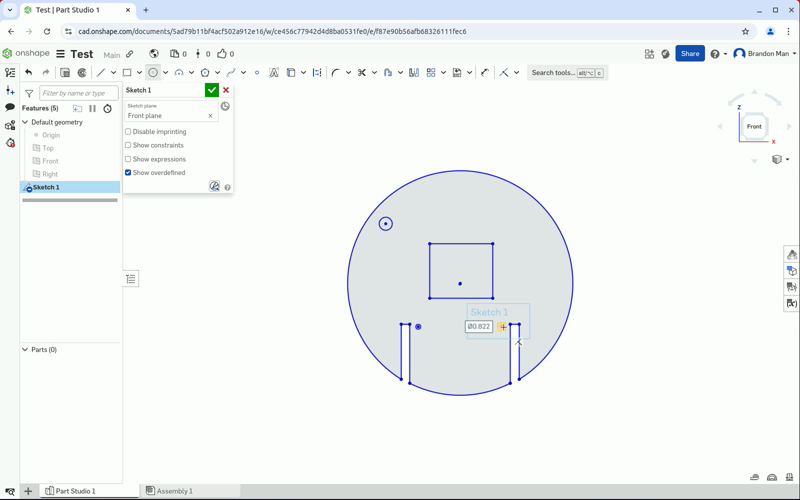
key(esc)
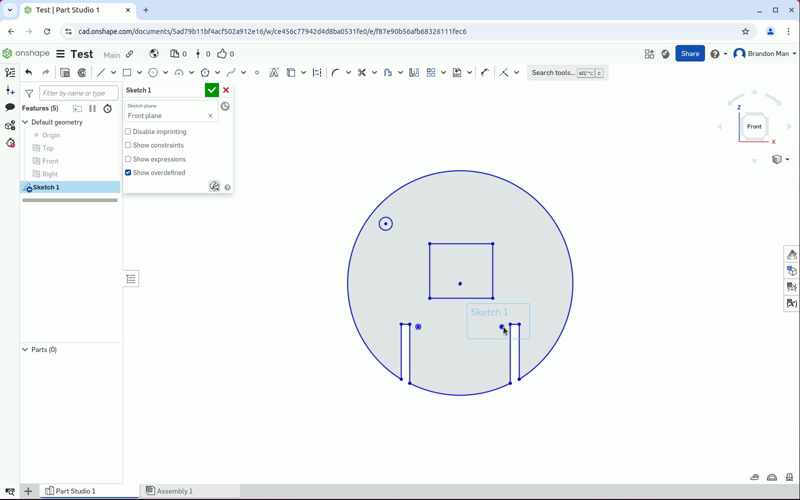
key(c)
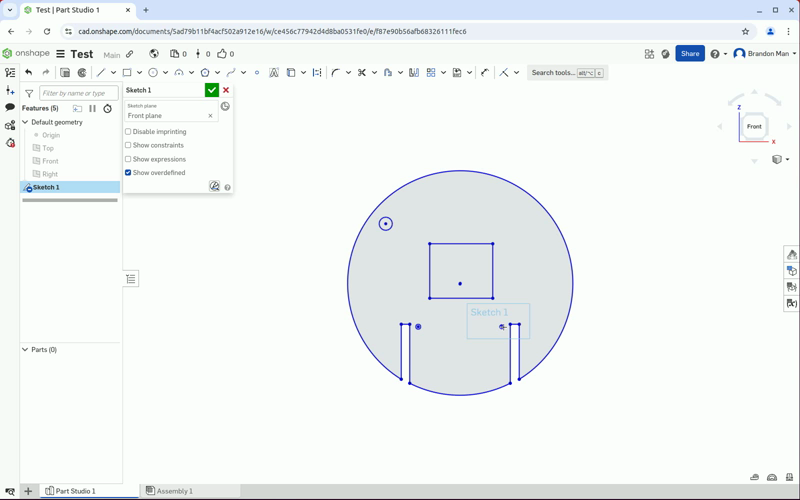
key_down(shift)
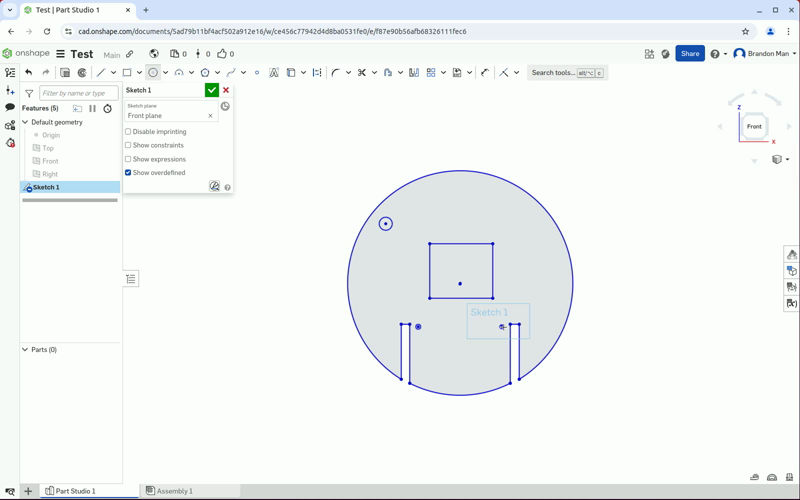
mouse_move(534, 223)
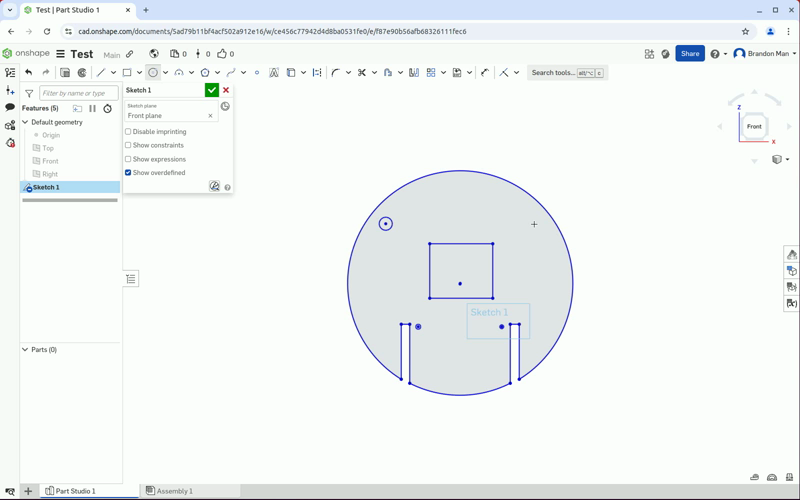
click(534, 223)
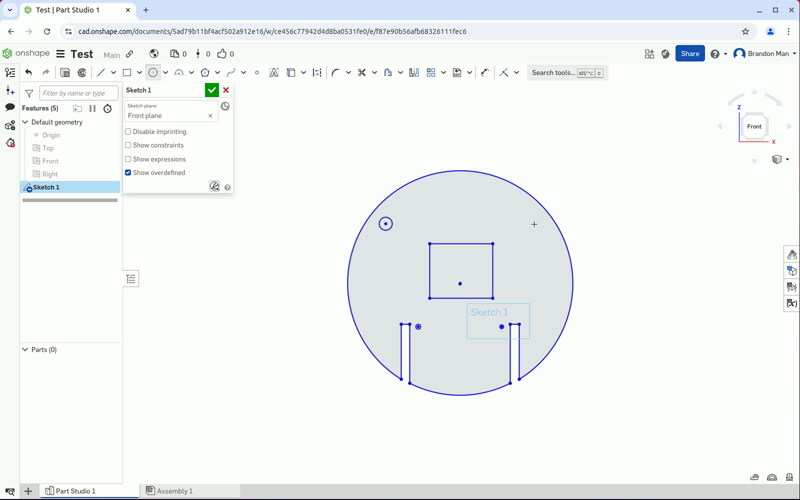
key_up(shift)
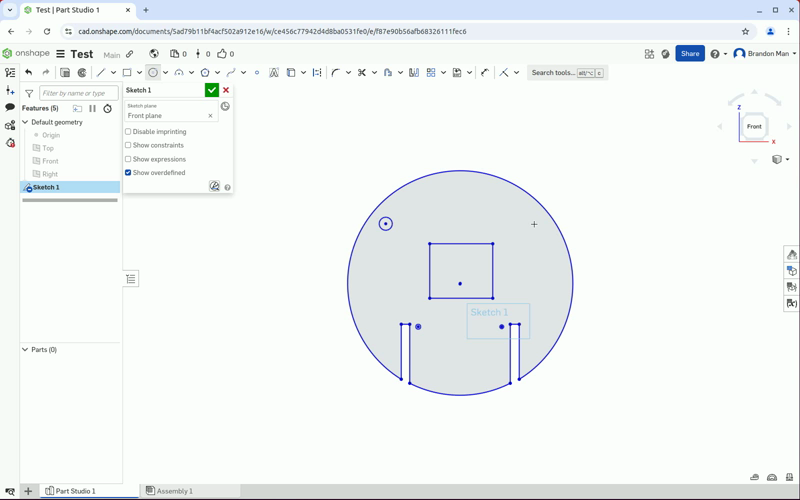
mouse_move(540, 223)
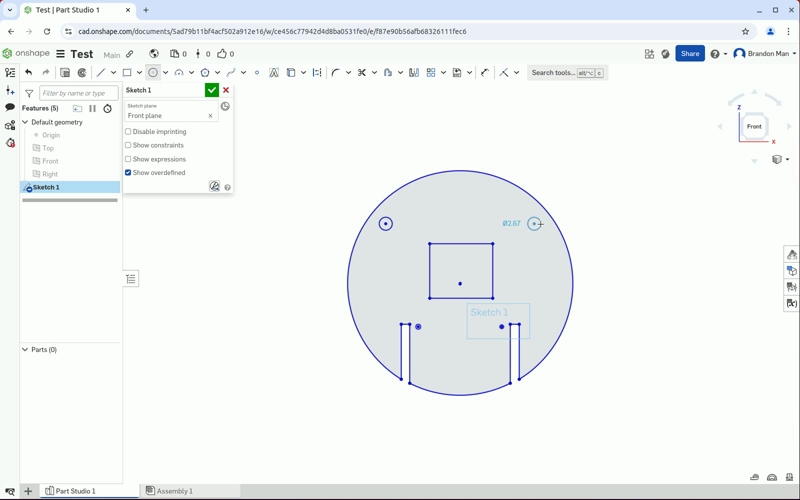
click(540, 223)
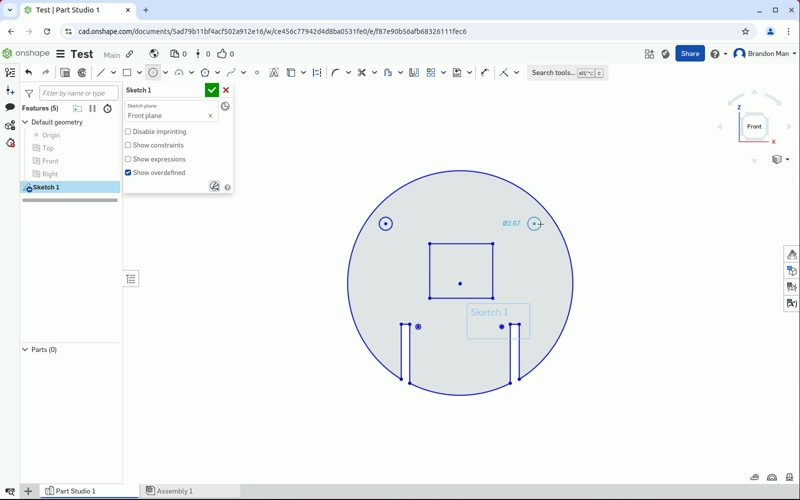
key(esc)
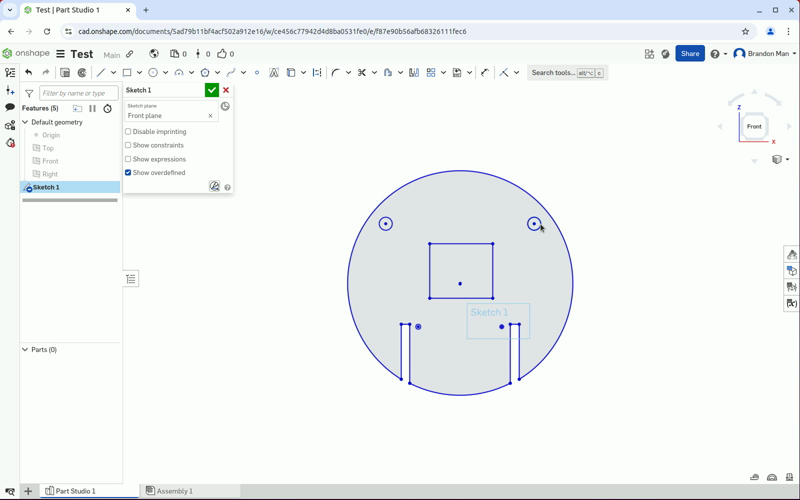
mouse_move(435, 218)
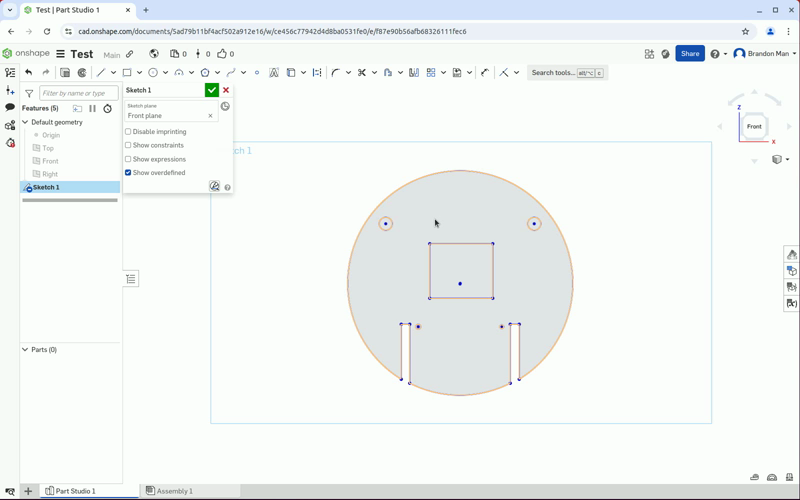
click(435, 218)
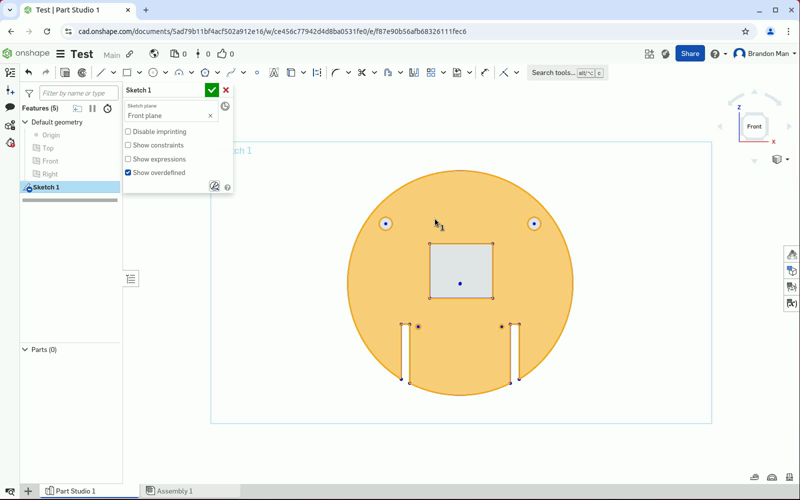
mouse_move(73, 352)
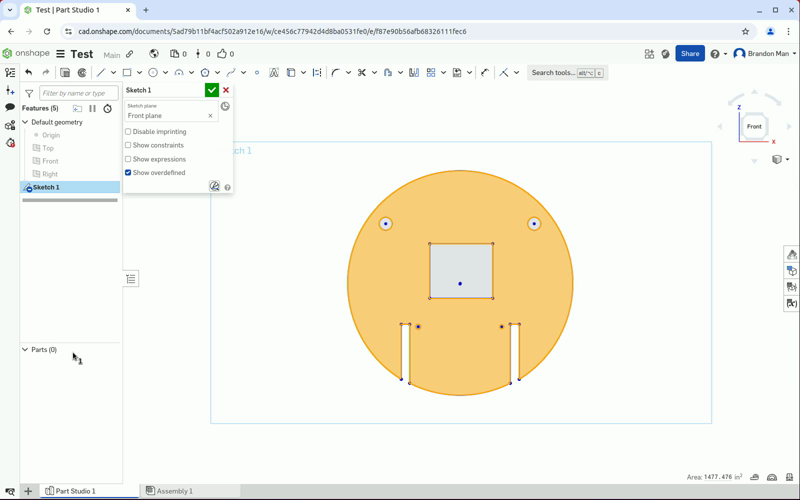
key(shift+y)
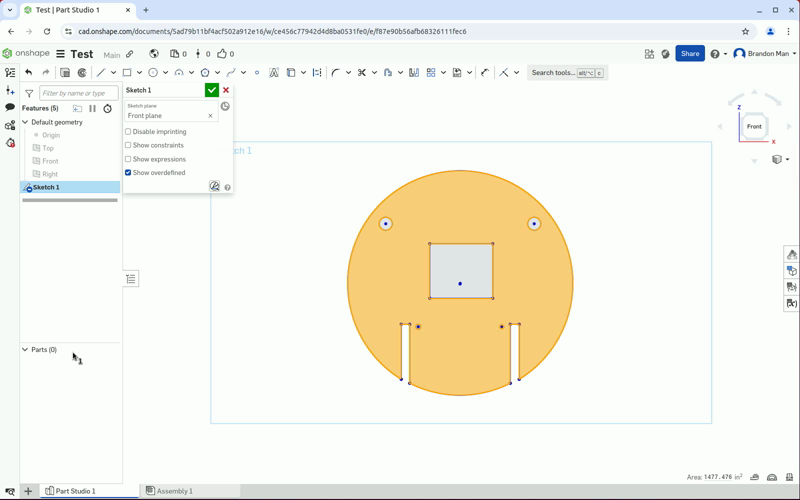
key(shift+e)
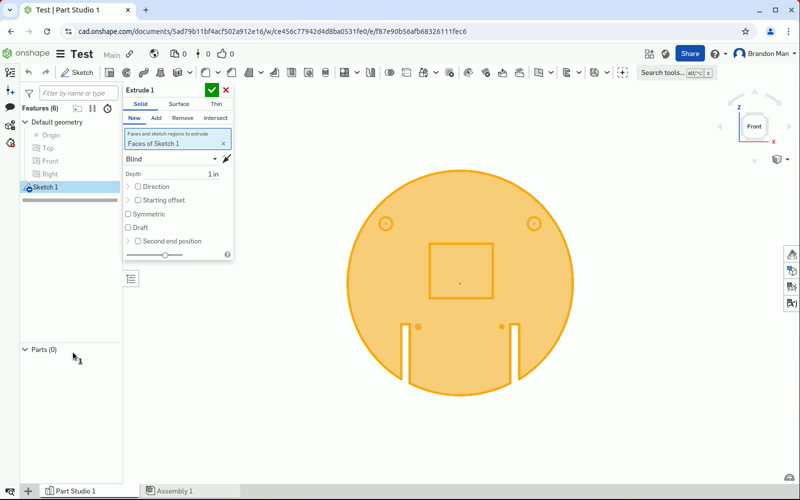
mouse_move(143, 106)
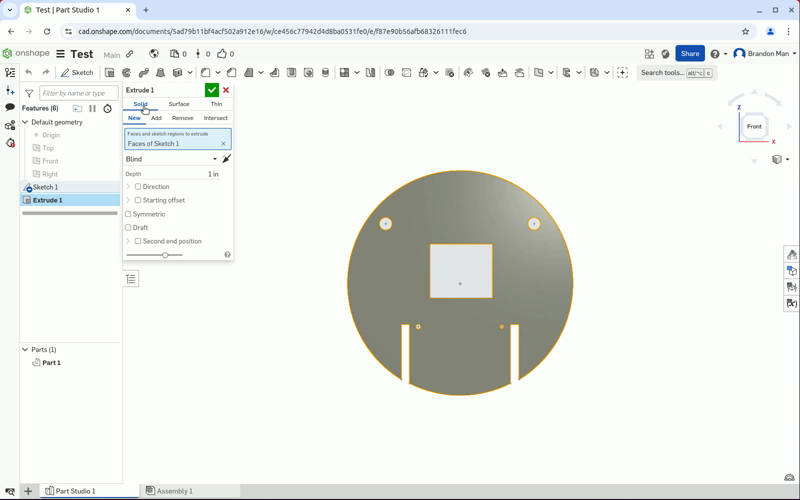
click(143, 106)
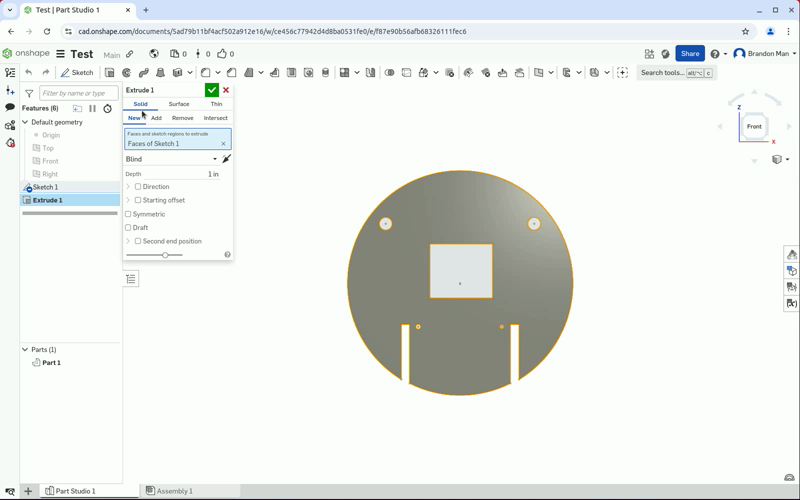
mouse_move(137, 120)
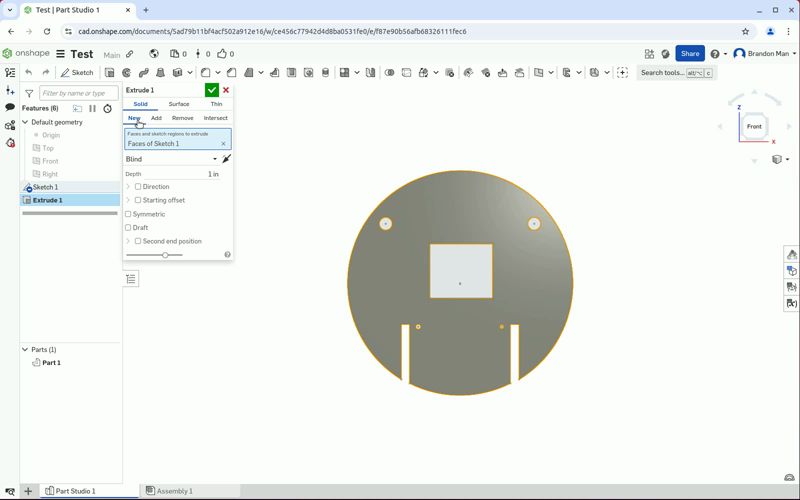
click(137, 120)
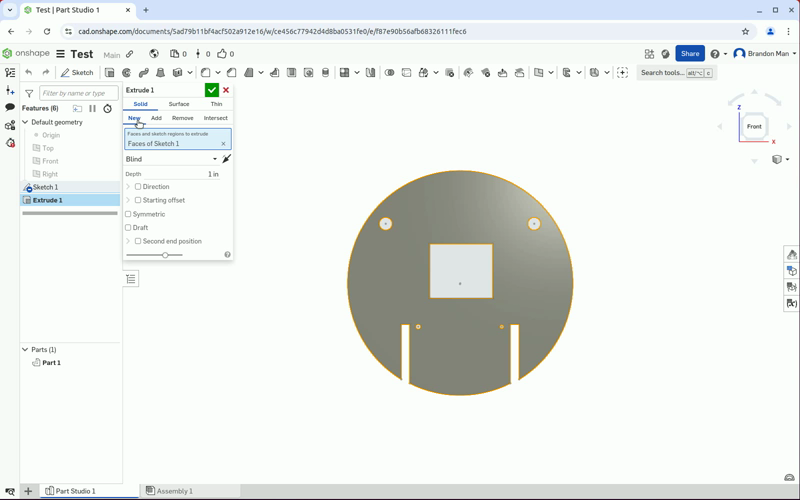
key(tab, 4)
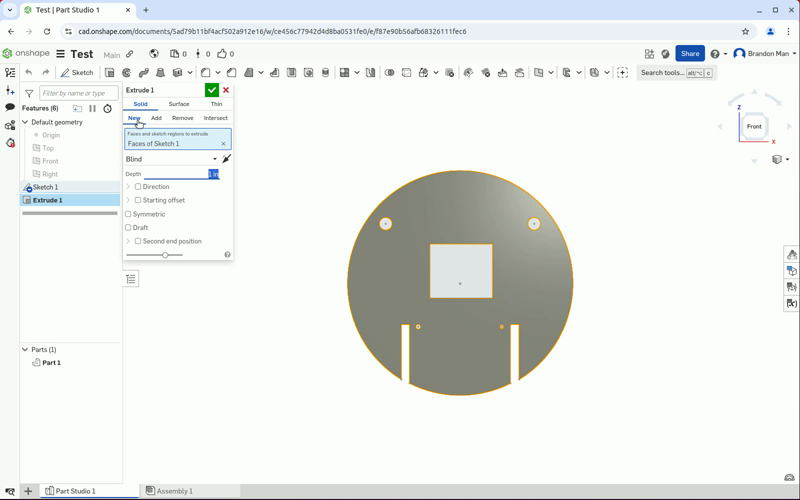
text(1.204)
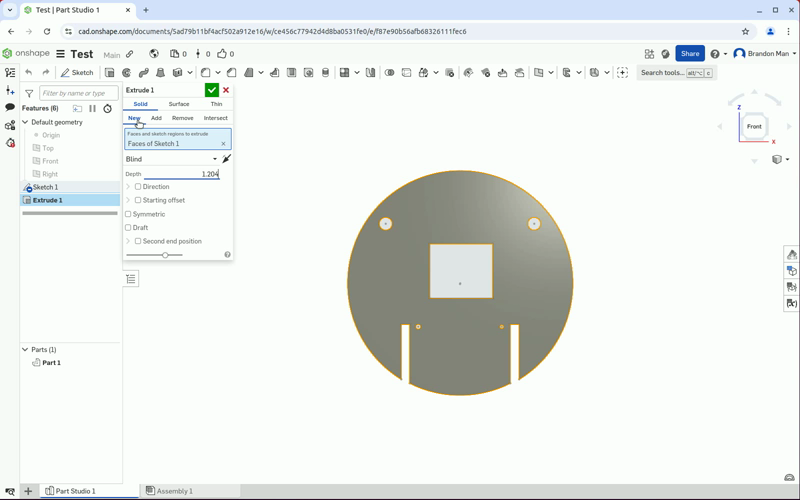
key(enter)
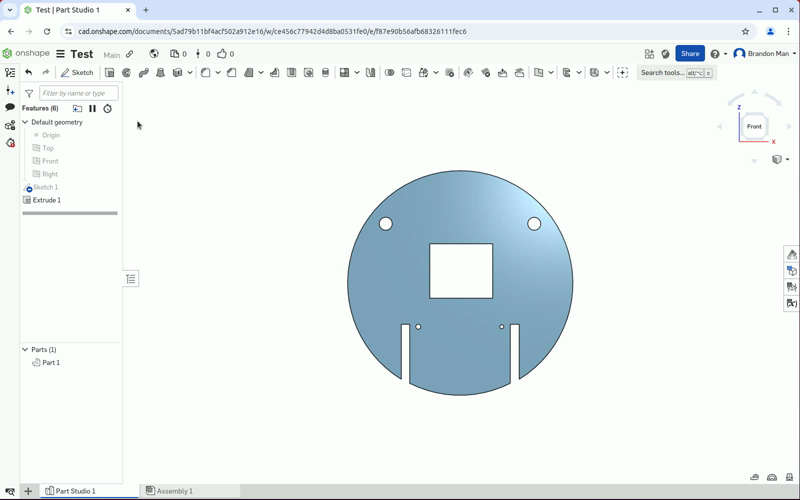
key(shift+h)
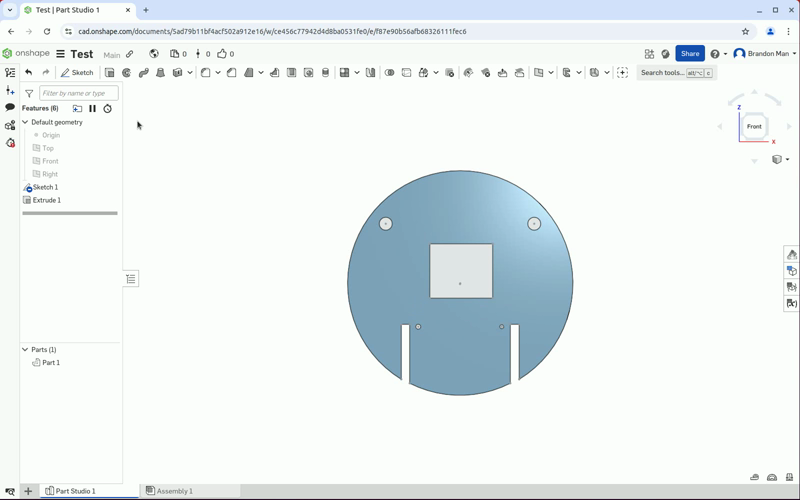
key(shift+h)
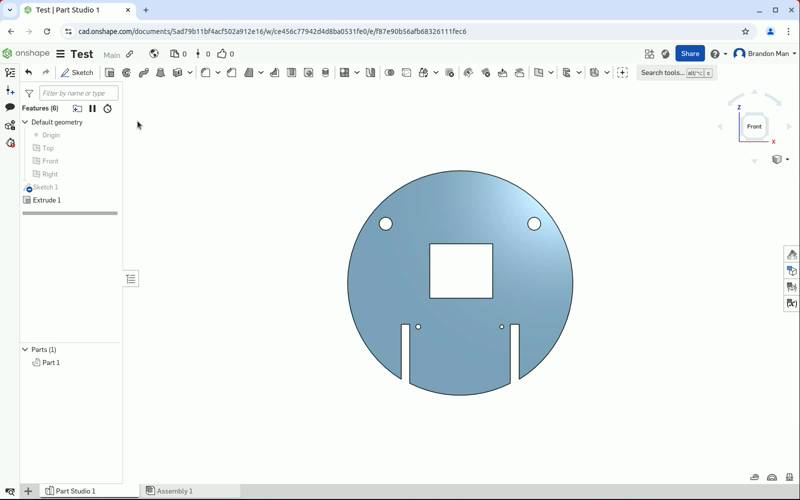
mouse_move(73, 189)
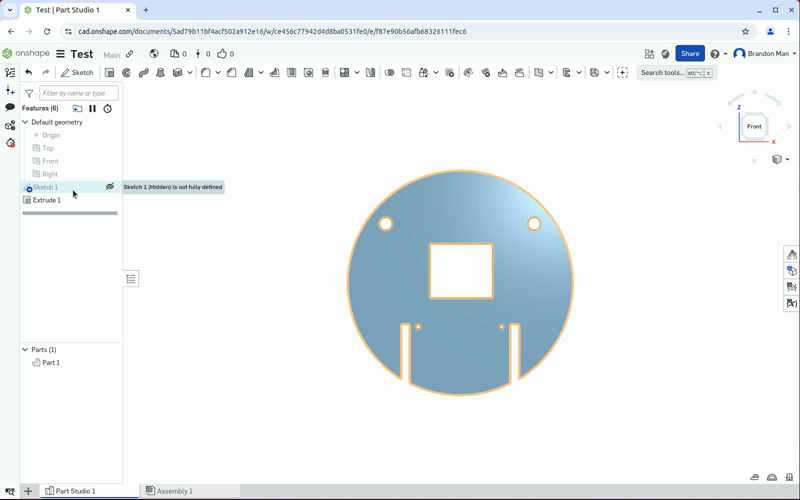
click(73, 189)
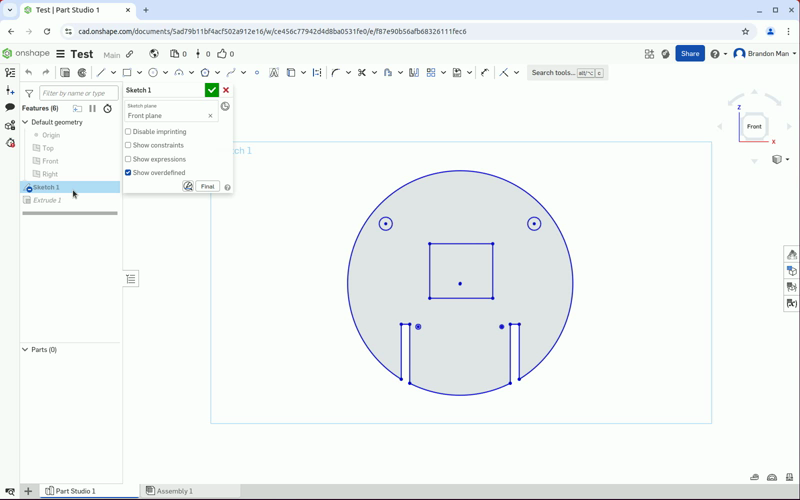
mouse_move(229, 92)
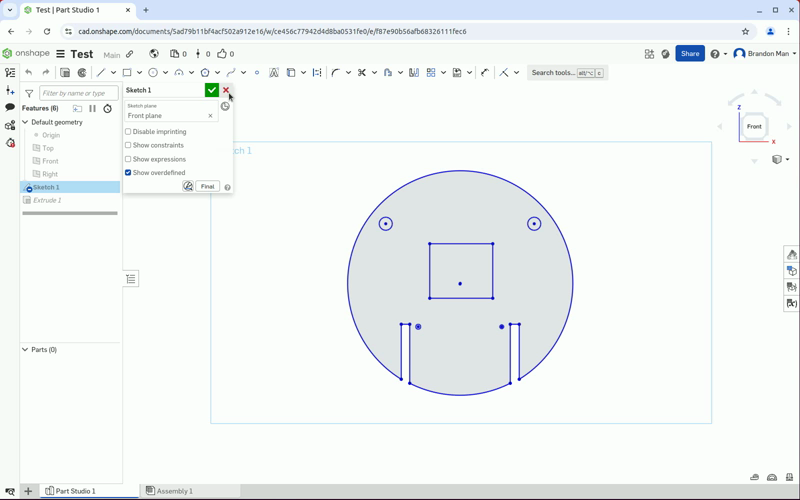
click(229, 92)
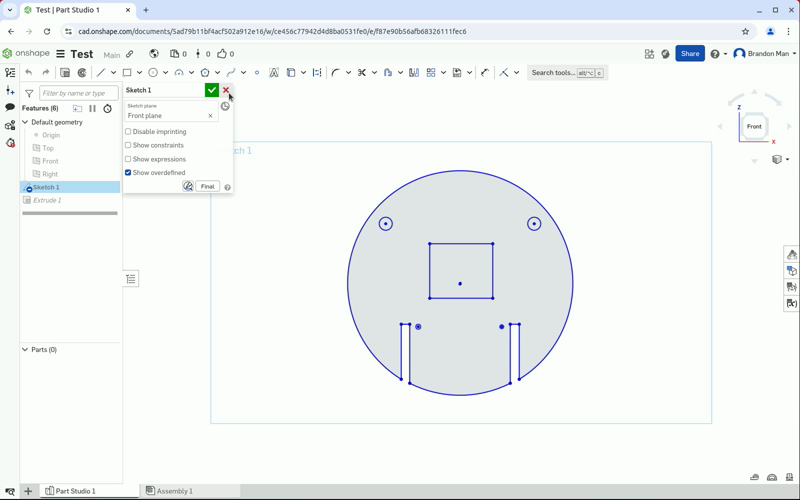
key(shift+s)
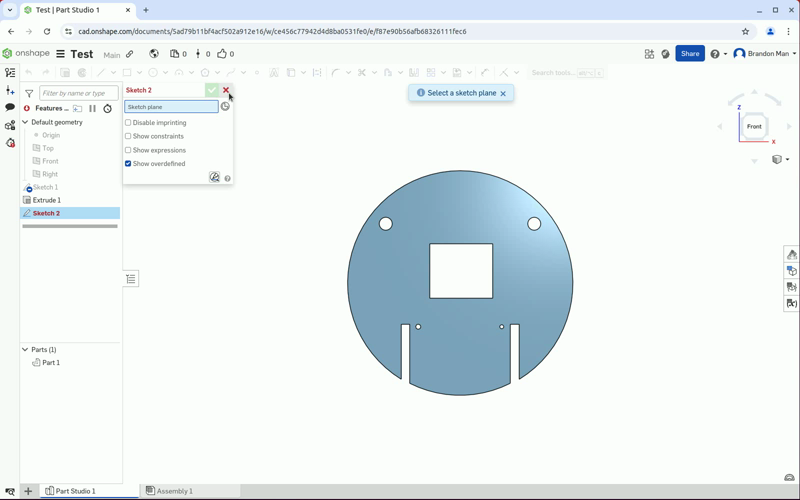
mouse_move(73, 163)
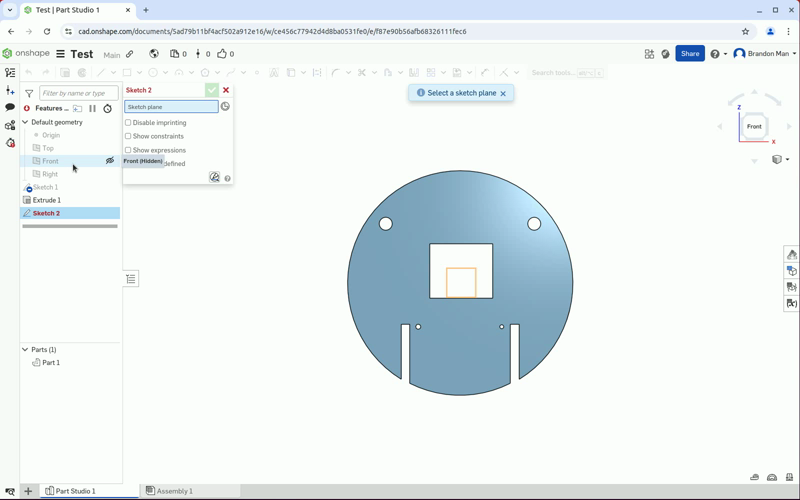
click(73, 163)
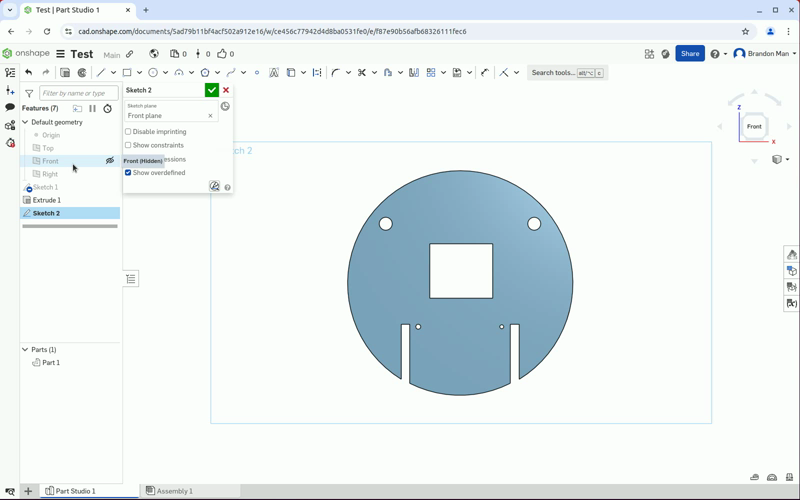
mouse_move(73, 352)
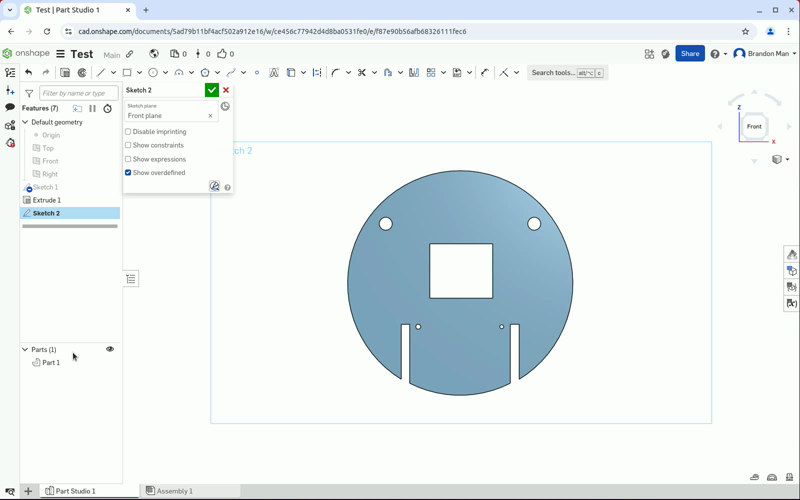
key(y)
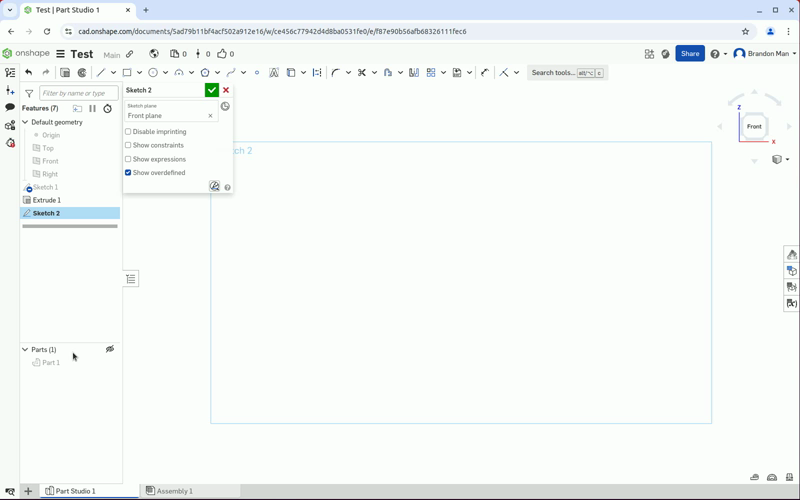
key(l)
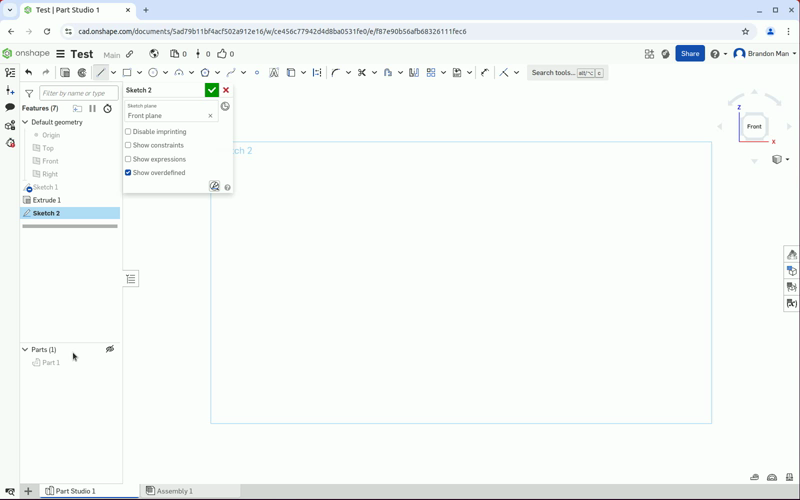
key_down(shift)
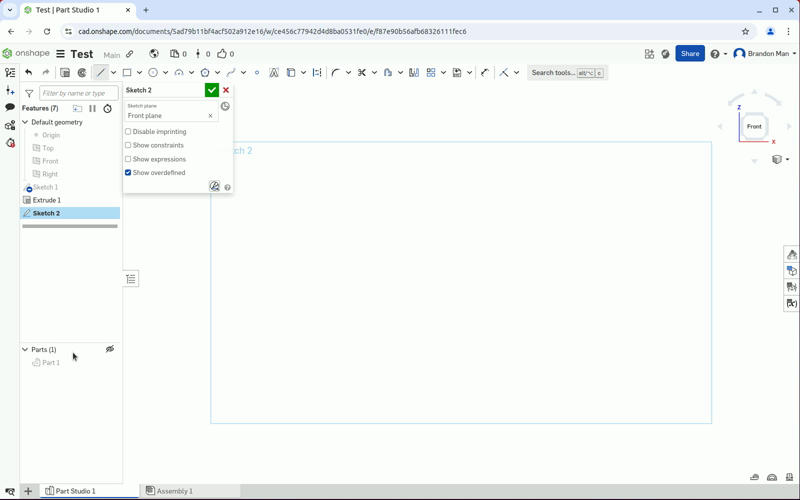
mouse_move(429, 298)
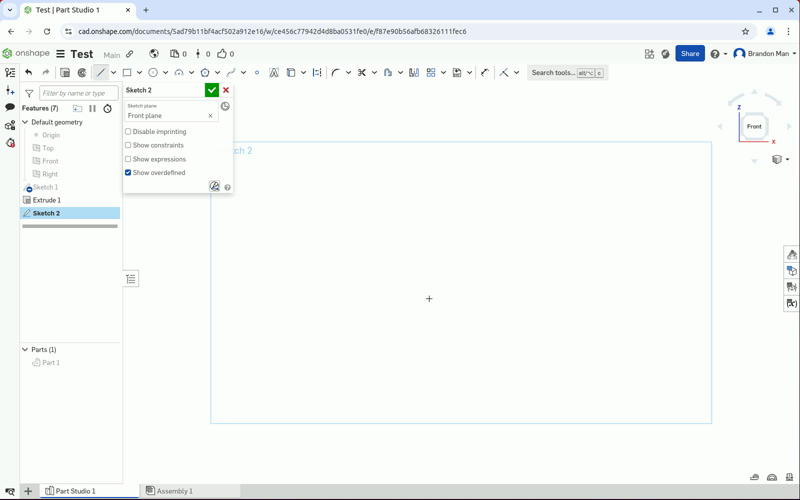
click(429, 298)
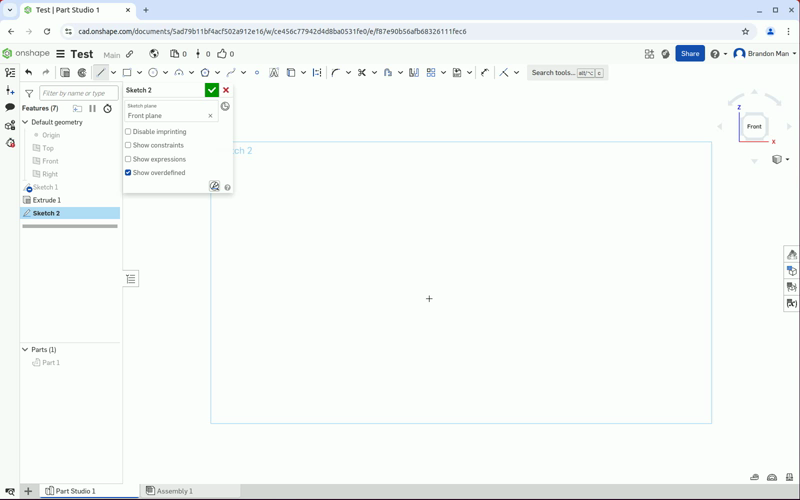
key_up(shift)
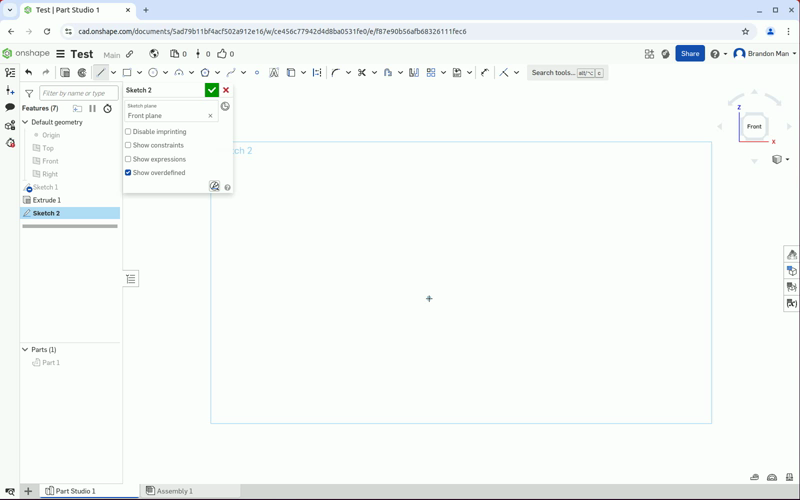
key_down(shift)
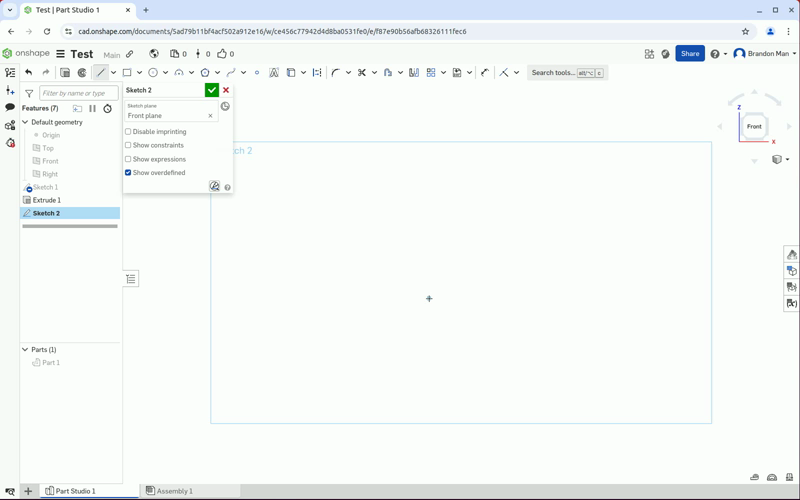
mouse_move(492, 298)
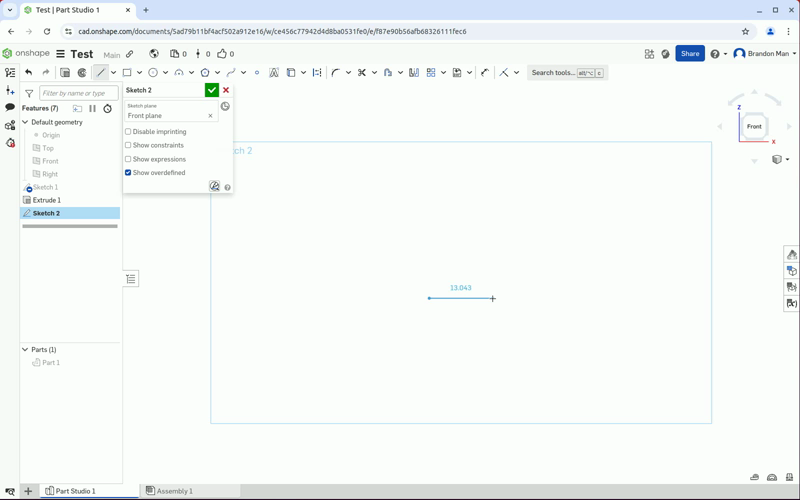
click(492, 298)
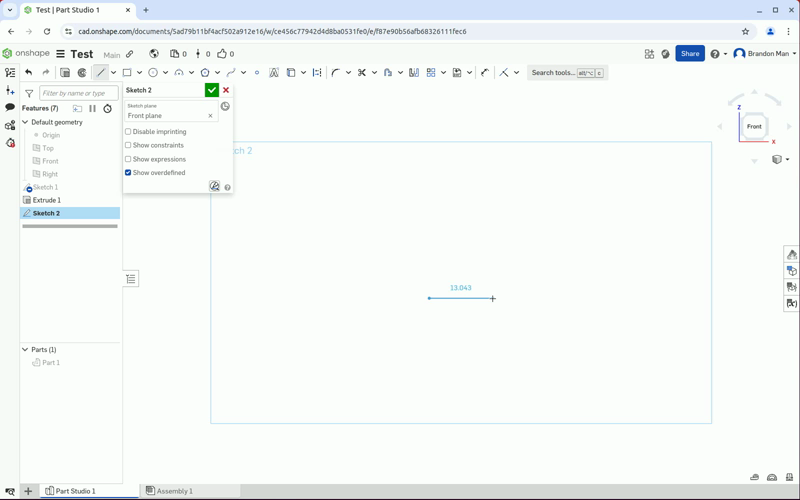
key_up(shift)
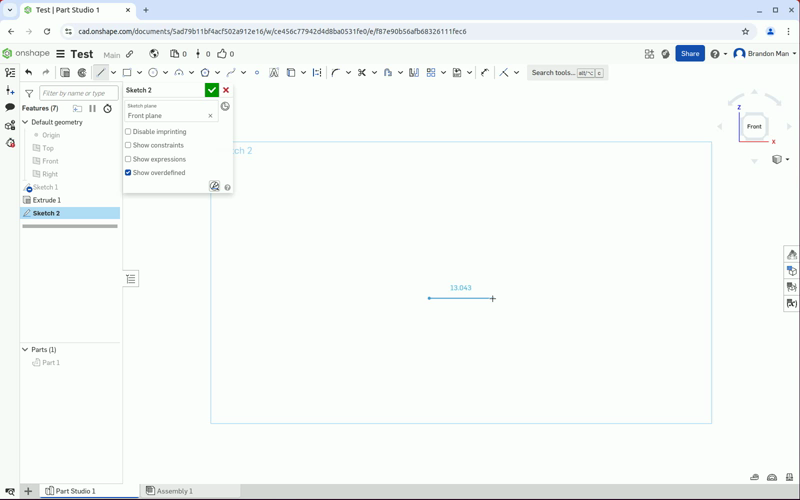
key_down(shift)
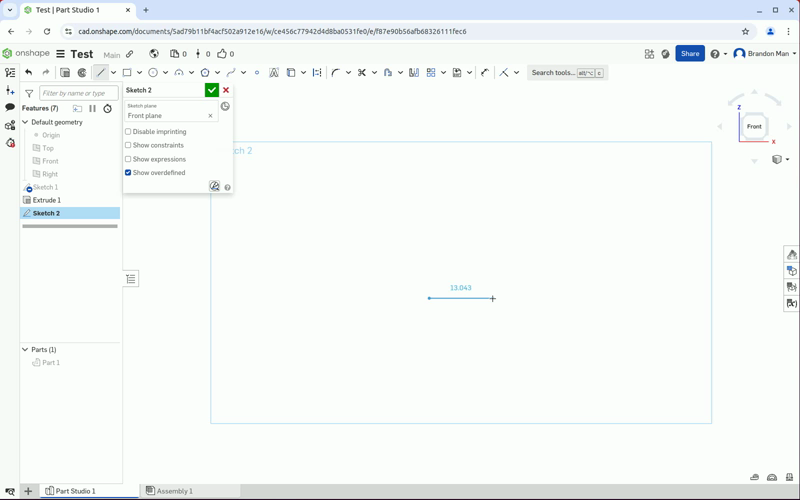
mouse_move(522, 298)
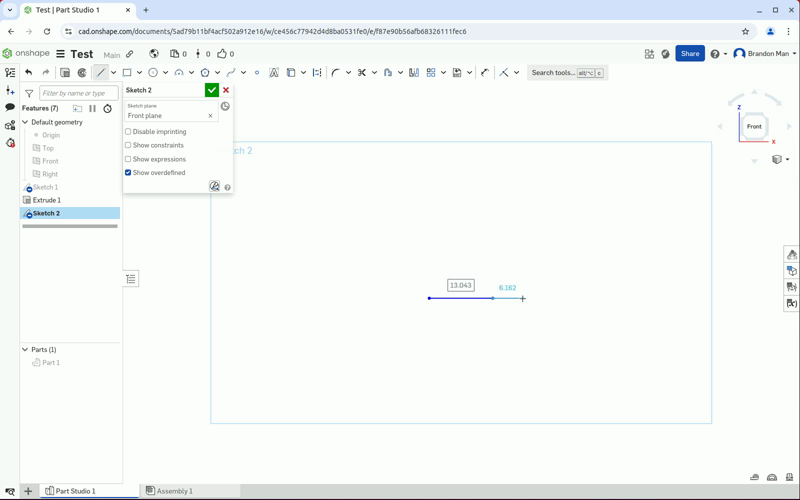
mouse_move(492, 243)
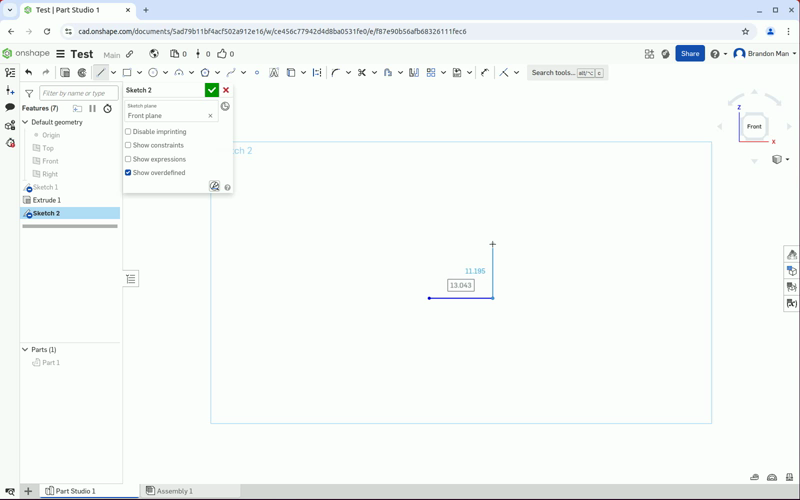
click(492, 243)
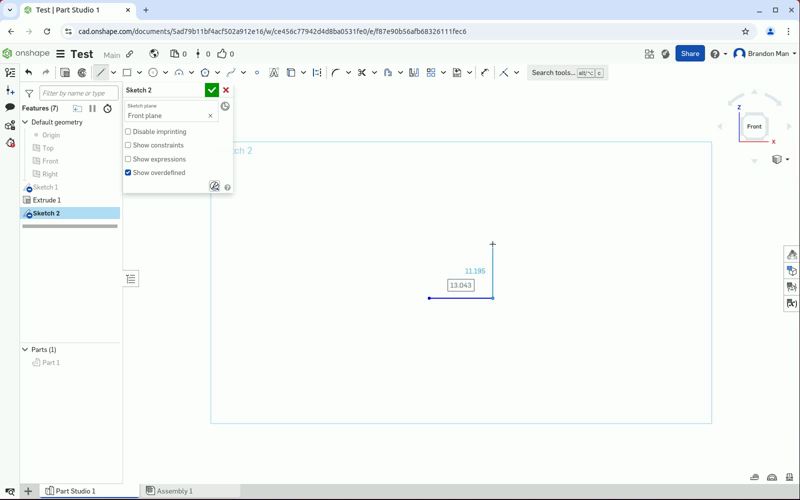
key_up(shift)
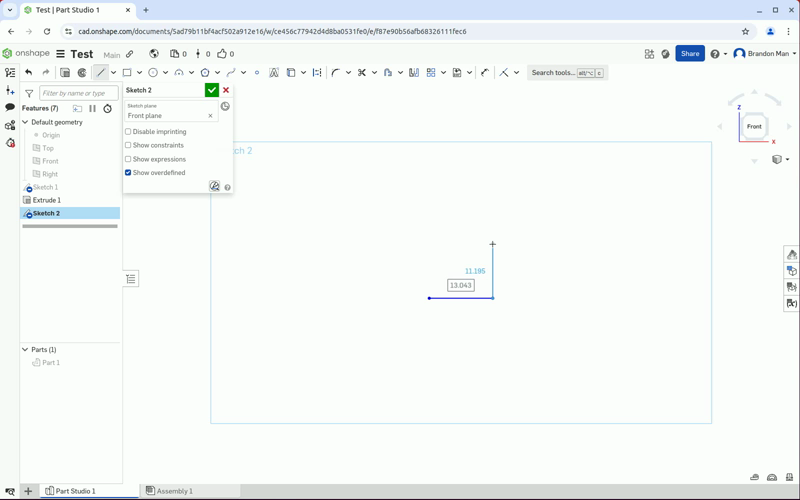
key_down(shift)
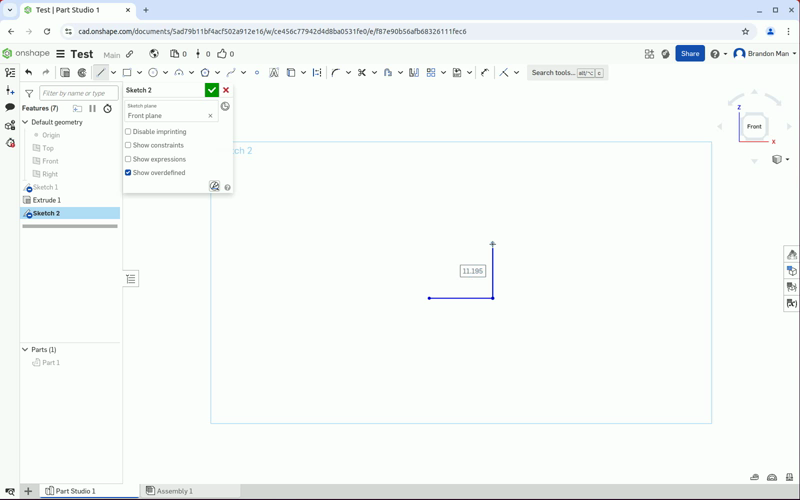
mouse_move(429, 243)
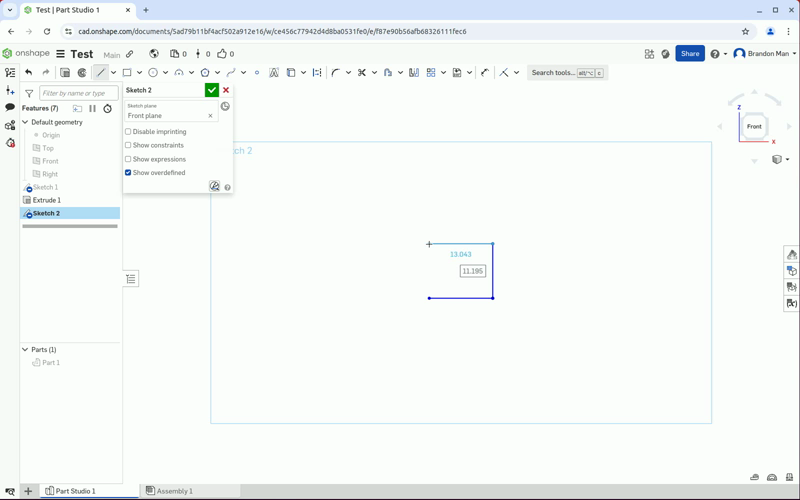
click(429, 243)
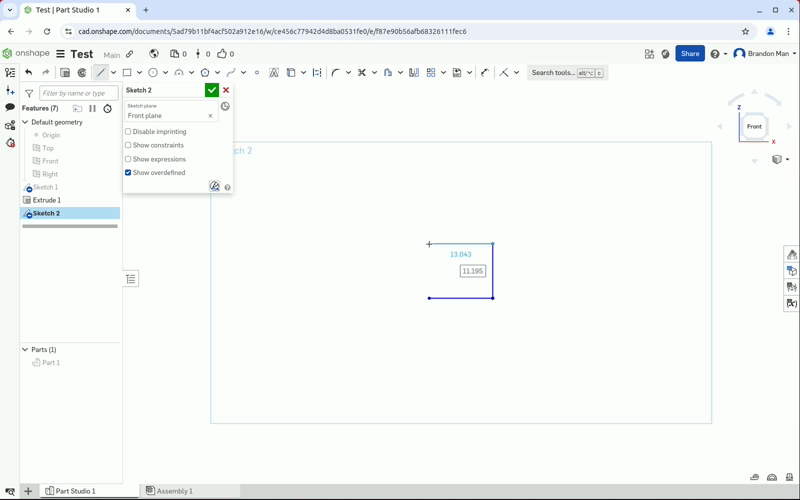
key_up(shift)
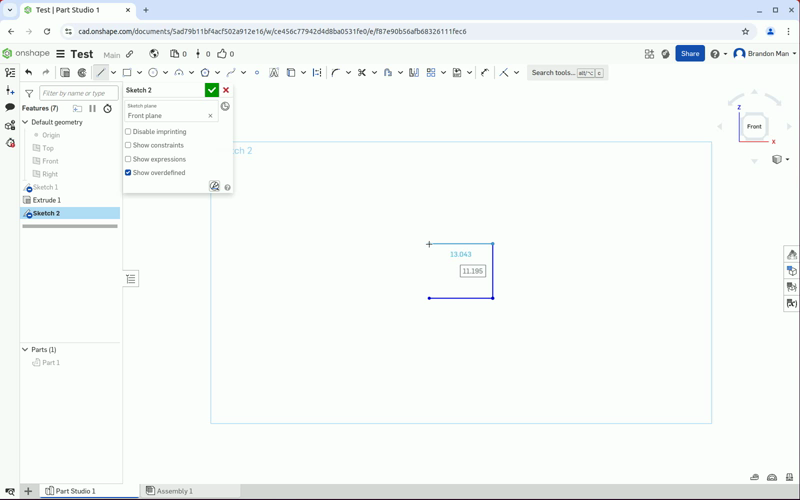
mouse_move(459, 243)
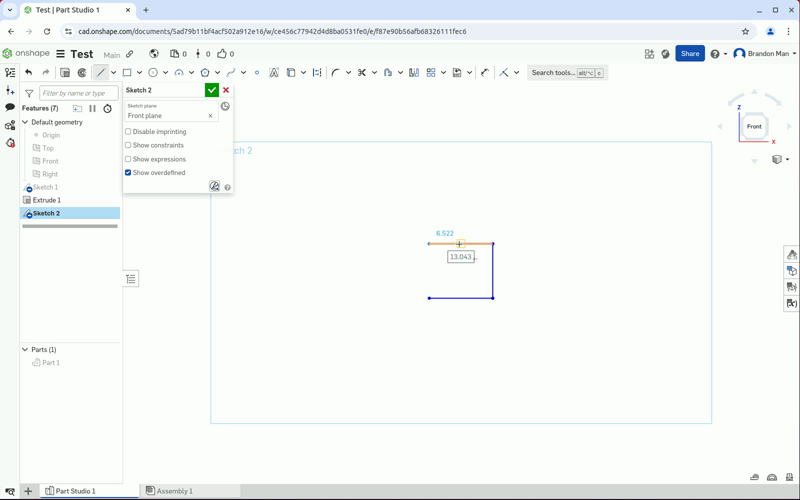
key_down(shift)
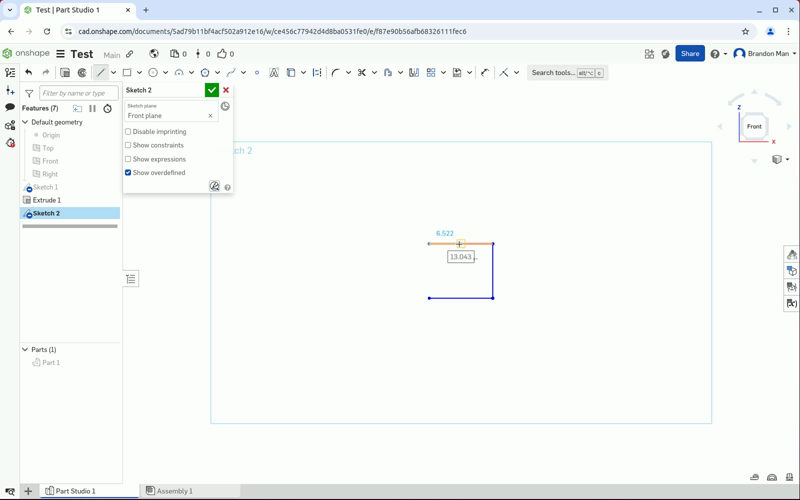
mouse_move(429, 298)
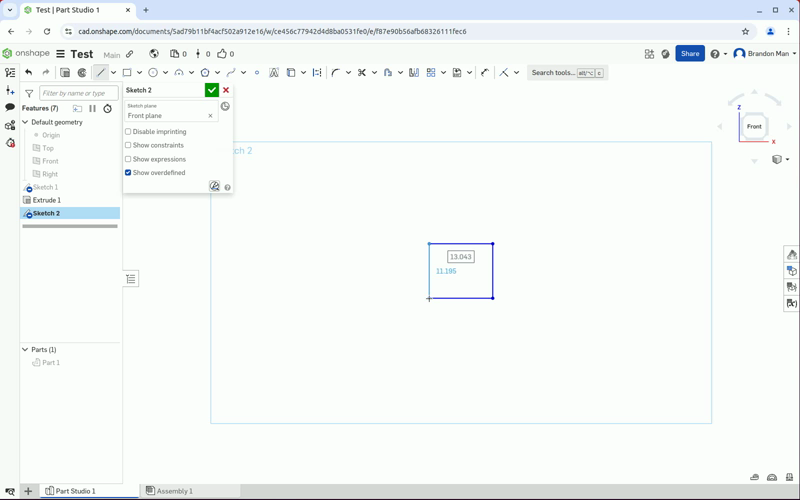
key_up(shift)
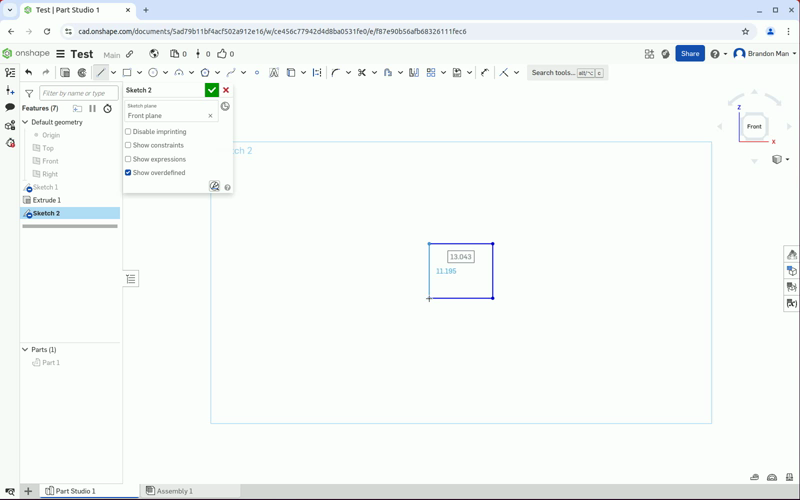
click(429, 298)
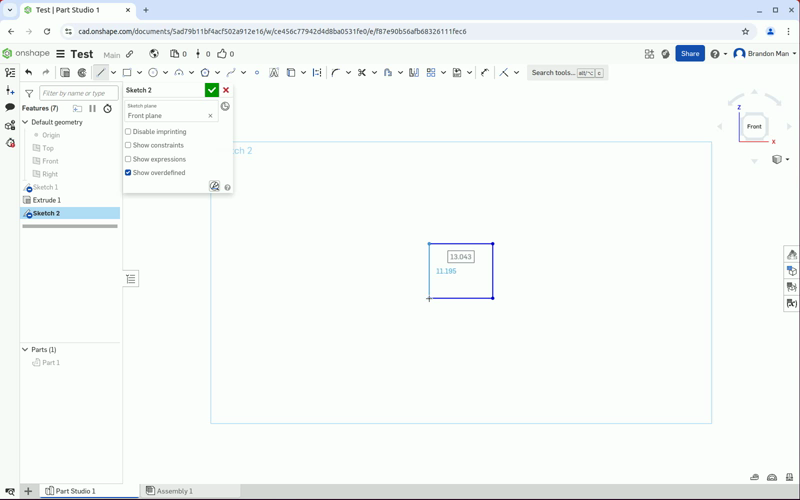
key(esc)
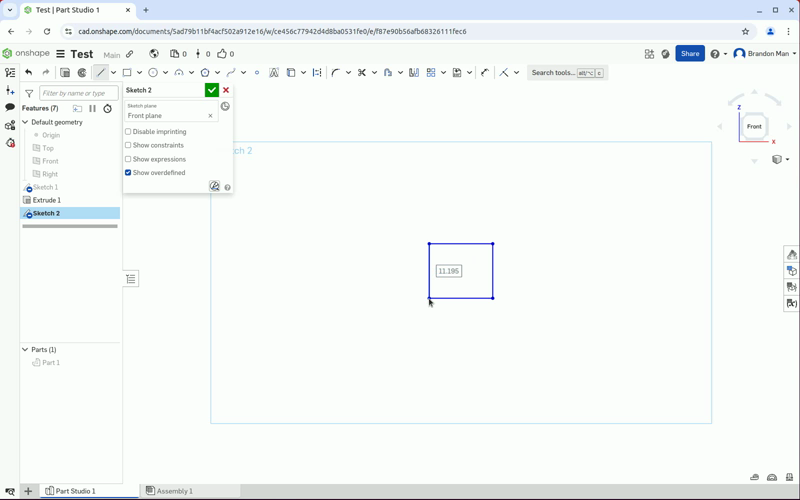
mouse_move(460, 258)
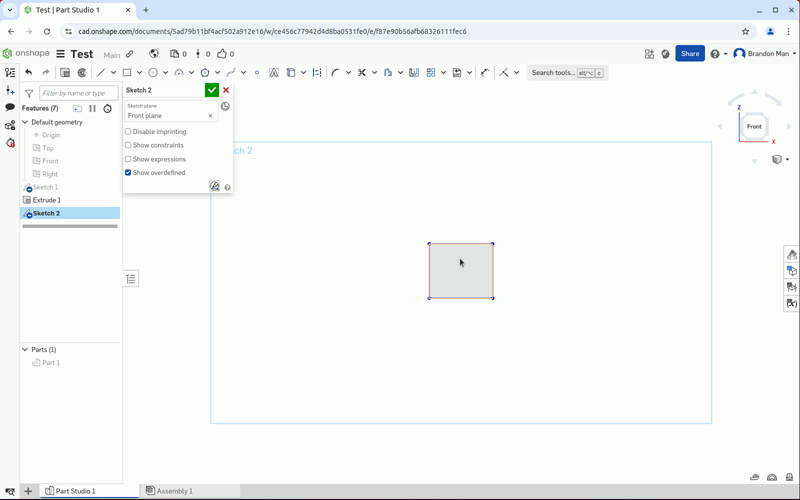
click(460, 258)
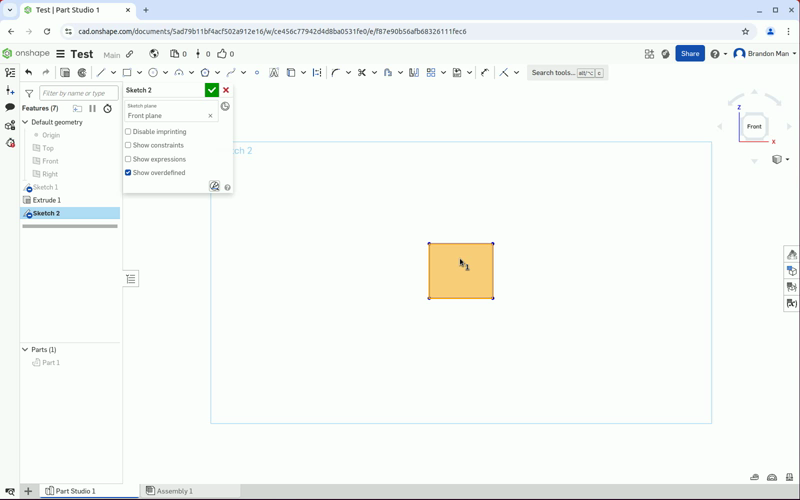
mouse_move(73, 352)
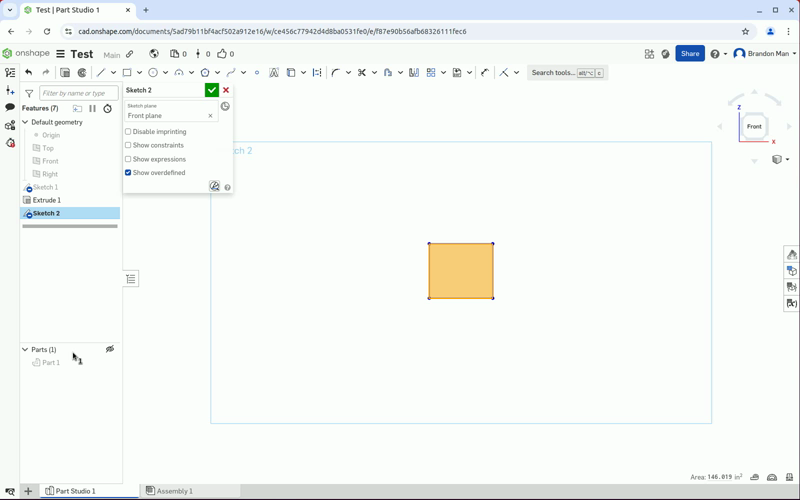
key(shift+y)
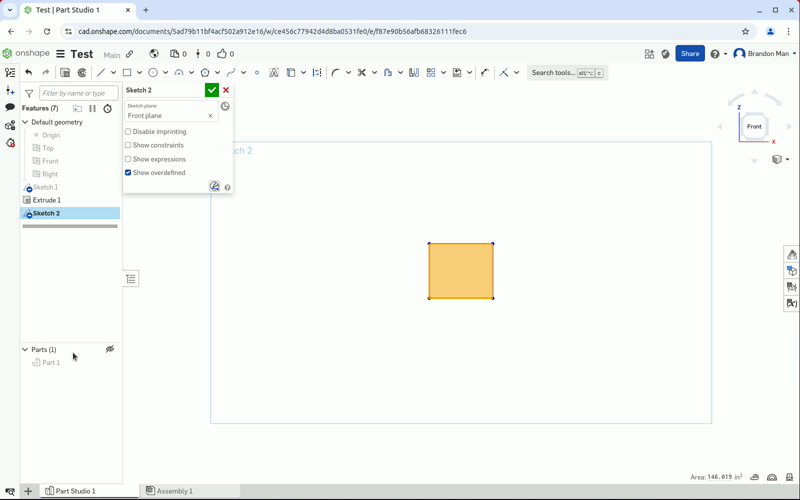
key(shift+e)
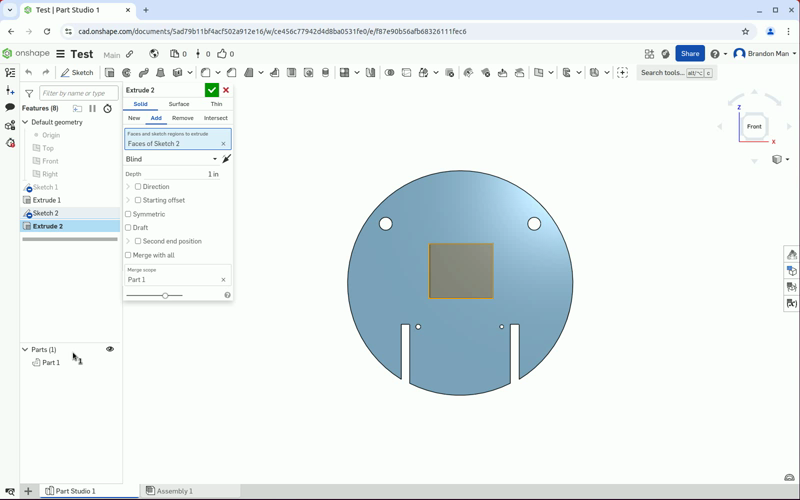
mouse_move(143, 106)
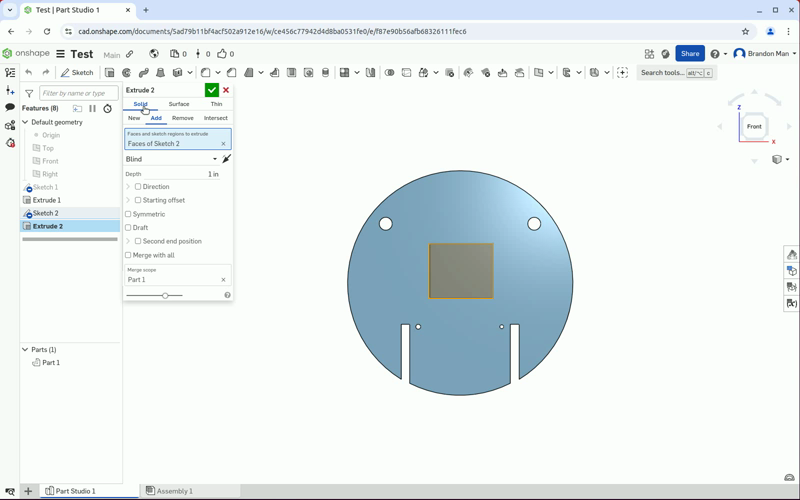
click(143, 106)
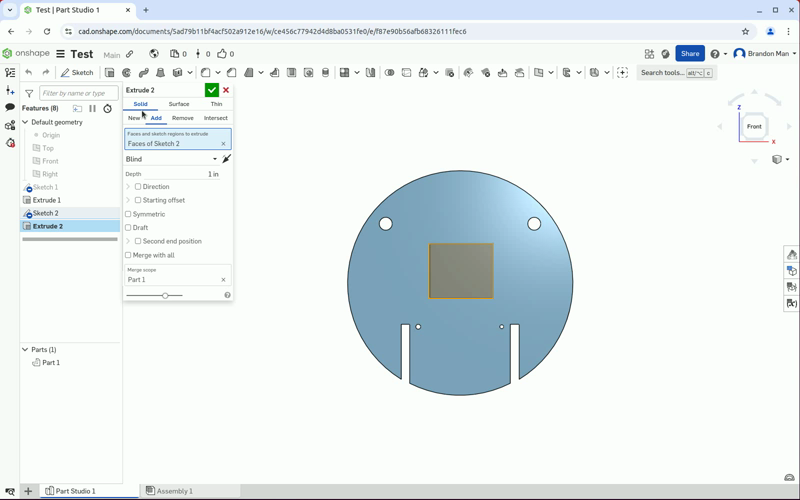
mouse_move(137, 120)
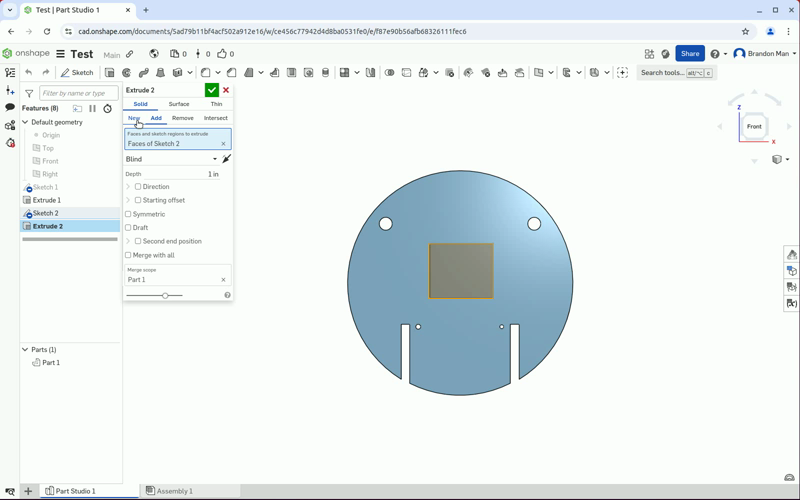
click(137, 120)
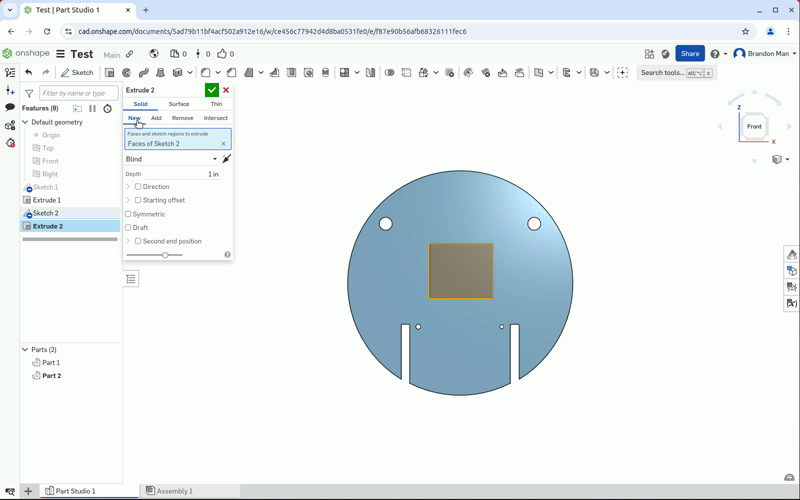
key(tab, 4)
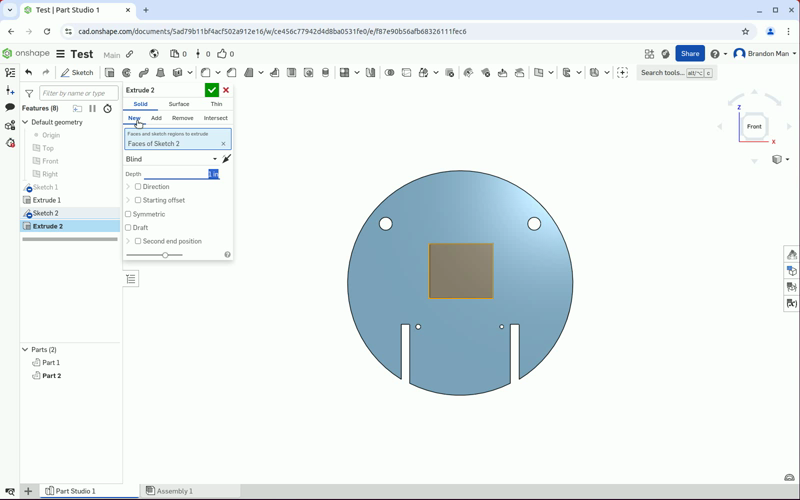
text(1.204)
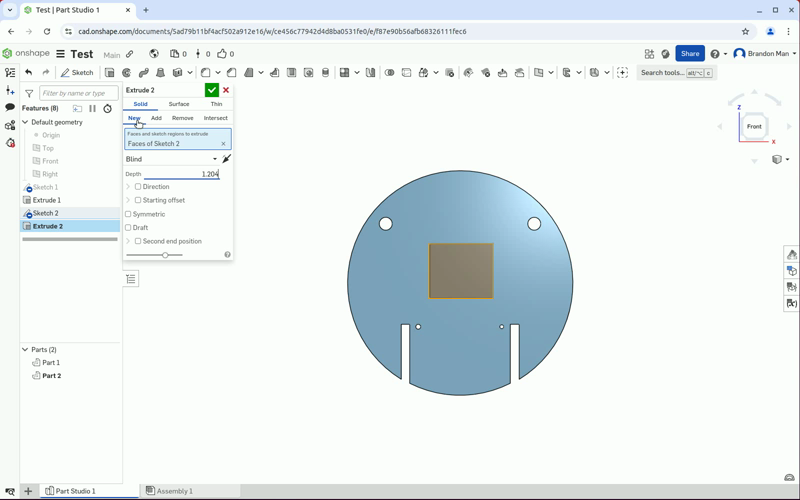
key(enter)
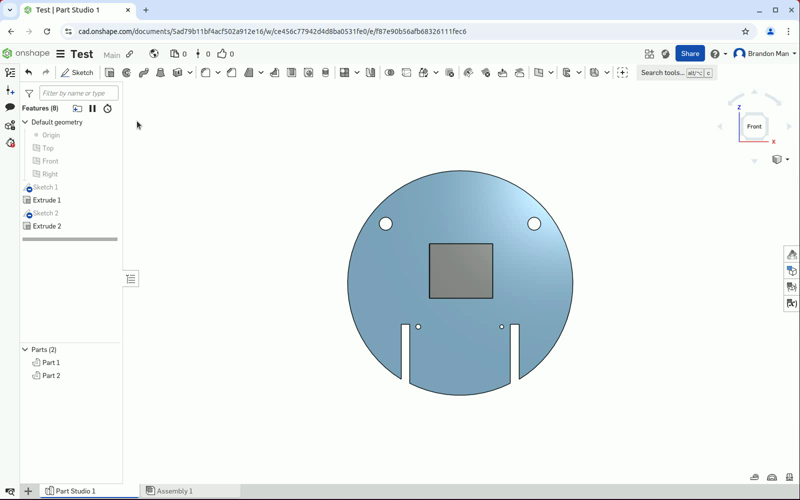
key(shift+h)
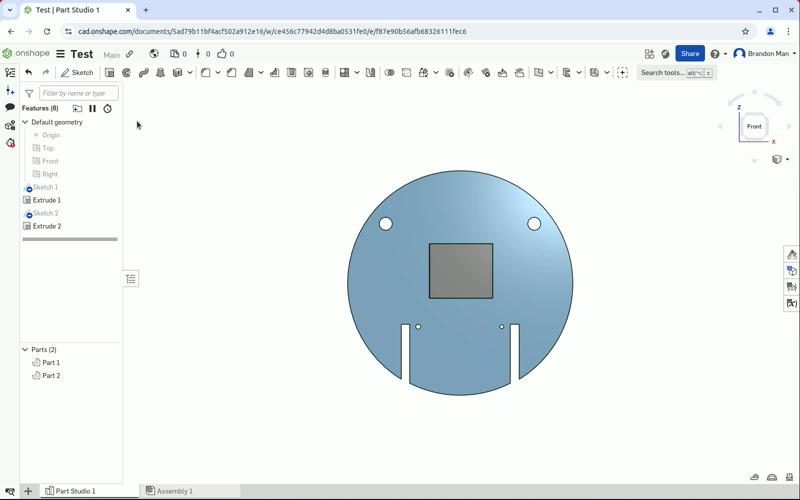
key(shift+h)
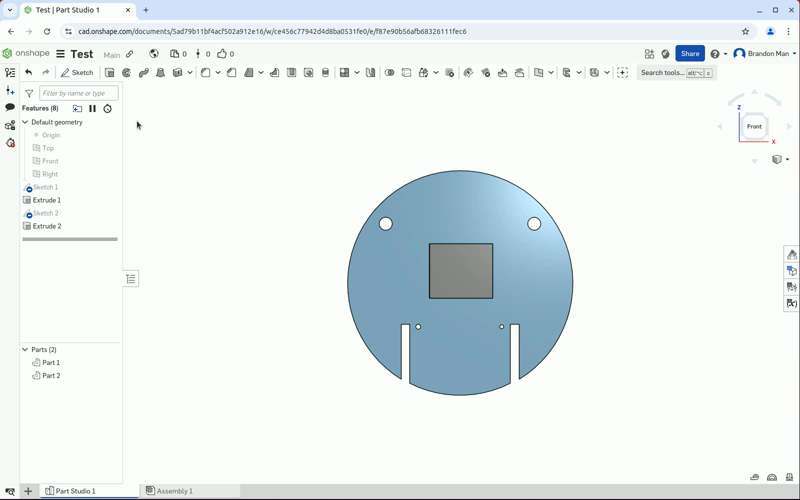
mouse_move(73, 189)
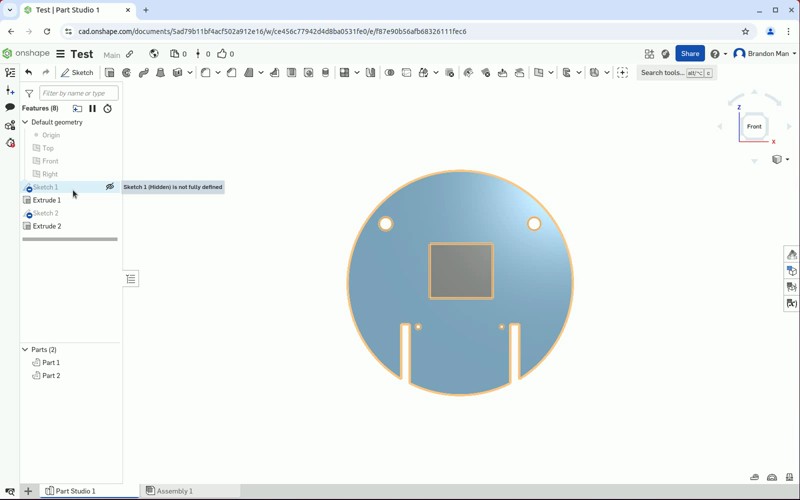
click(73, 189)
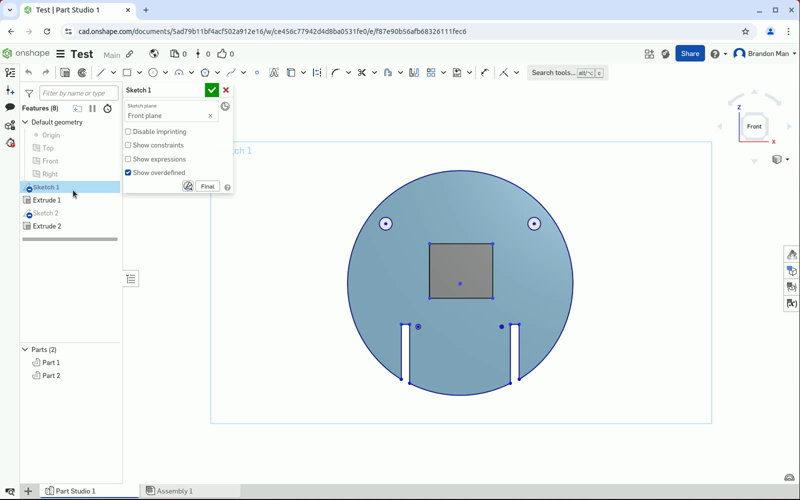
mouse_move(229, 92)
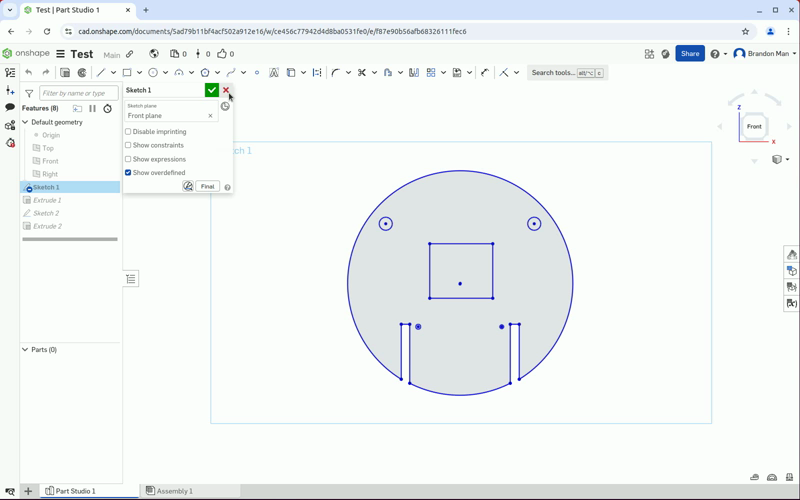
click(229, 92)
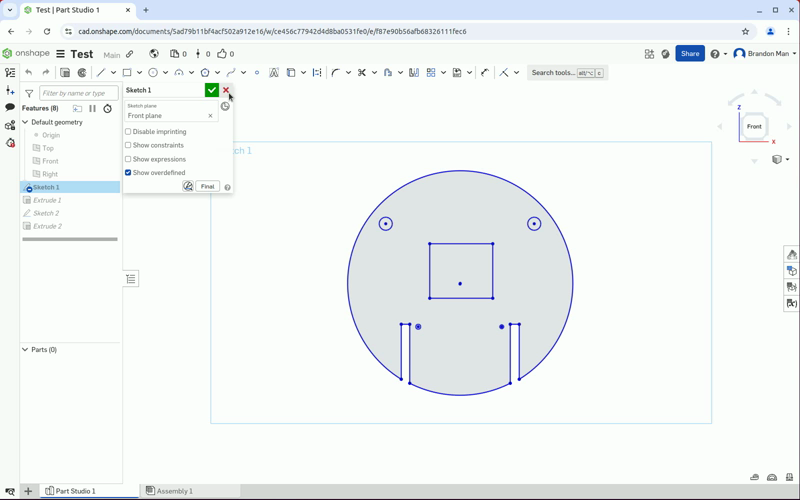
key(shift+s)
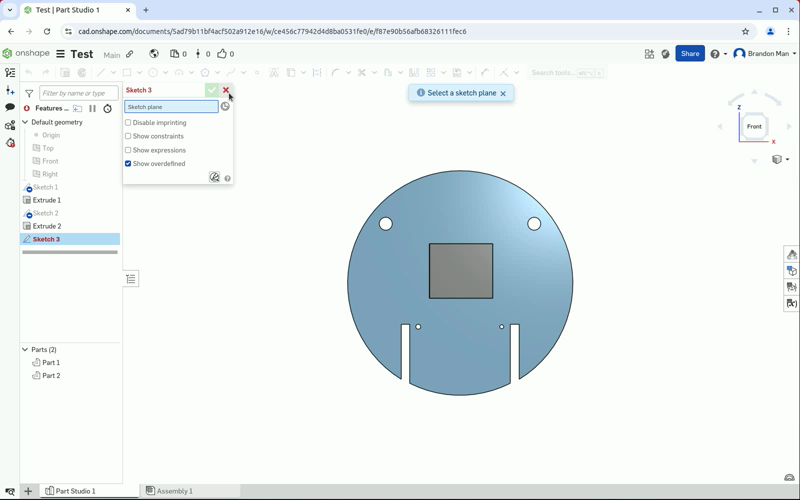
mouse_move(73, 163)
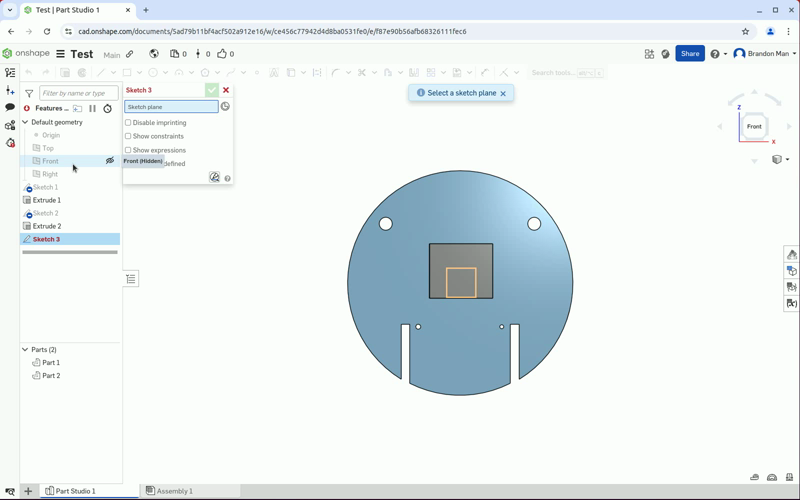
click(73, 163)
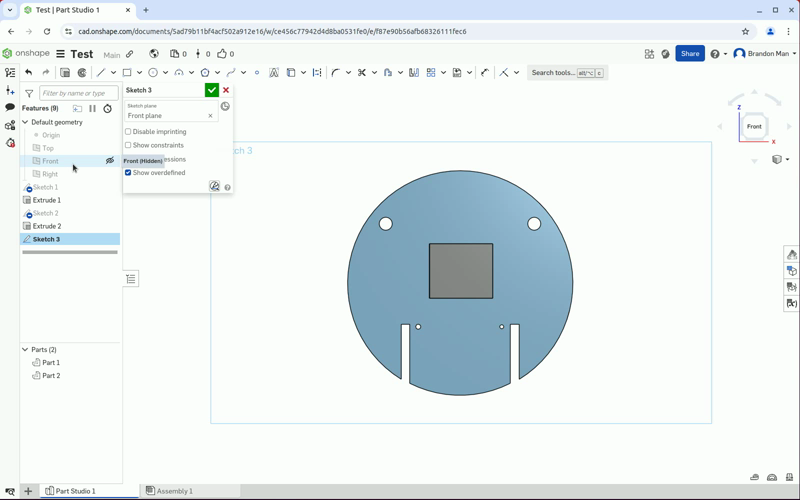
mouse_move(73, 352)
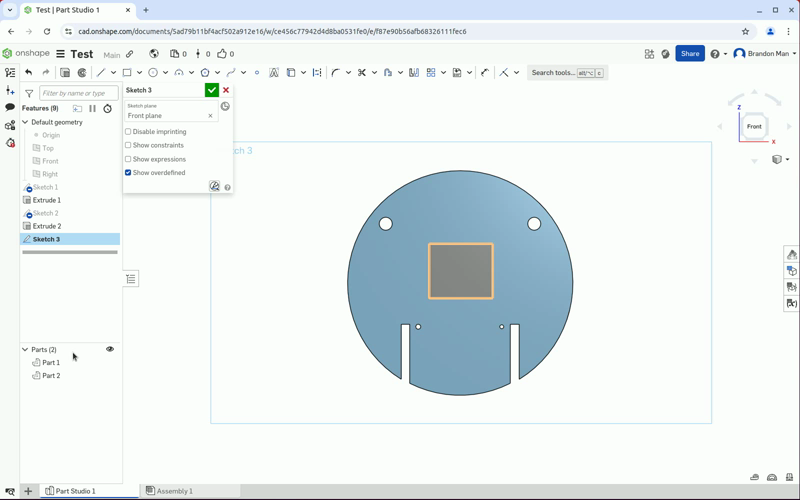
key(y)
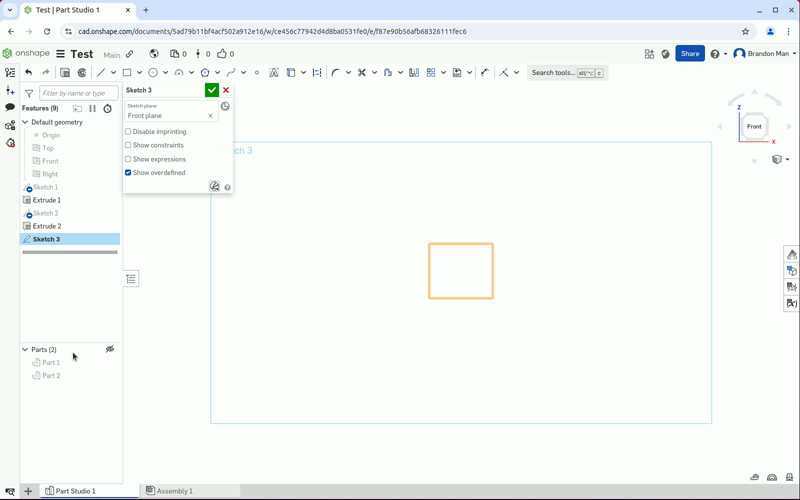
key(l)
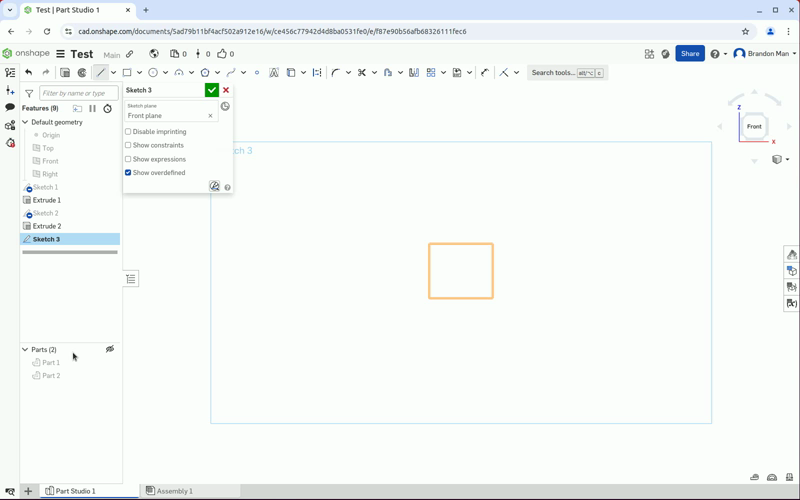
key_down(shift)
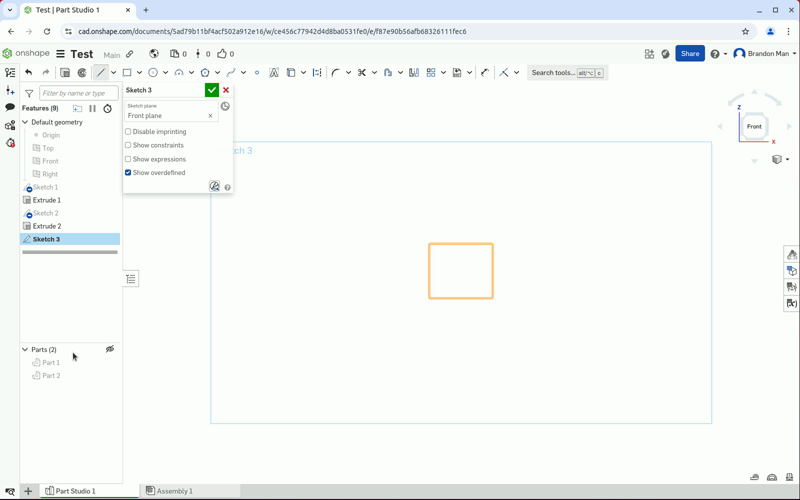
mouse_move(429, 298)
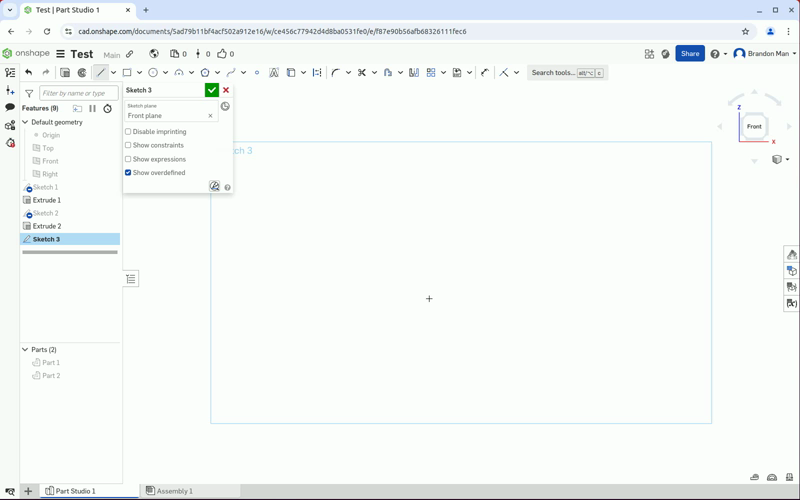
click(429, 298)
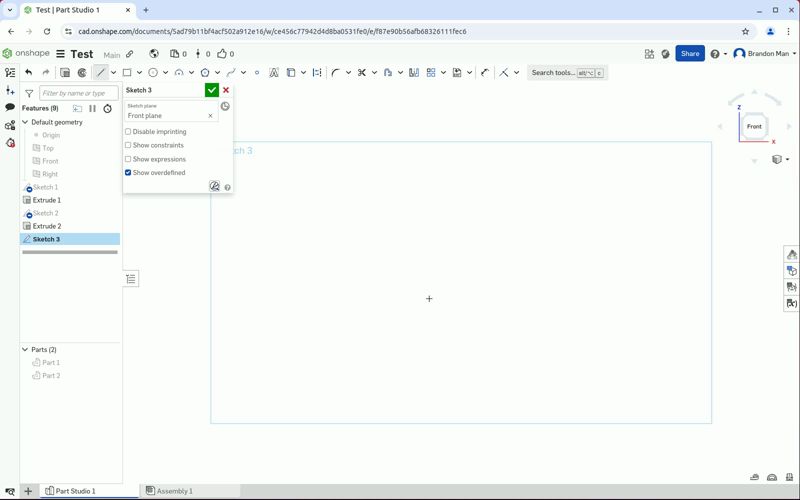
key_up(shift)
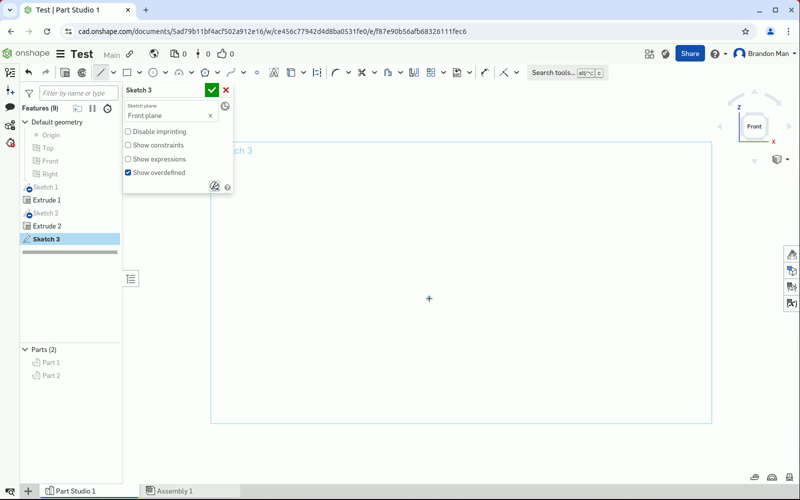
key_down(shift)
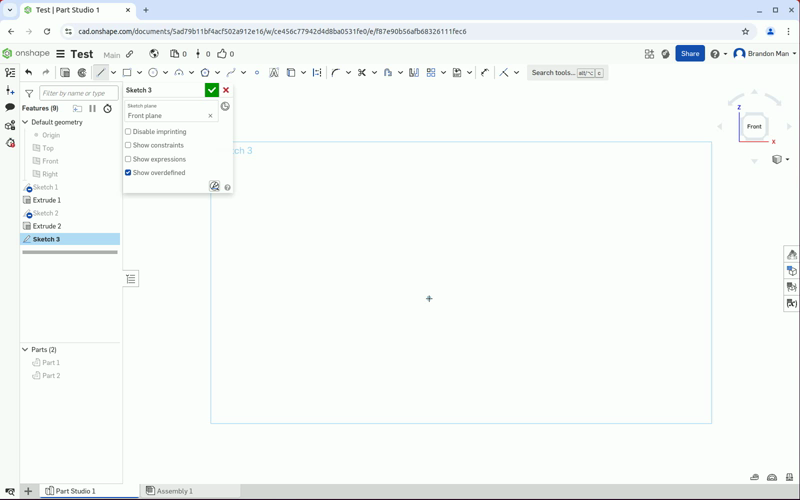
mouse_move(492, 298)
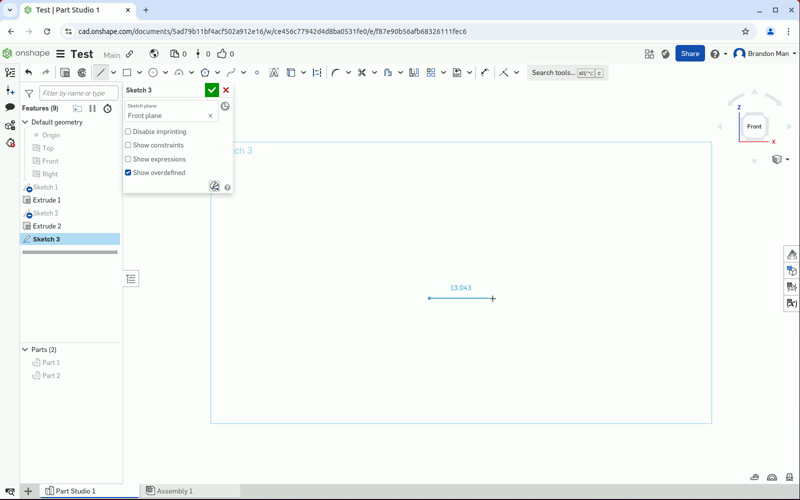
click(492, 298)
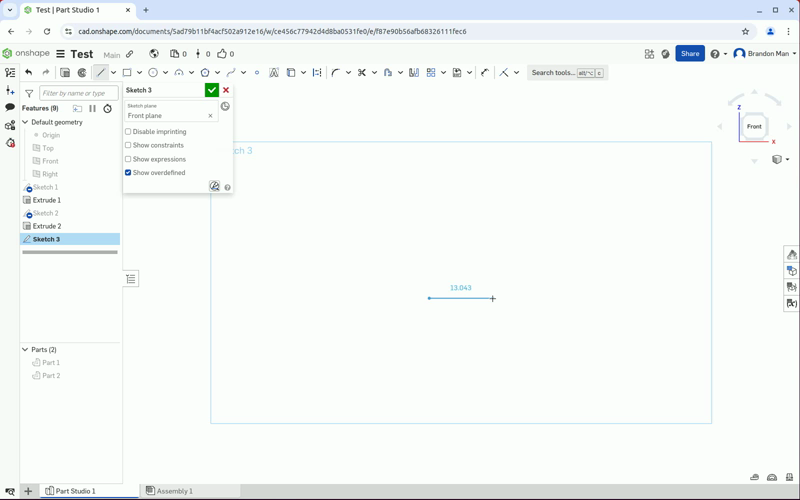
key_up(shift)
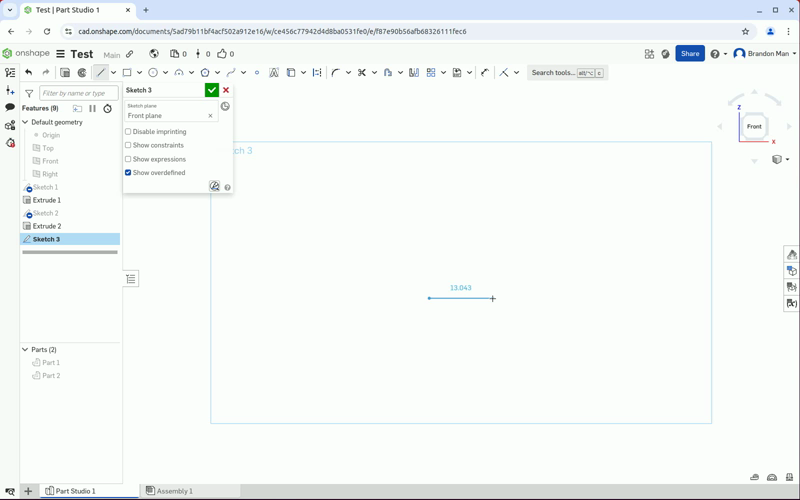
key_down(shift)
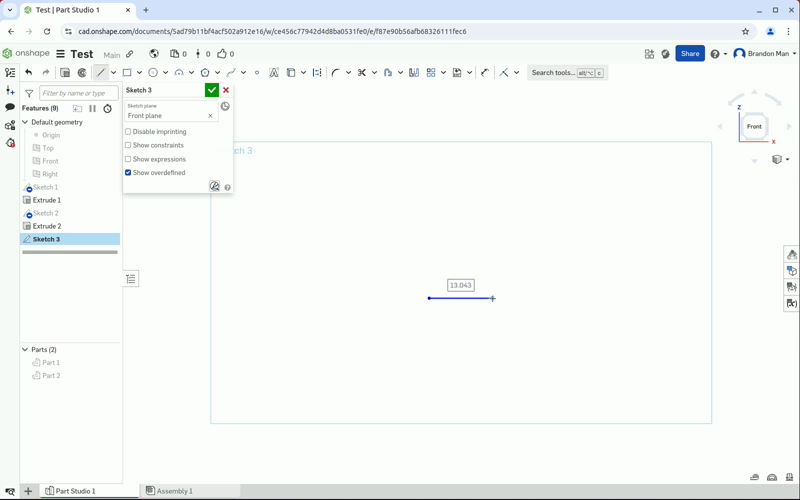
mouse_move(522, 298)
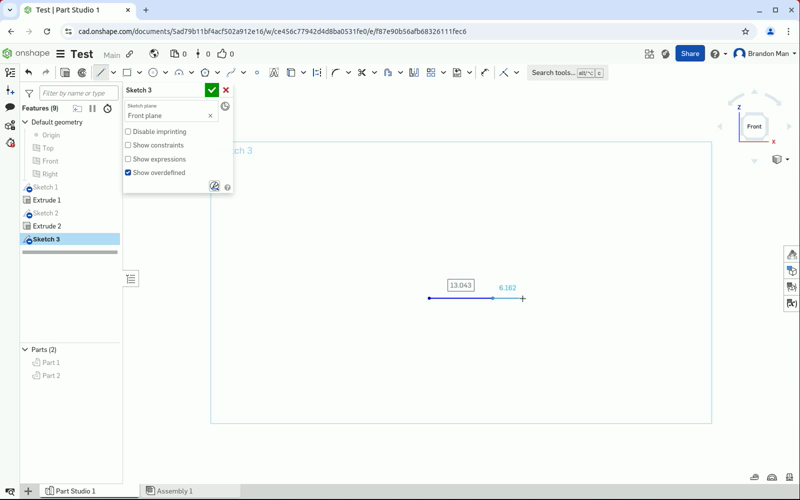
mouse_move(492, 243)
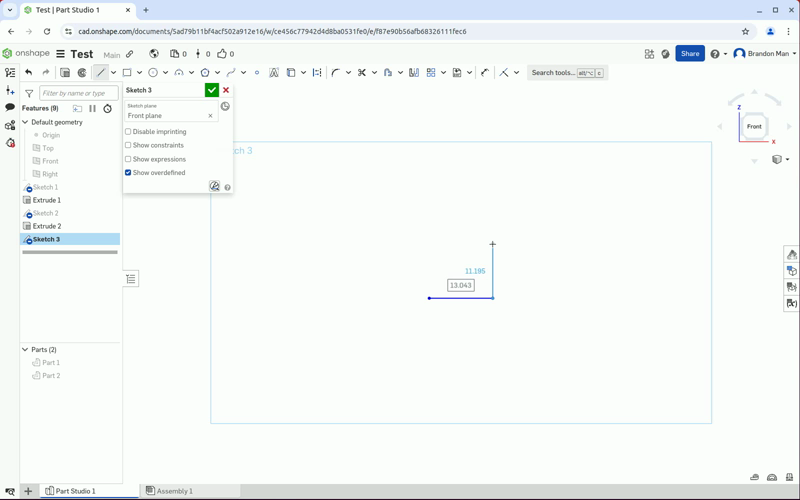
click(492, 243)
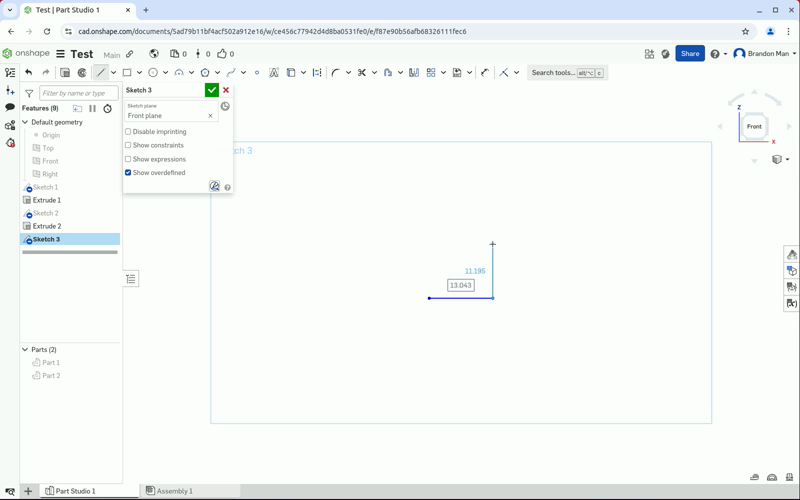
key_up(shift)
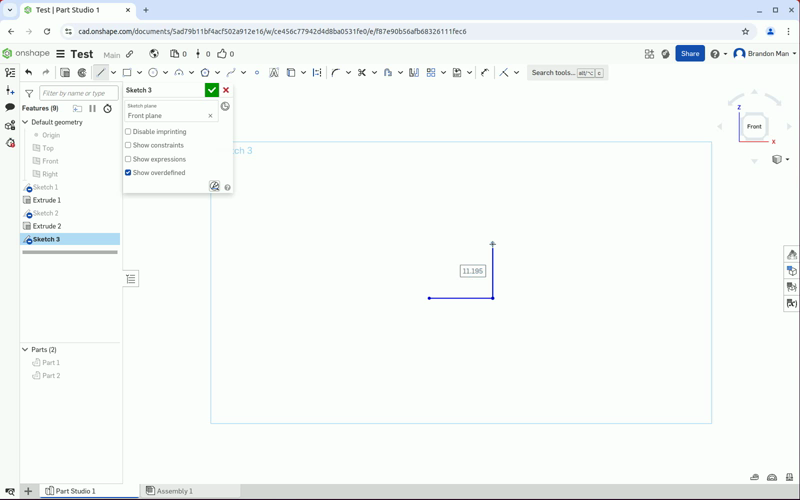
key_down(shift)
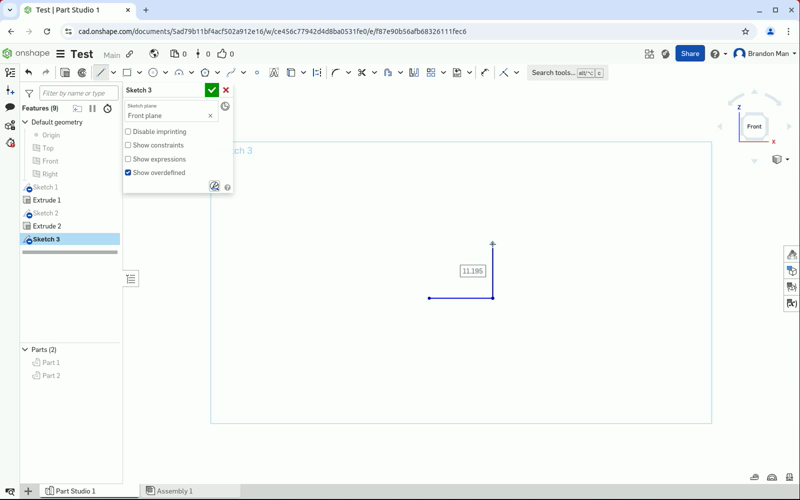
mouse_move(429, 243)
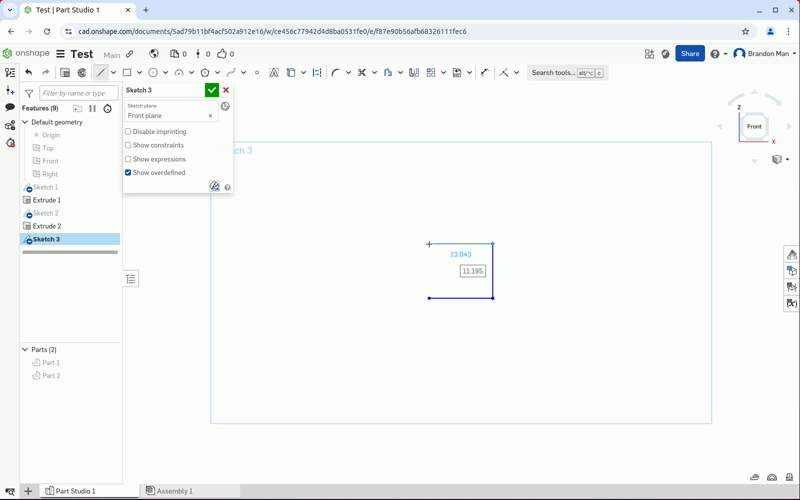
click(429, 243)
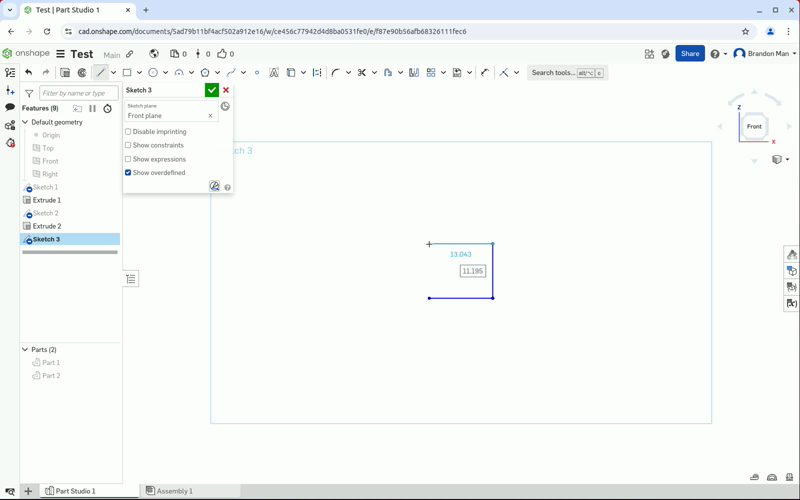
key_up(shift)
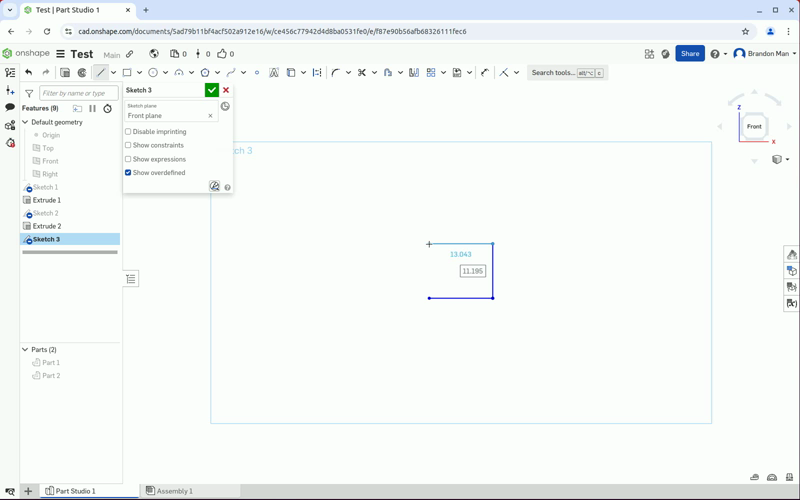
mouse_move(459, 243)
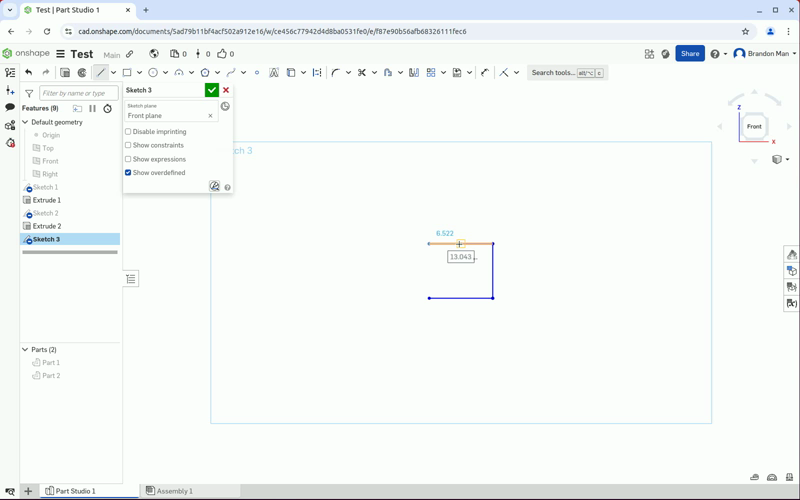
key_down(shift)
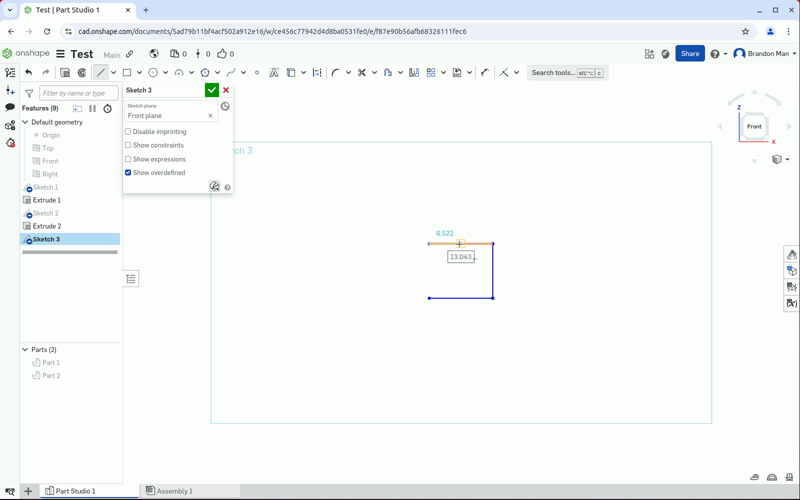
mouse_move(429, 298)
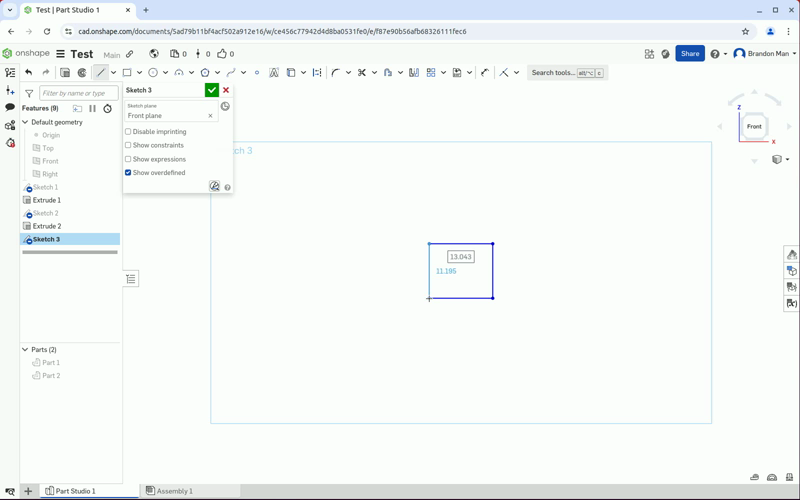
key_up(shift)
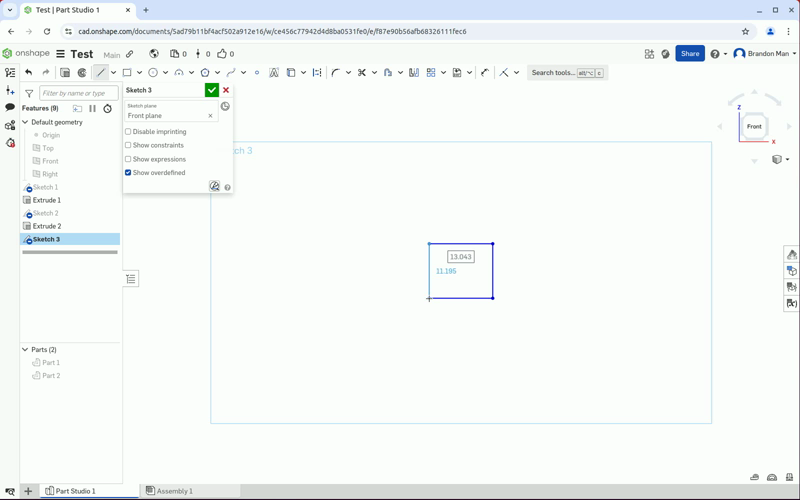
click(429, 298)
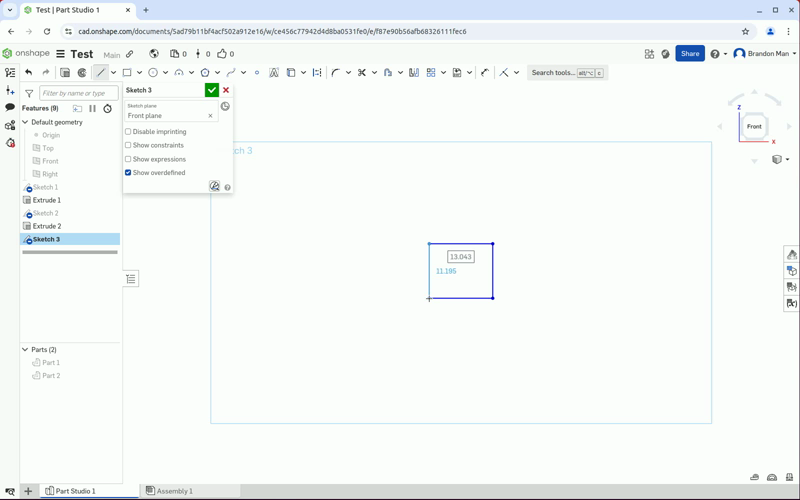
key(esc)
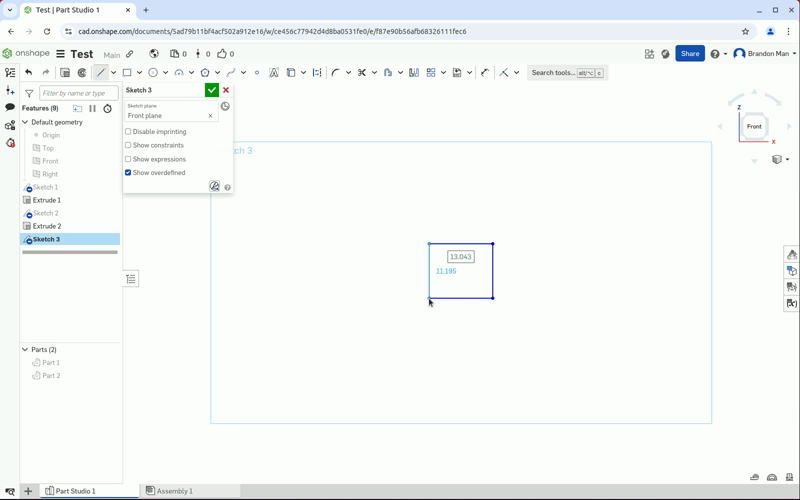
mouse_move(447, 286)
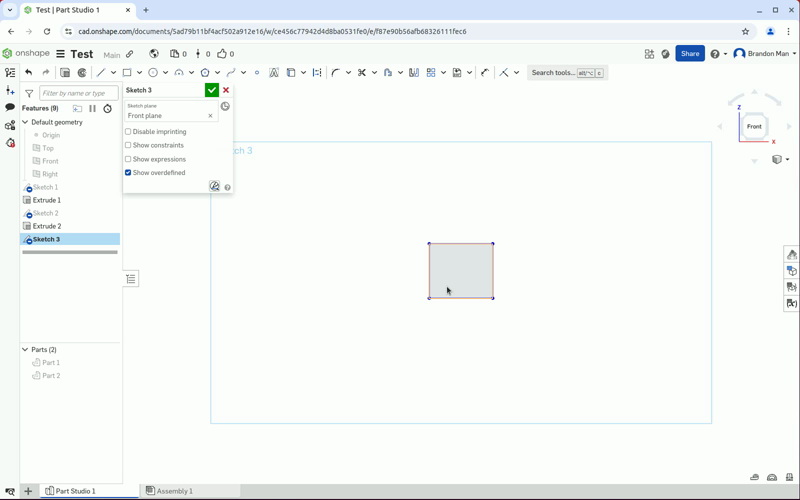
click(447, 286)
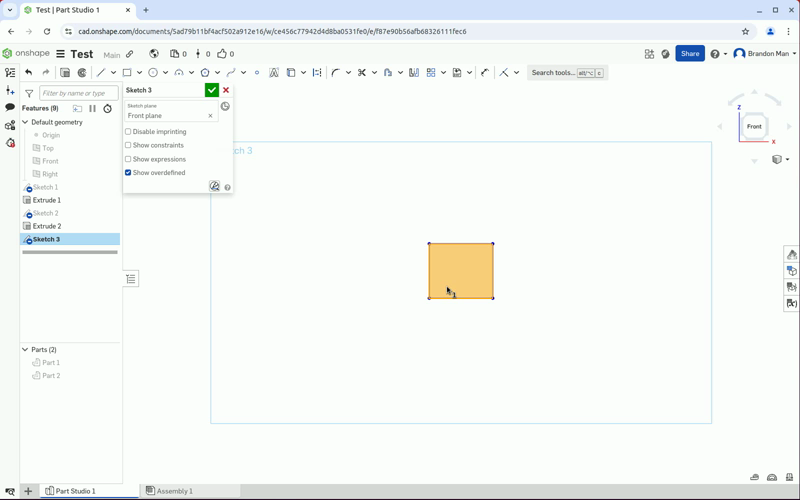
mouse_move(73, 352)
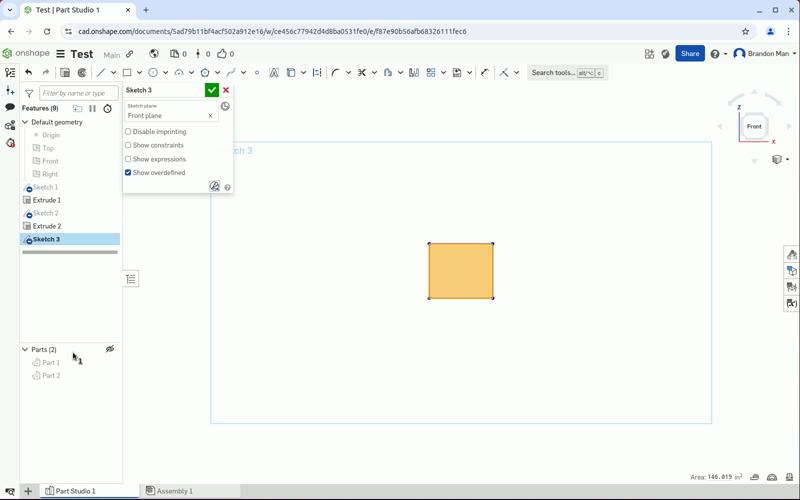
key(shift+y)
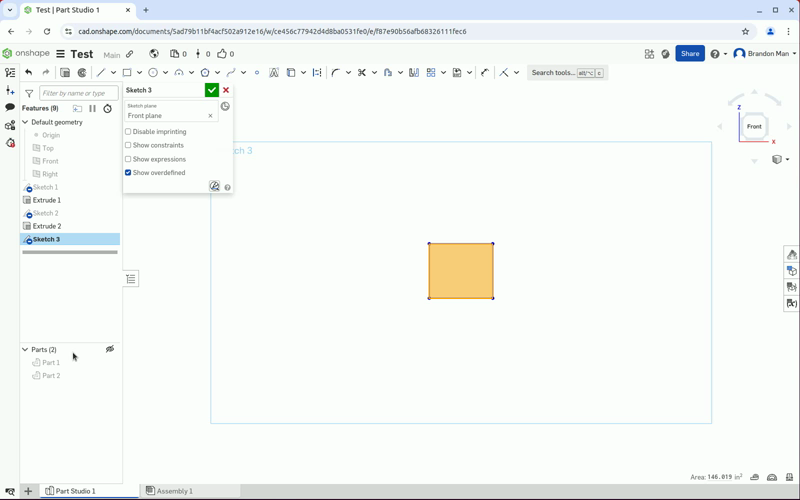
key(shift+e)
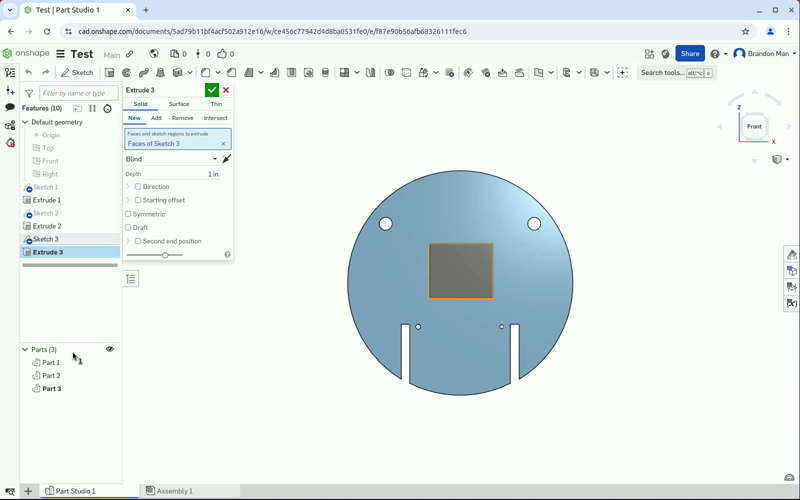
mouse_move(143, 106)
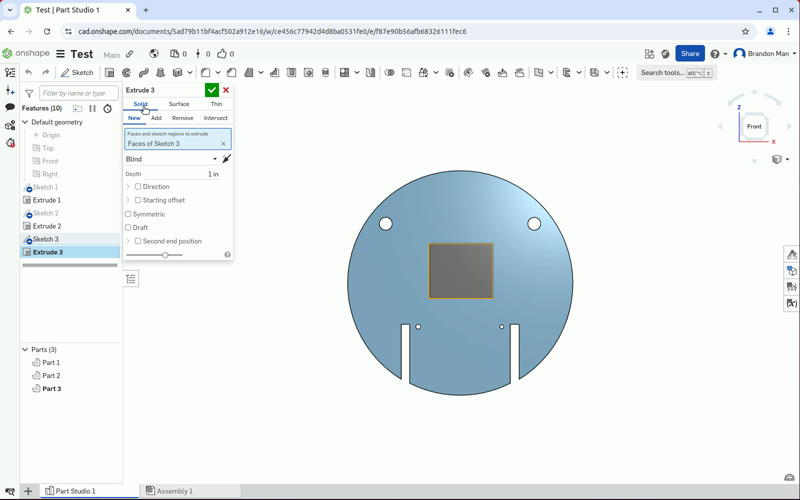
click(143, 106)
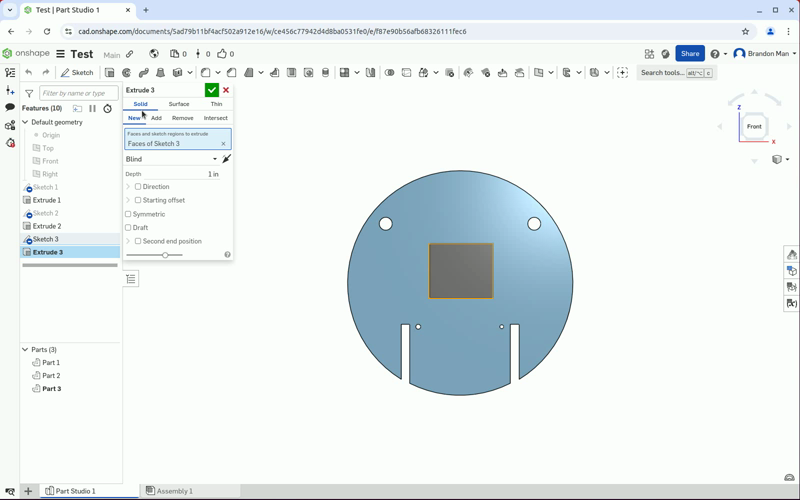
mouse_move(137, 120)
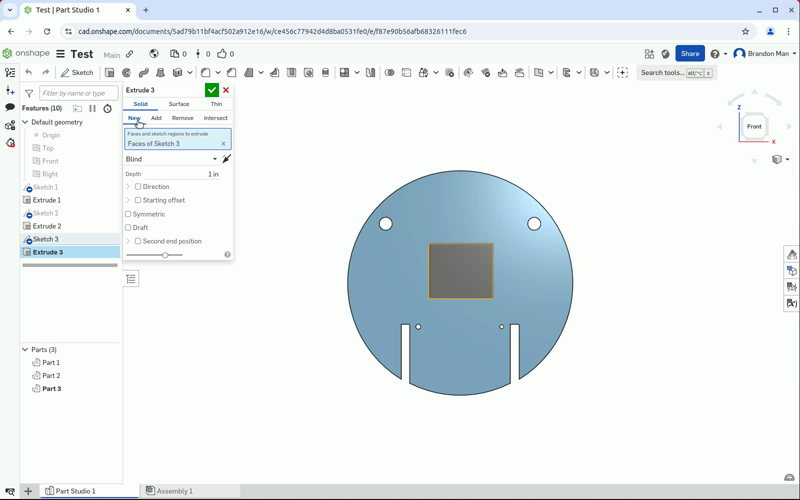
click(137, 120)
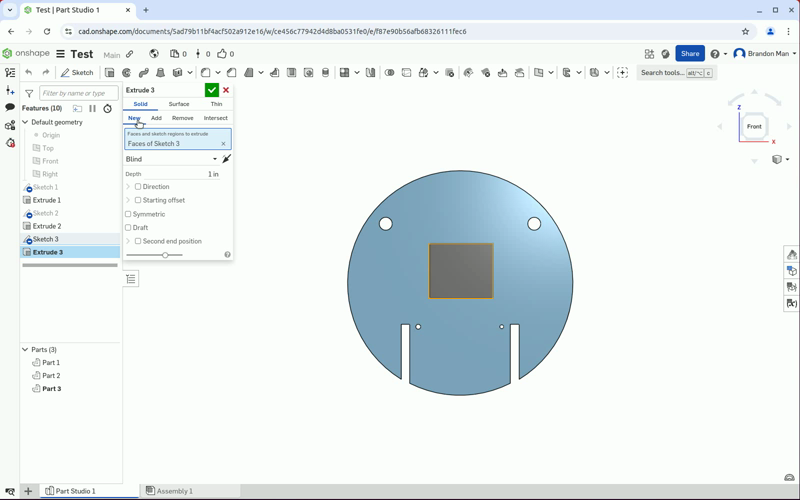
key(tab, 4)
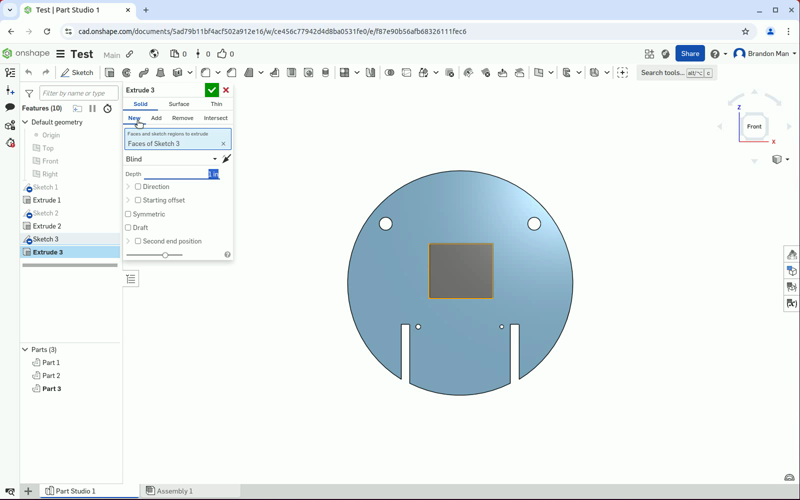
text(2.166)
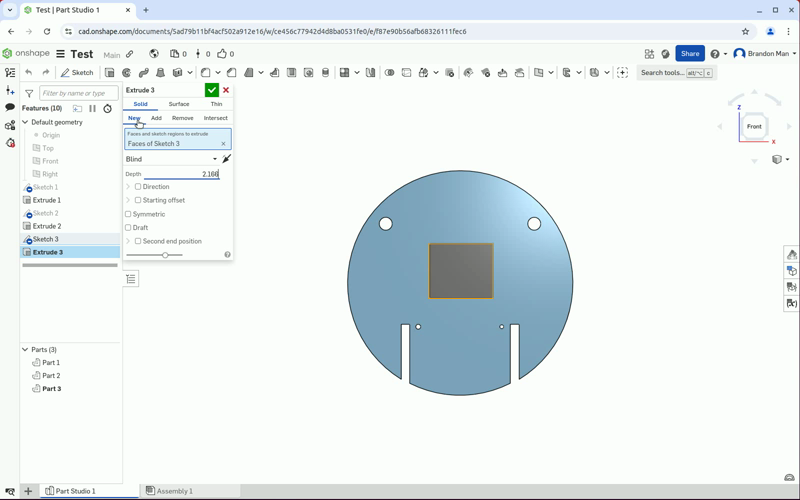
key(enter)
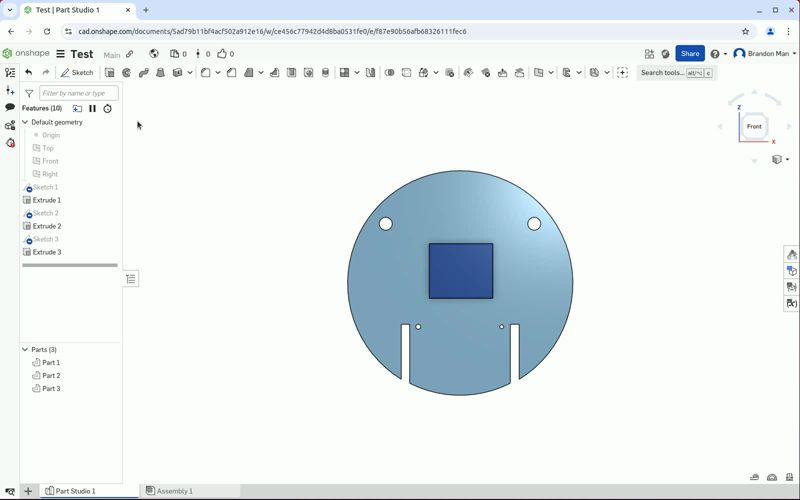
key(shift+h)
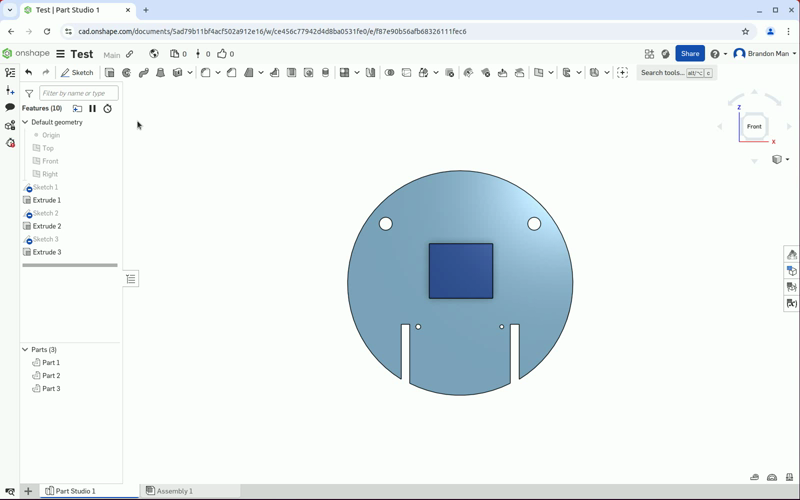
key(shift+h)
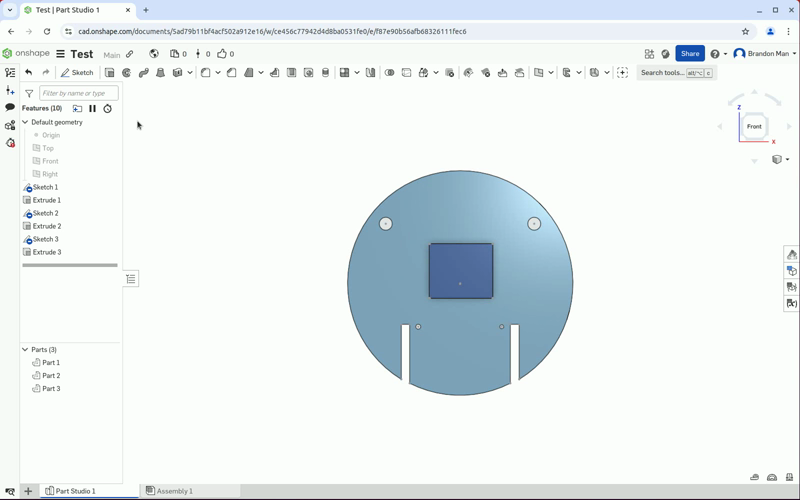
key(shift+7)
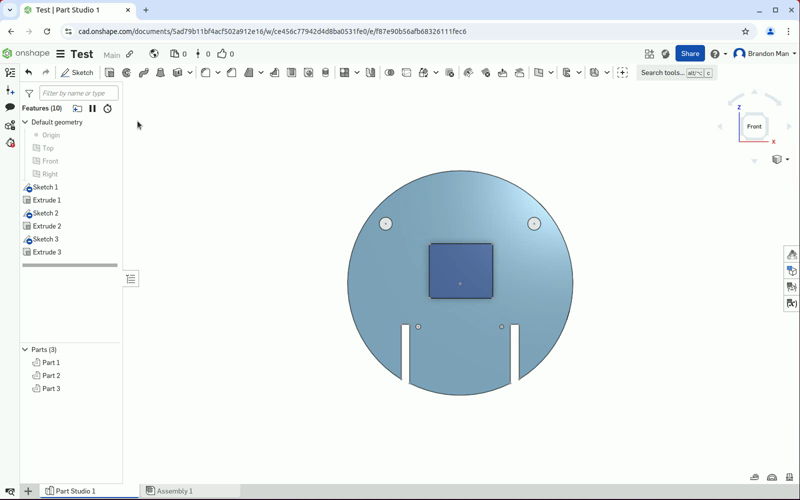
key(left, 2)
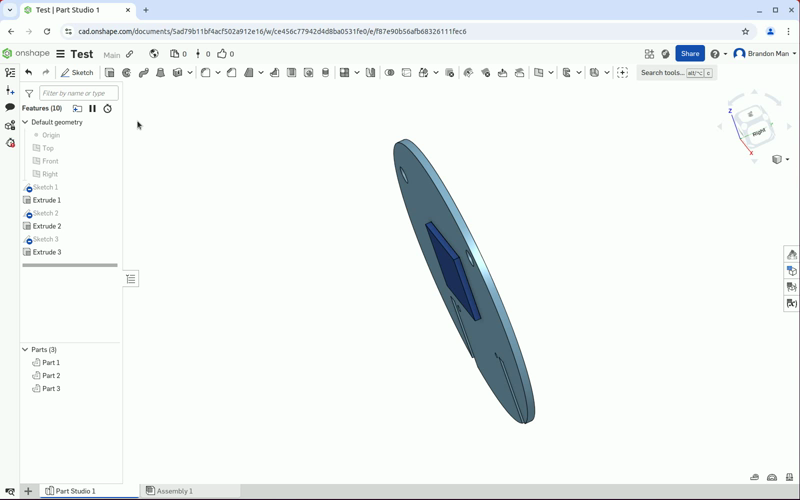
key(down, 2)
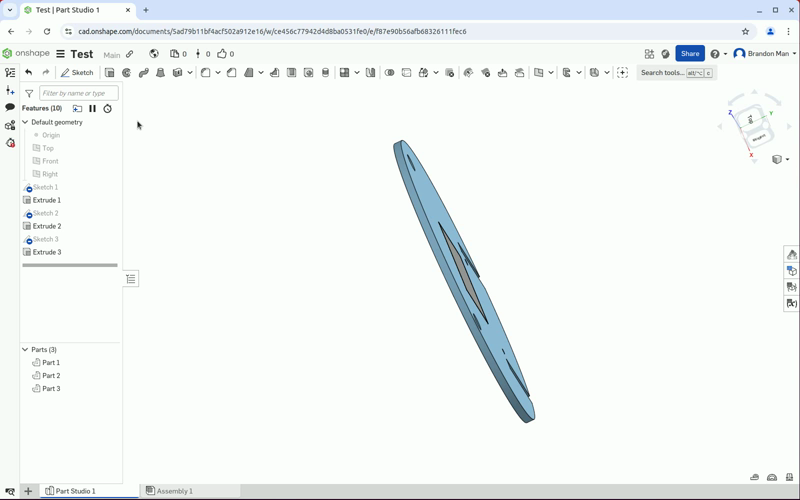
key(up, 2)
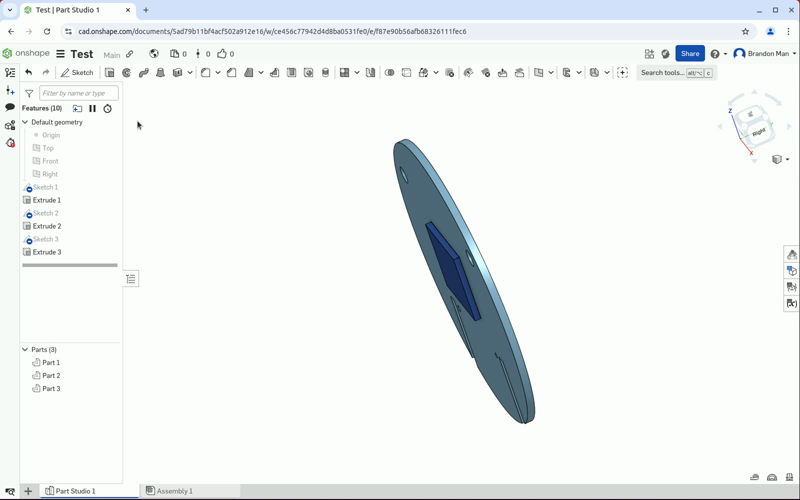
key(right, 2)
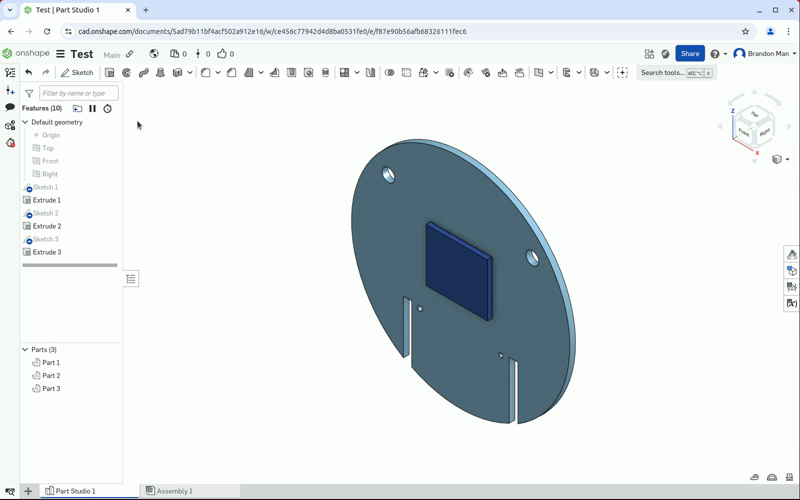
mouse_move(73, 189)
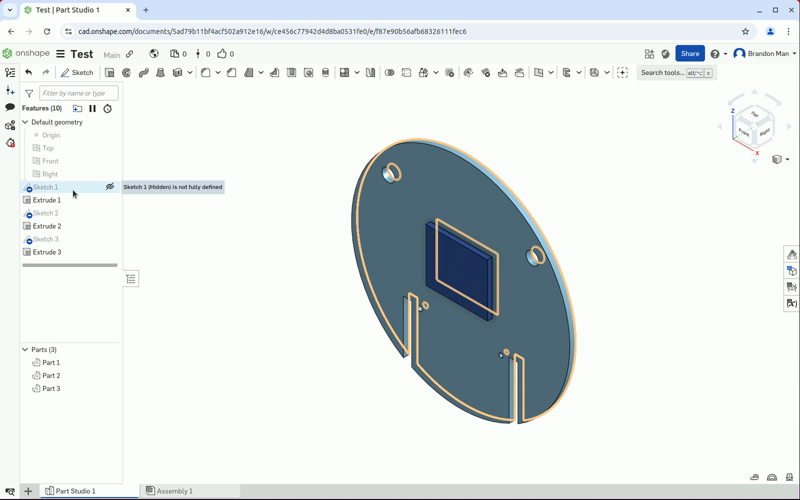
click(73, 189)